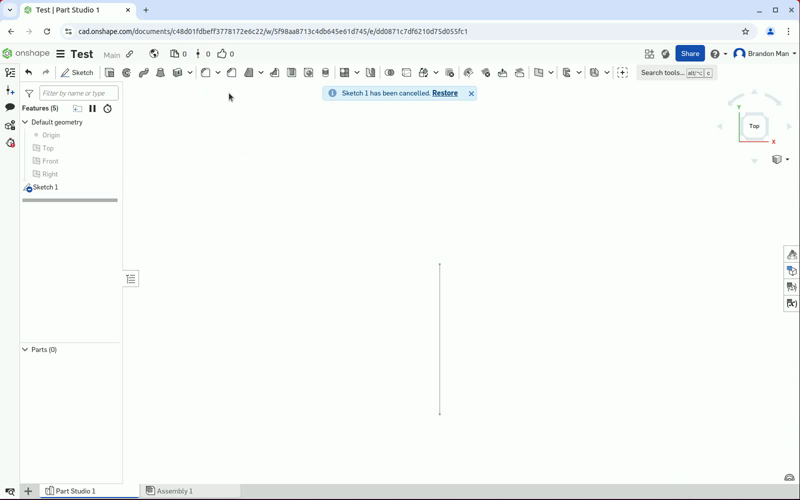
key(shift+h)
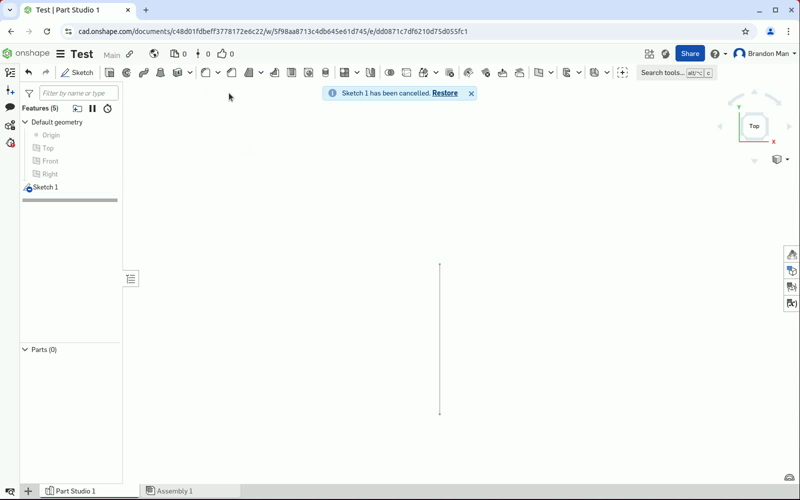
key(shift+s)
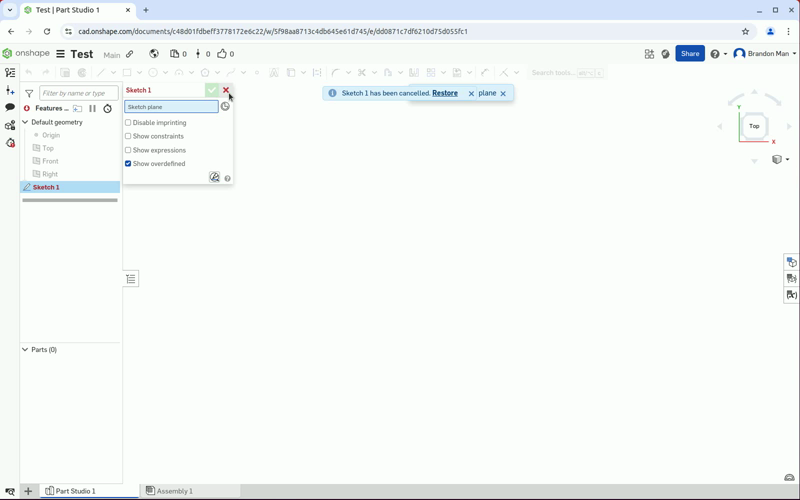
mouse_move(73, 150)
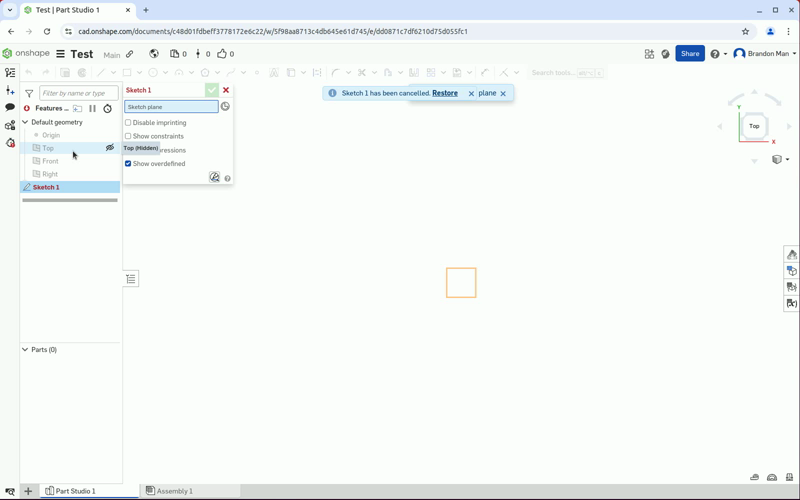
click(73, 150)
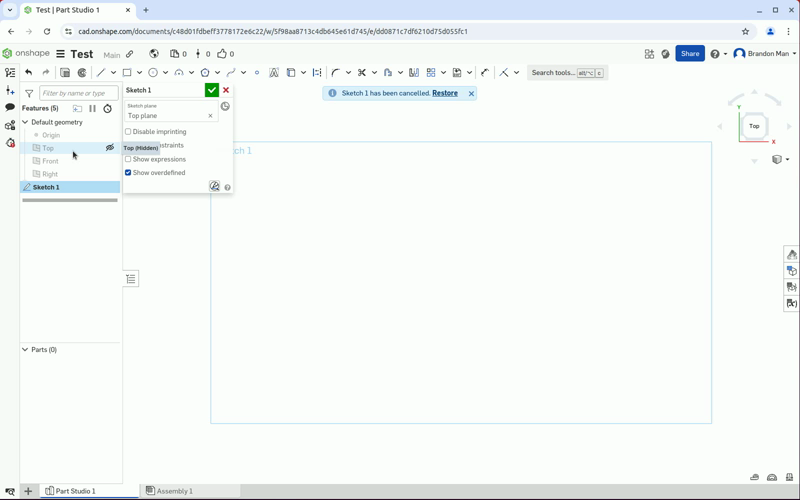
mouse_move(73, 352)
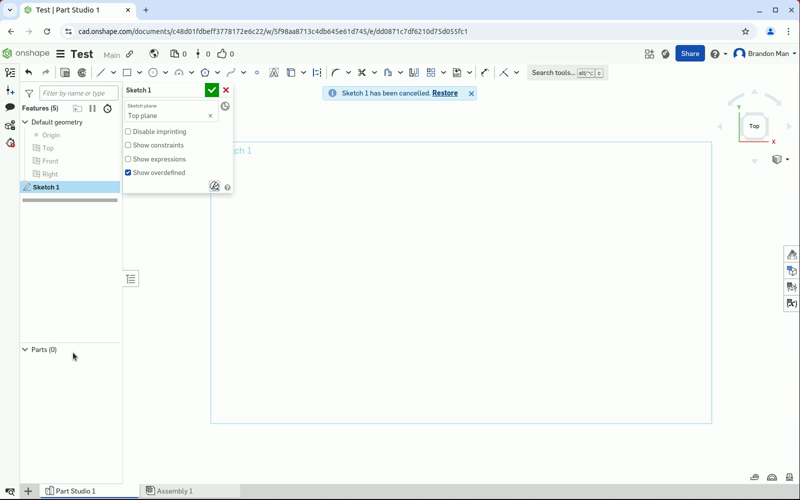
key(y)
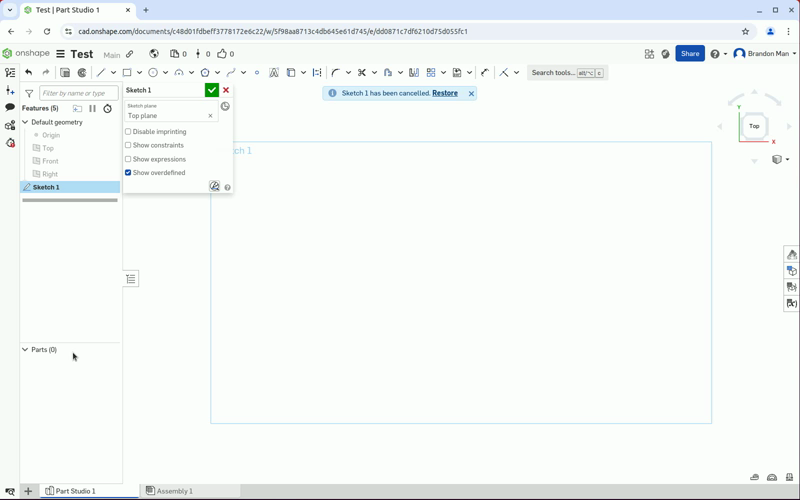
key(c)
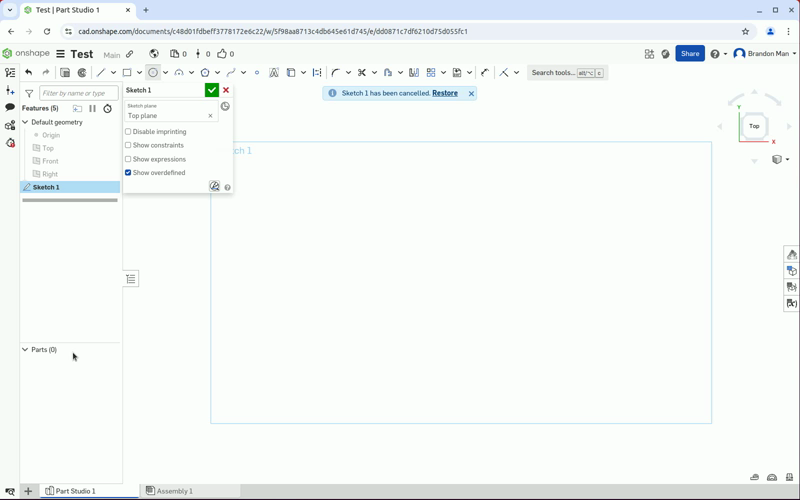
key_down(shift)
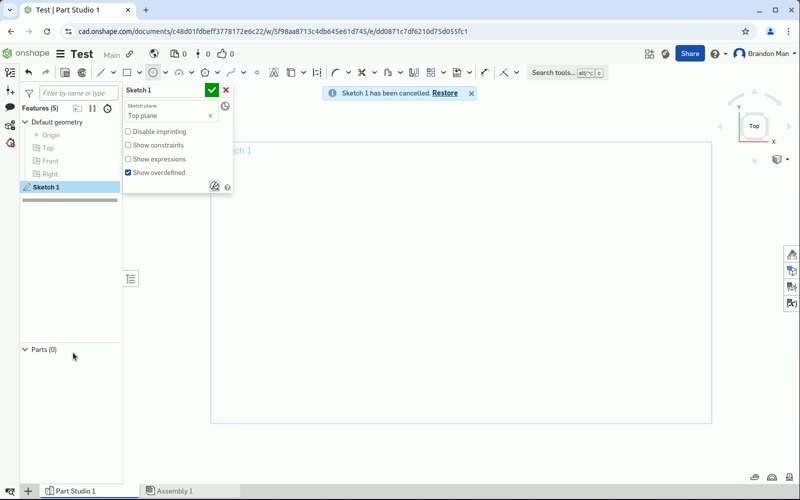
mouse_move(494, 273)
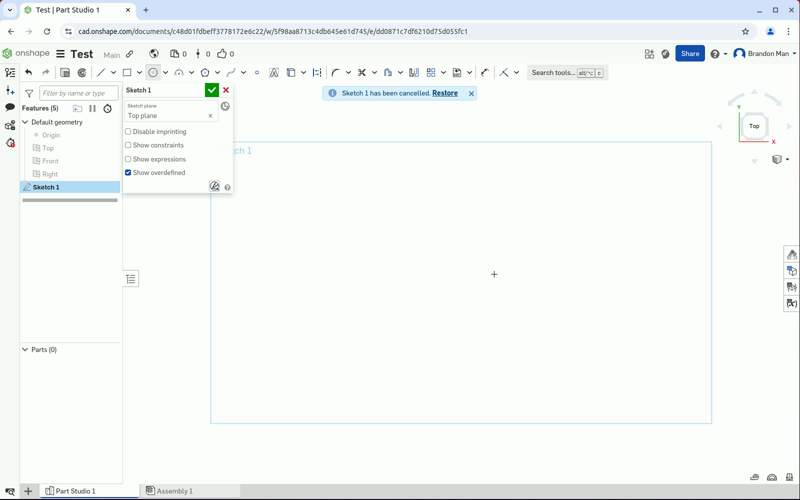
click(494, 273)
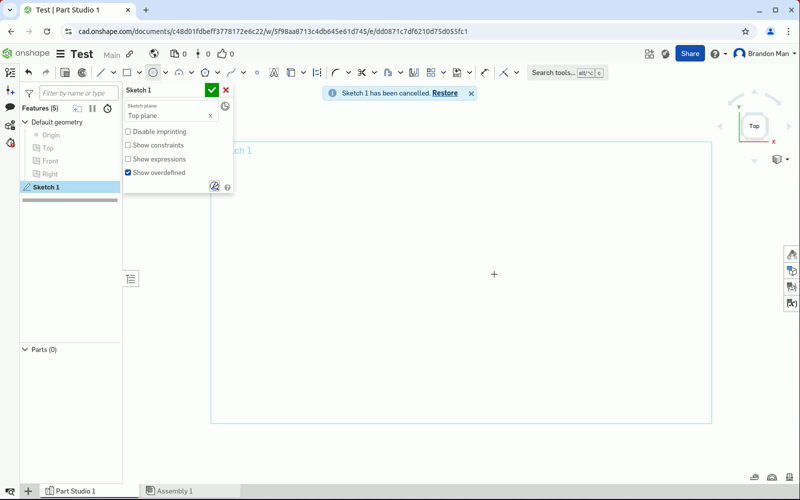
key_up(shift)
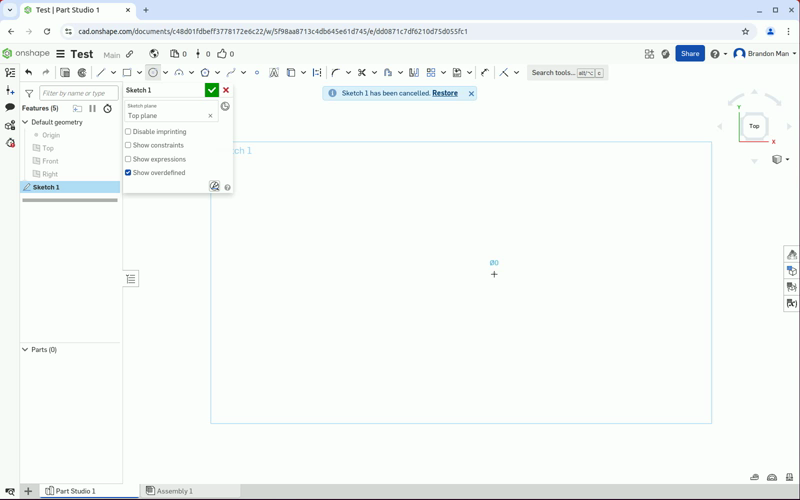
mouse_move(500, 273)
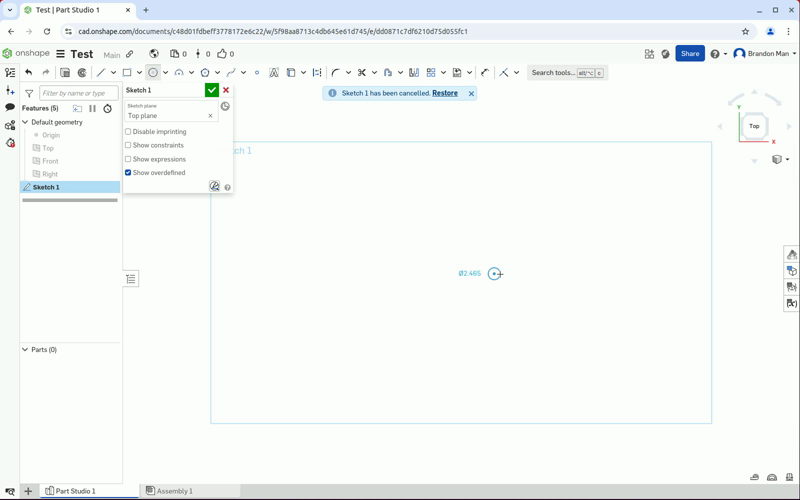
click(500, 273)
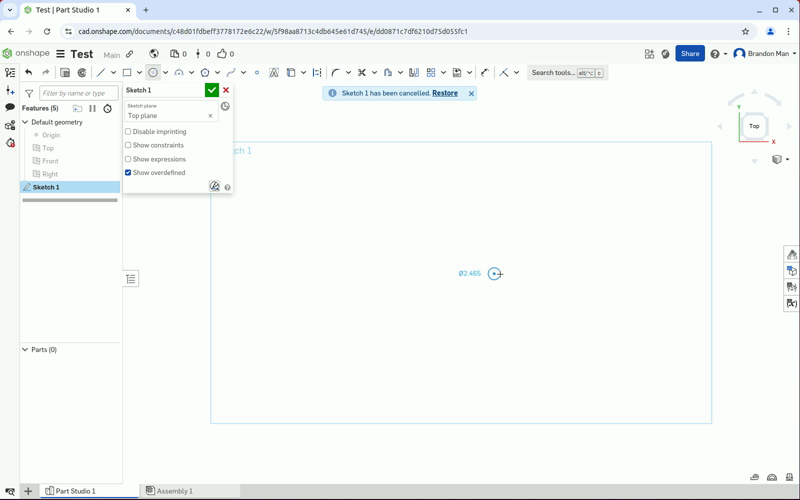
key(esc)
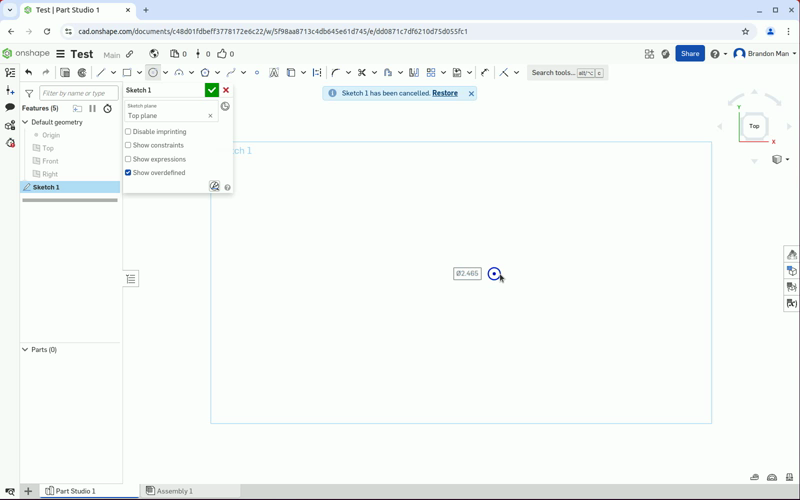
mouse_move(489, 271)
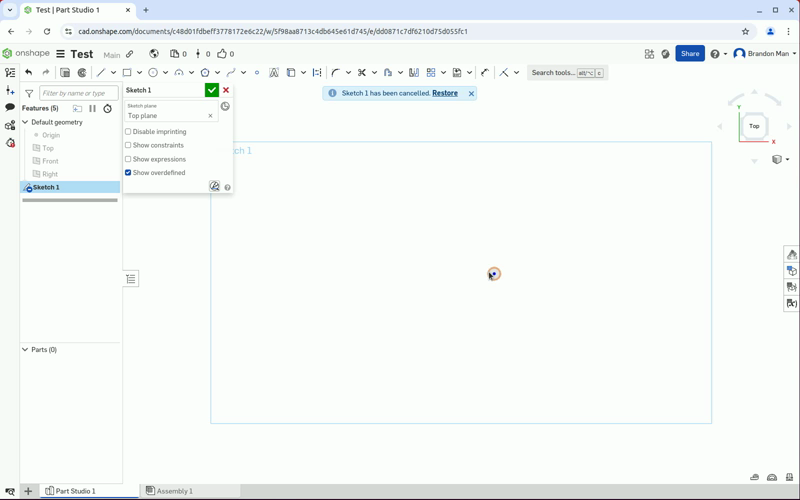
scroll(6)
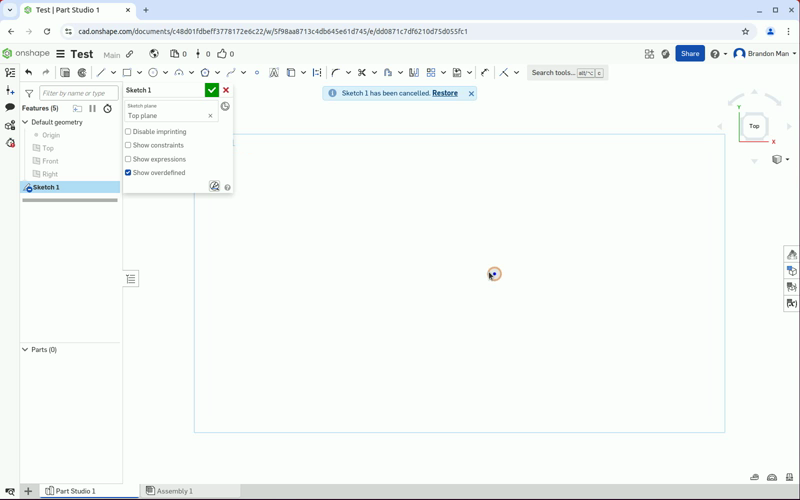
scroll(6)
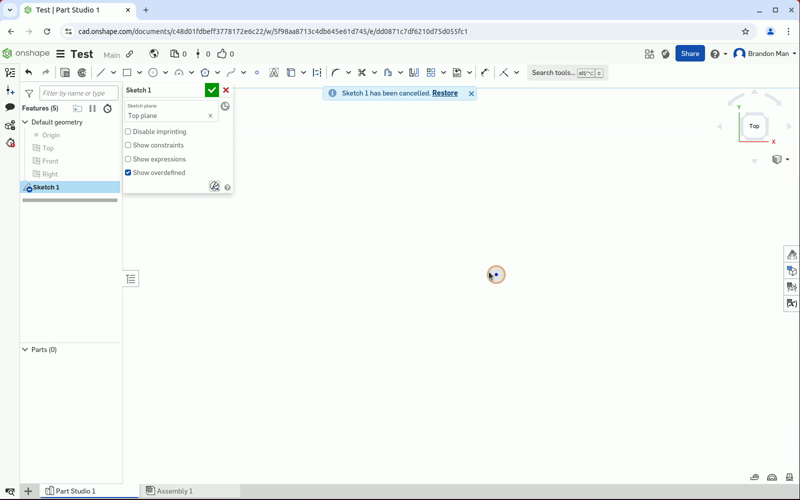
scroll(6)
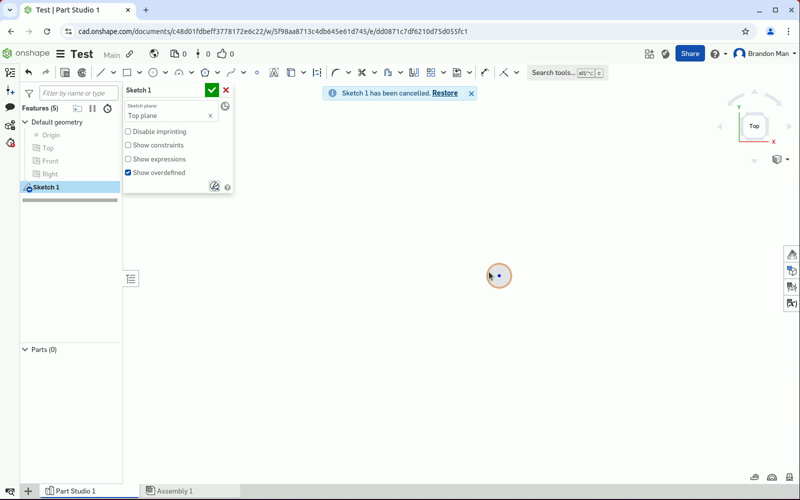
scroll(6)
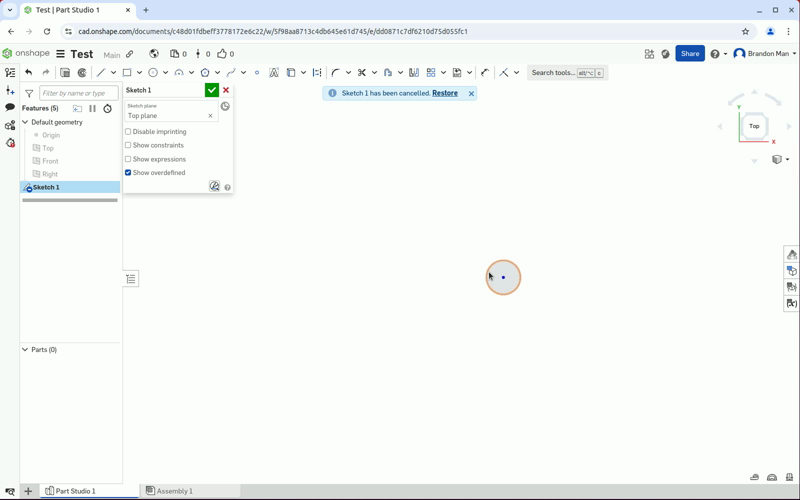
scroll(6)
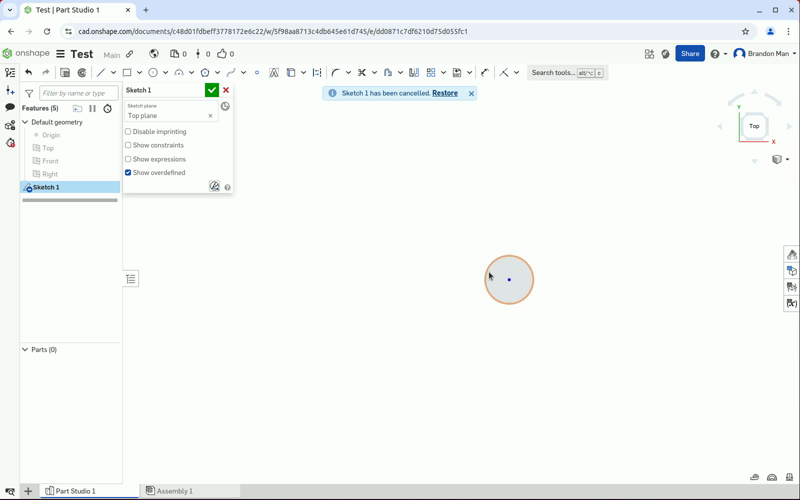
scroll(6)
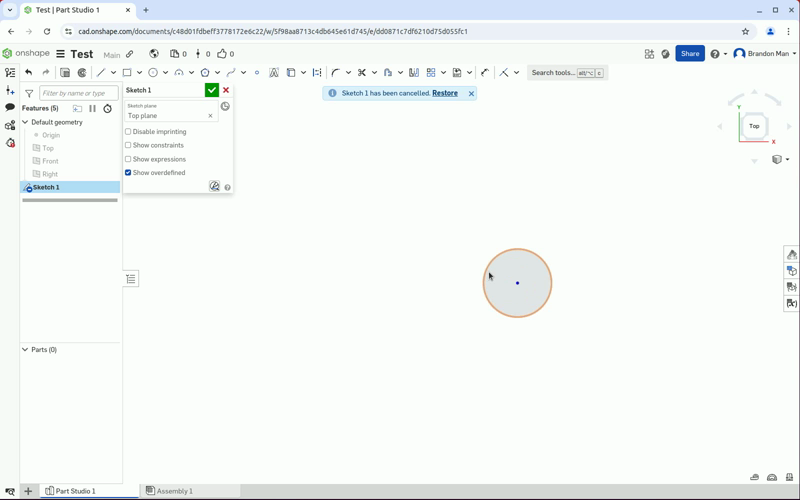
scroll(6)
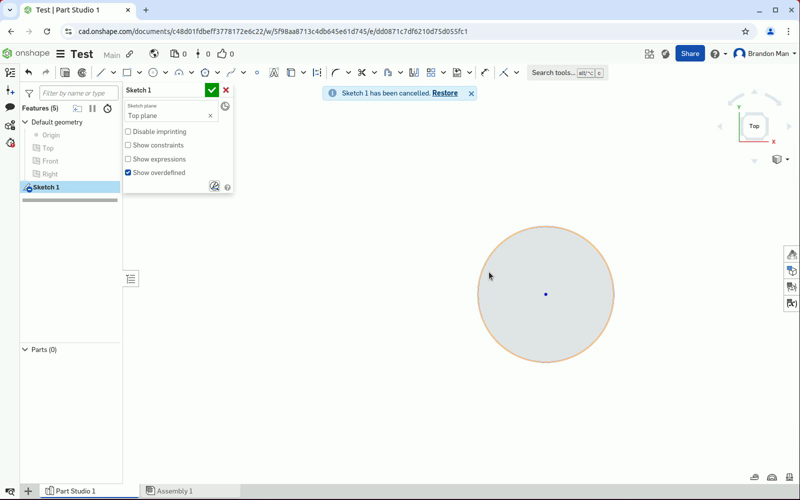
click(489, 271)
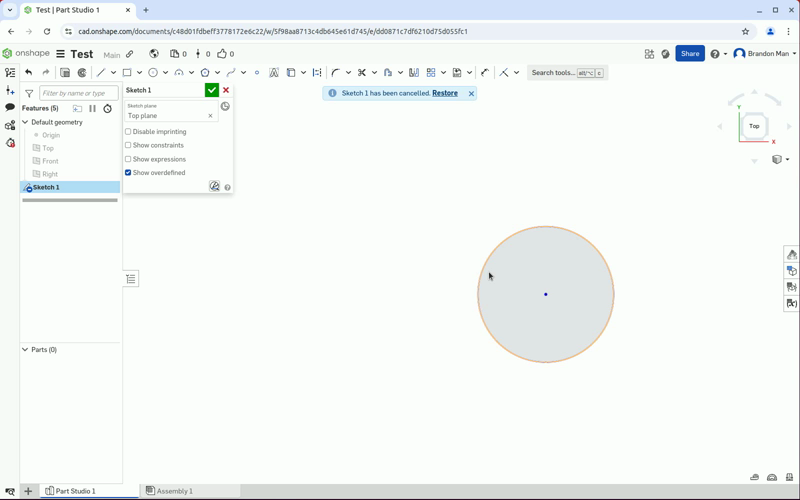
scroll(-6)
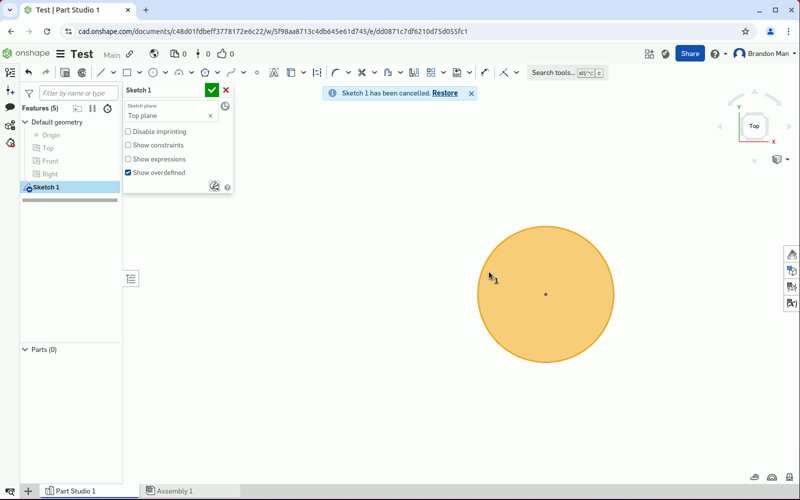
scroll(-6)
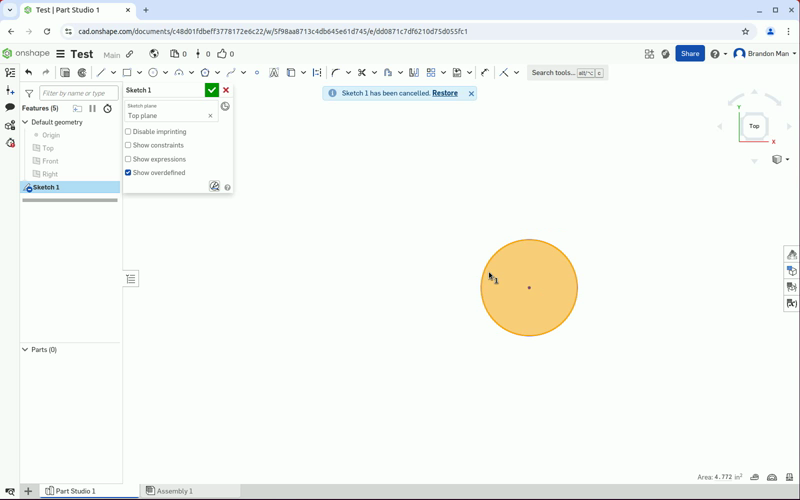
scroll(-6)
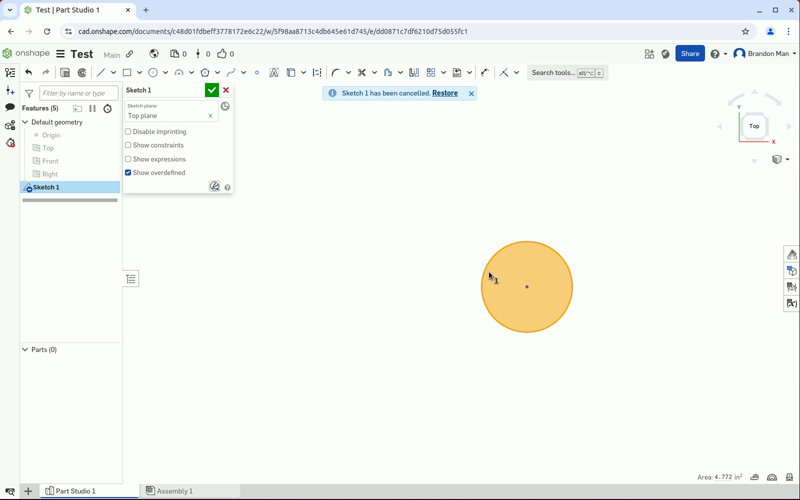
scroll(-6)
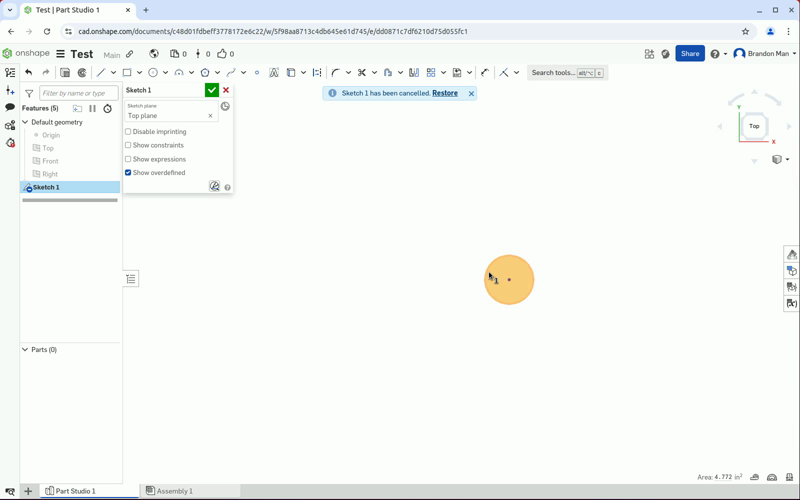
scroll(-6)
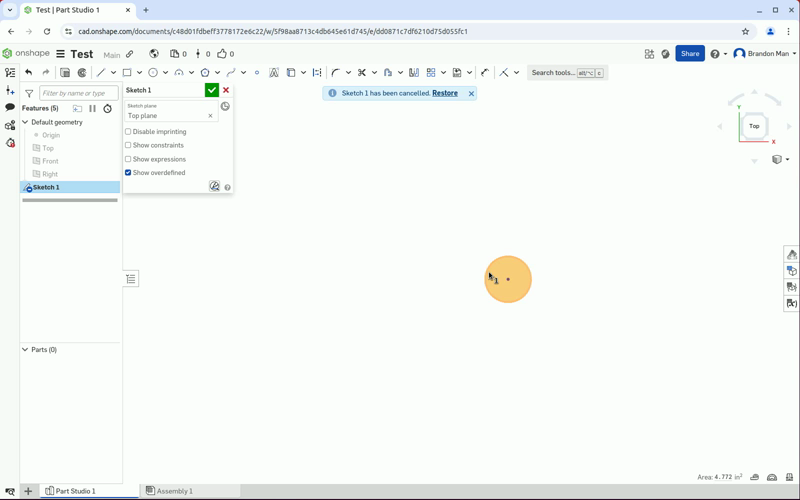
scroll(-6)
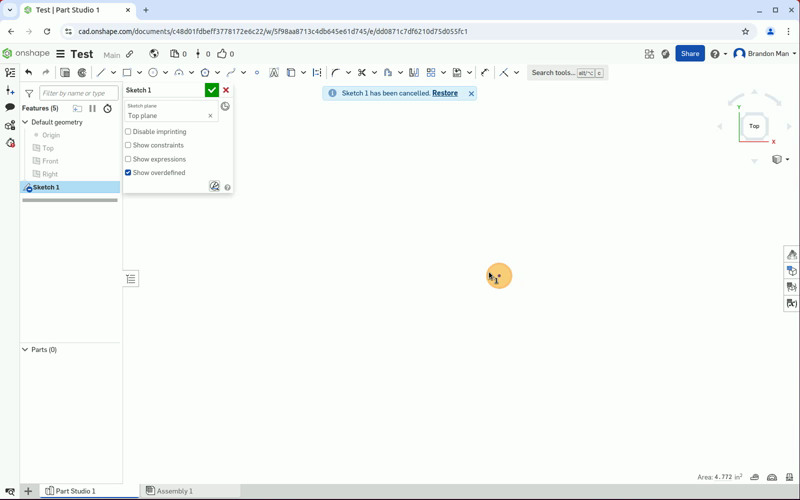
scroll(-6)
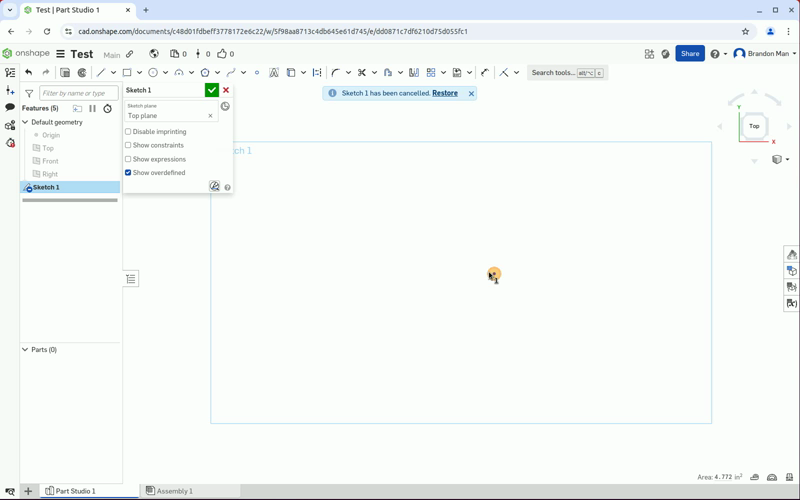
mouse_move(73, 352)
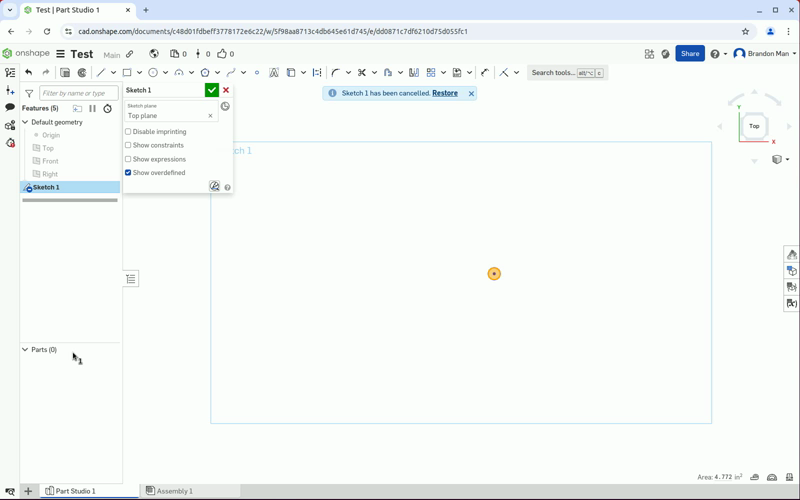
key(shift+y)
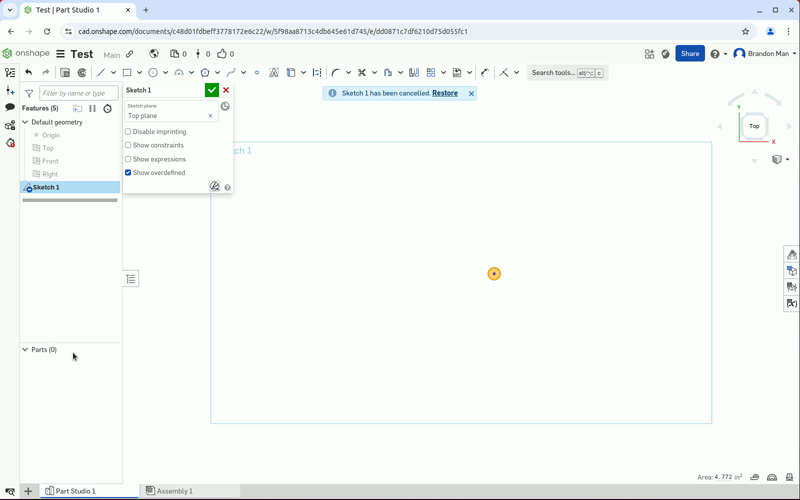
key(shift+e)
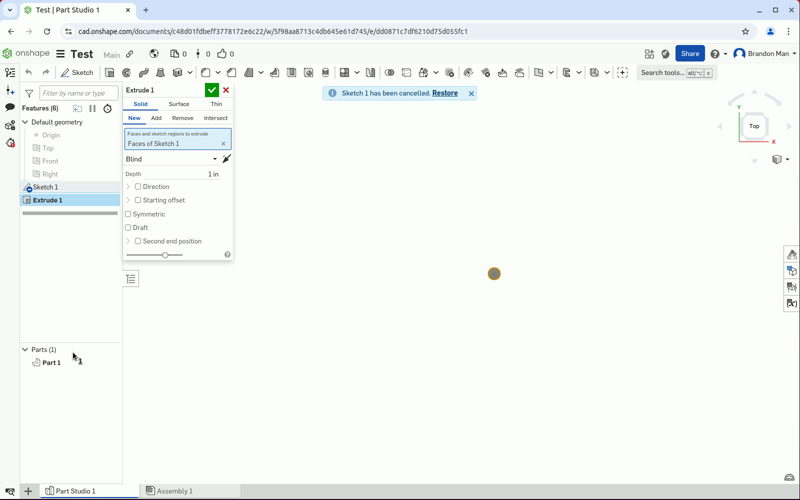
mouse_move(143, 106)
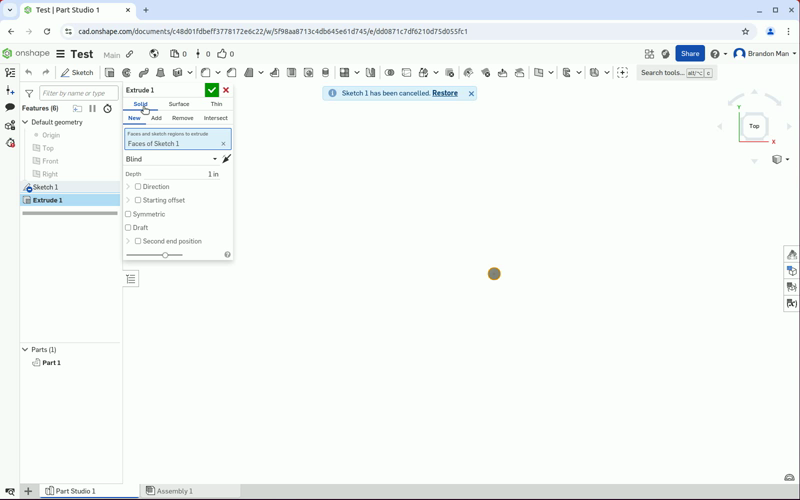
click(143, 106)
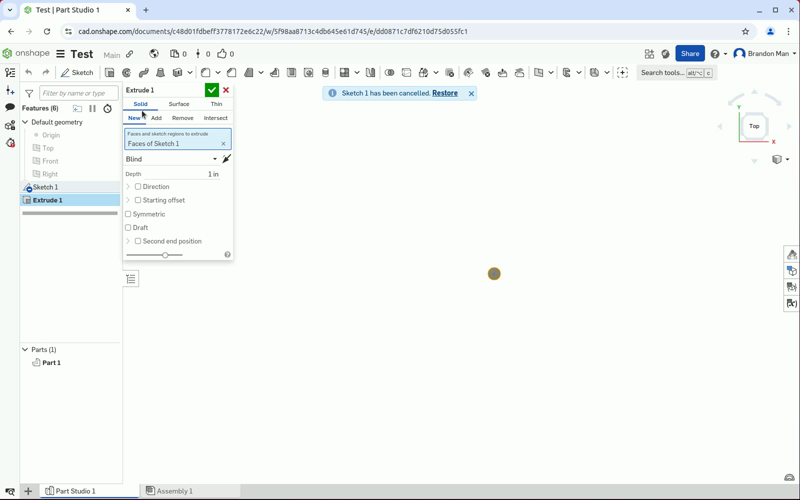
mouse_move(137, 120)
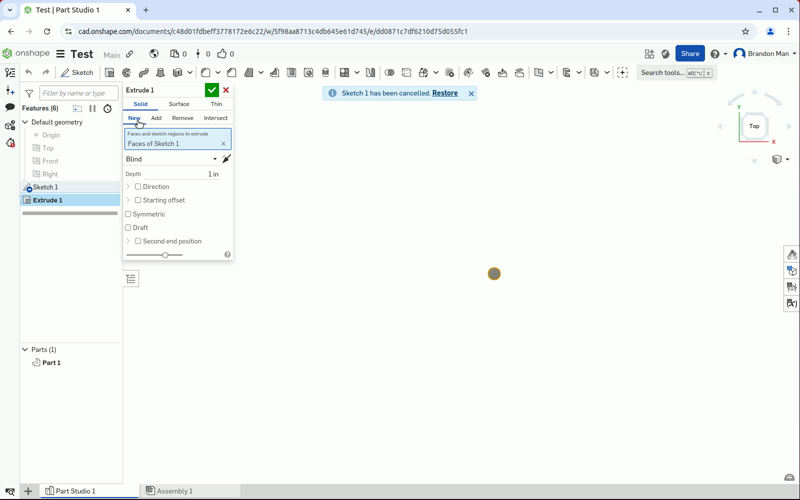
click(137, 120)
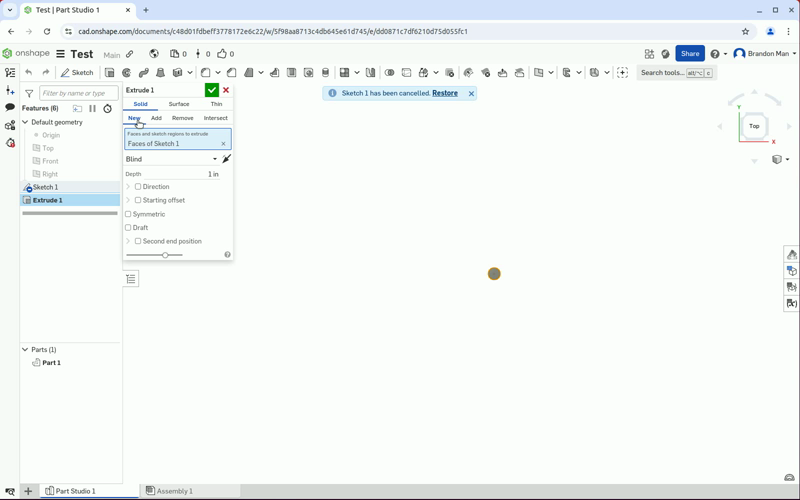
key(tab, 4)
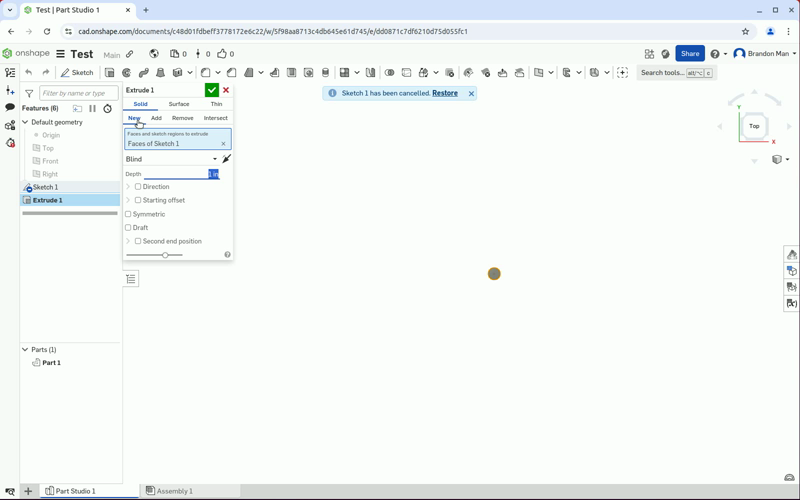
text(0.722)
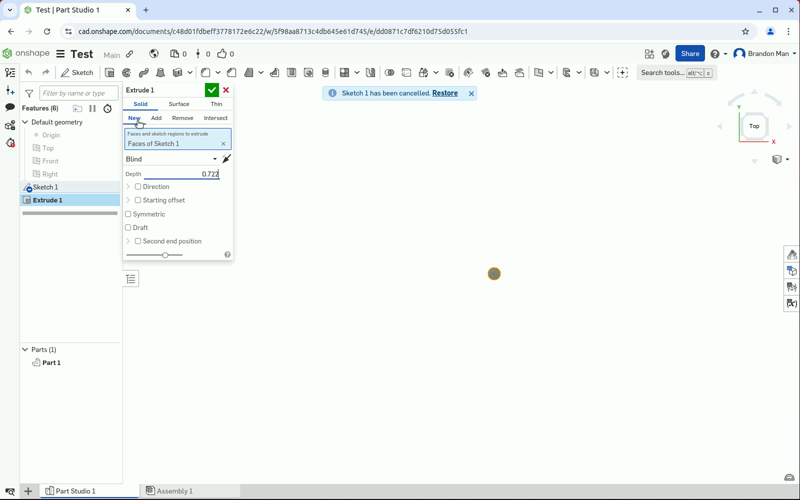
key(enter)
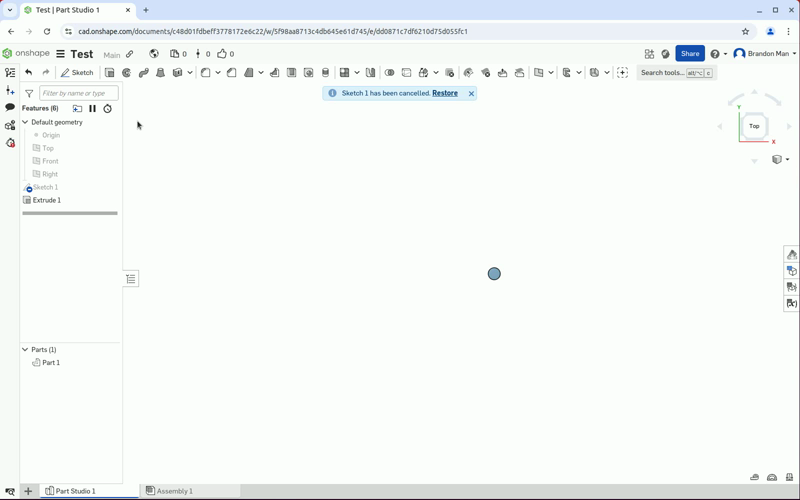
key(shift+h)
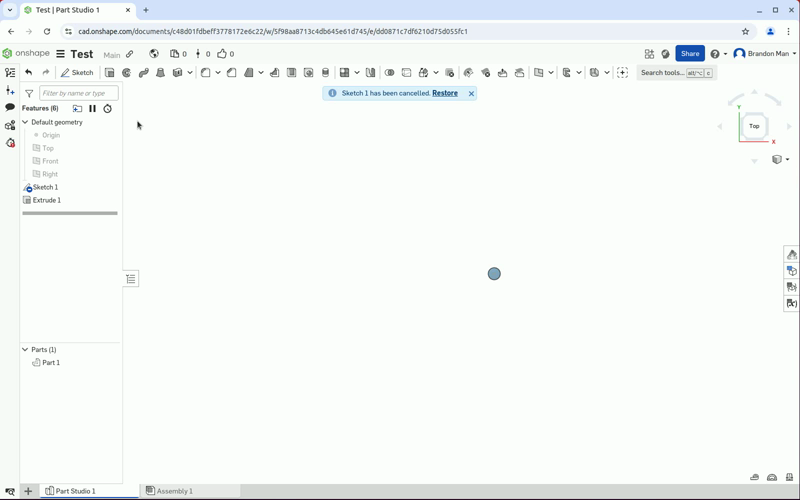
key(shift+h)
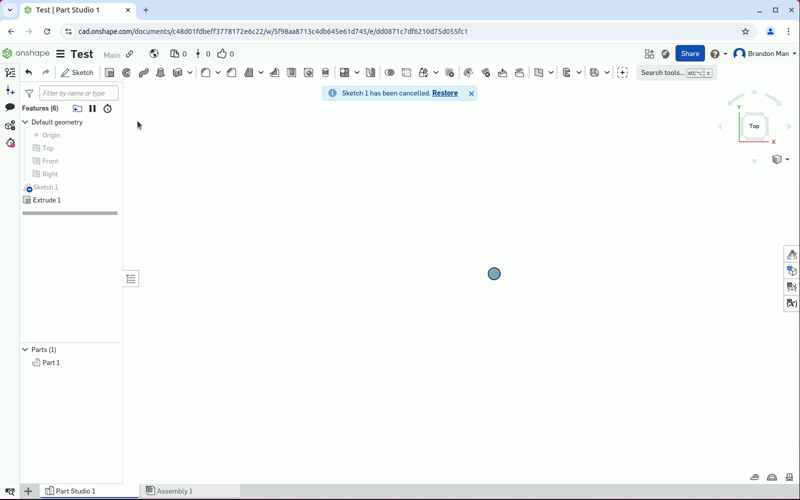
mouse_move(73, 189)
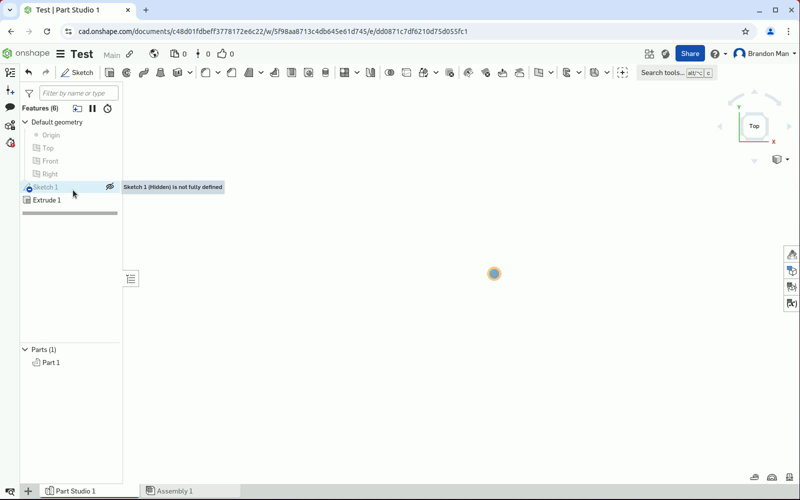
click(73, 189)
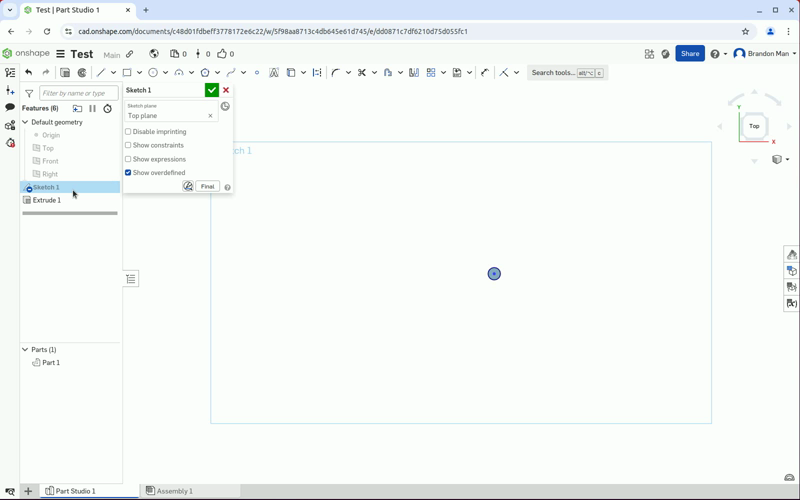
mouse_move(229, 92)
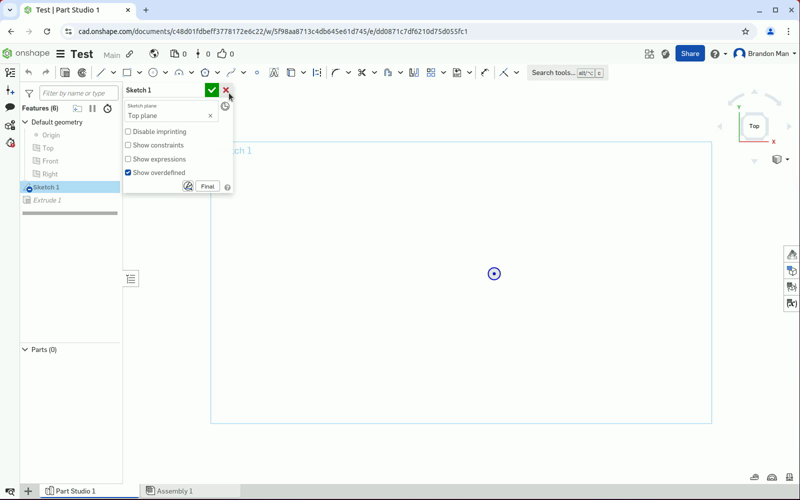
click(229, 92)
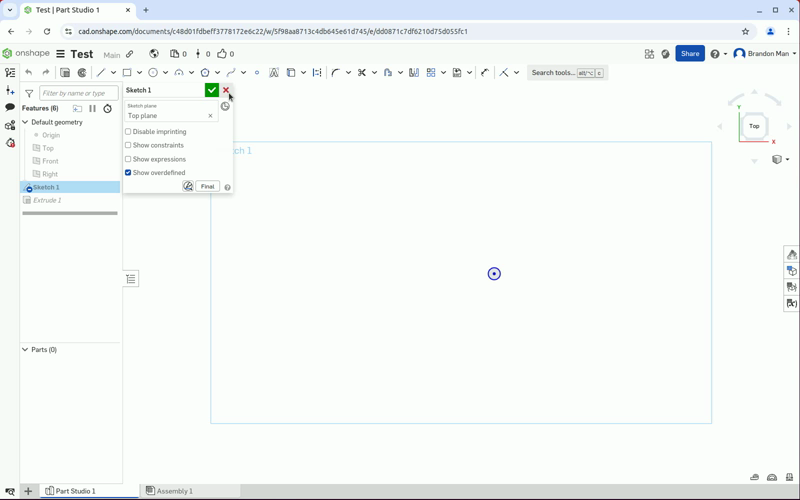
key(shift+s)
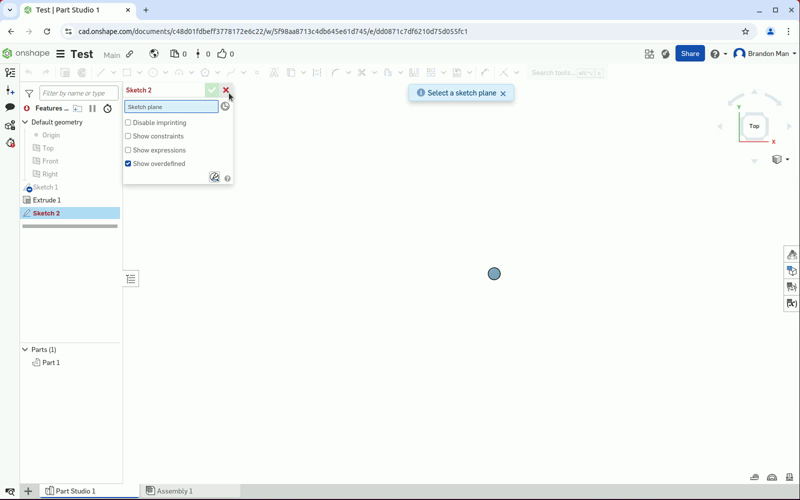
mouse_move(73, 150)
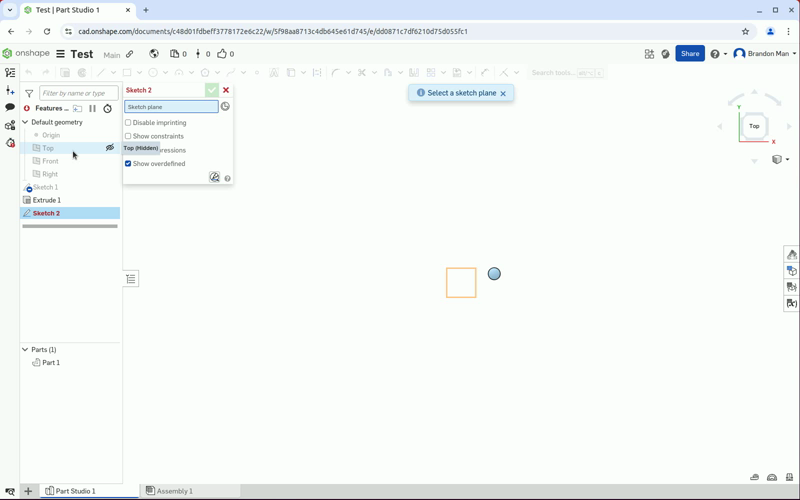
click(73, 150)
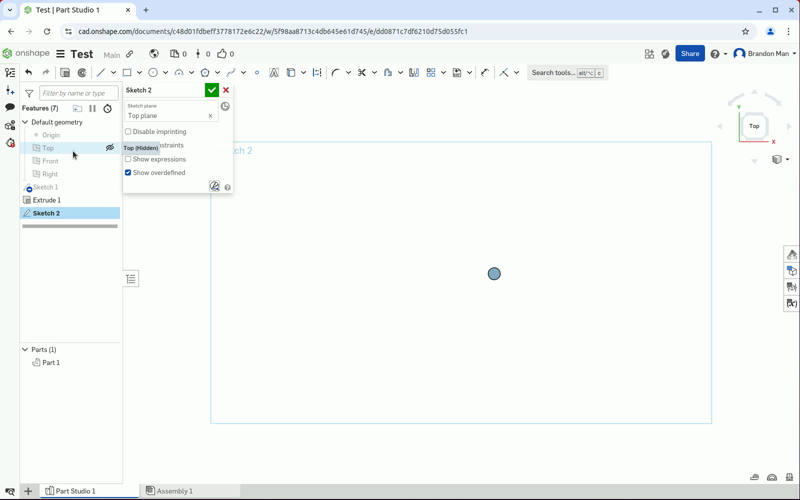
mouse_move(73, 352)
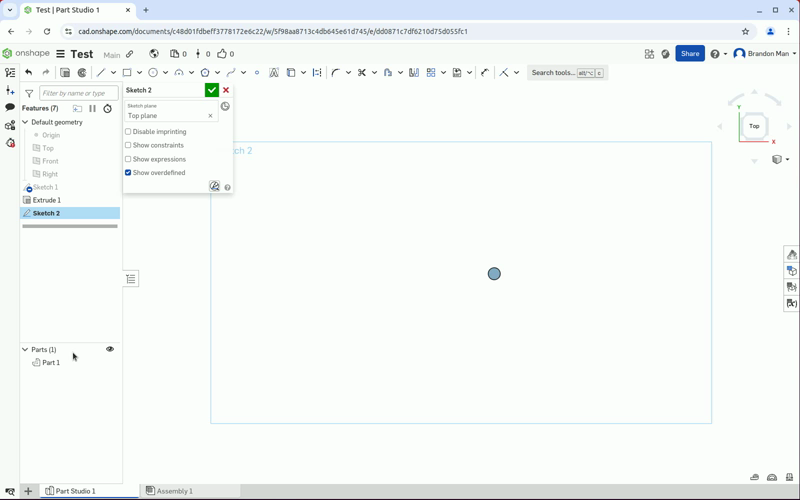
key(y)
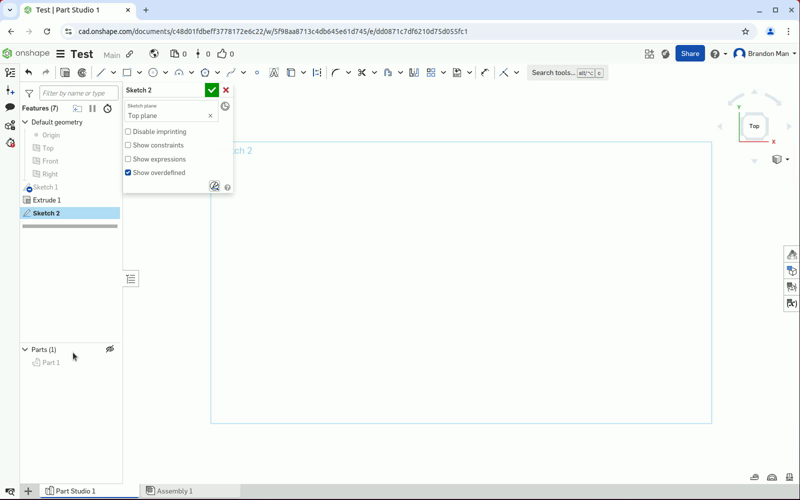
key(c)
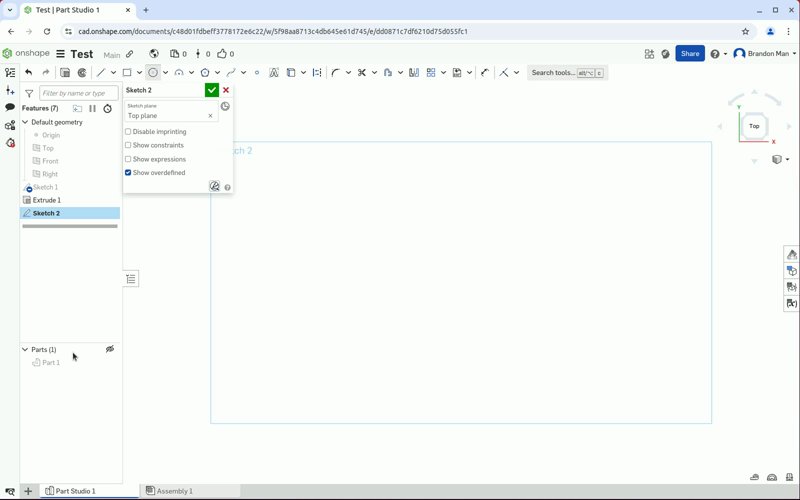
key_down(shift)
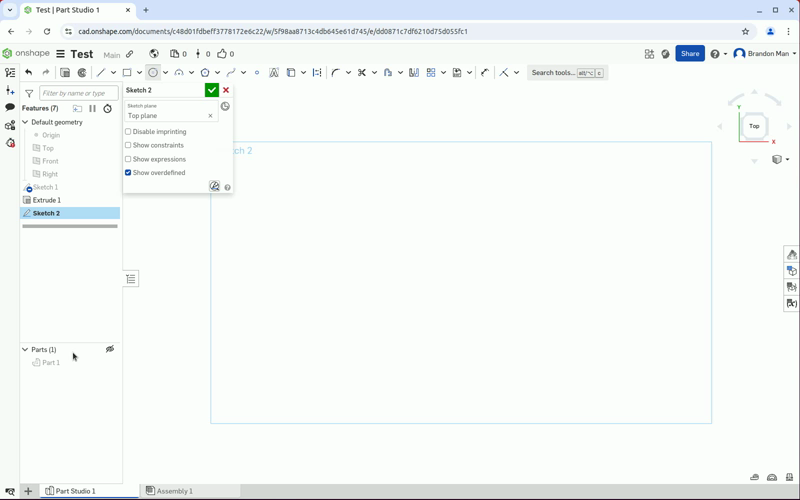
mouse_move(470, 273)
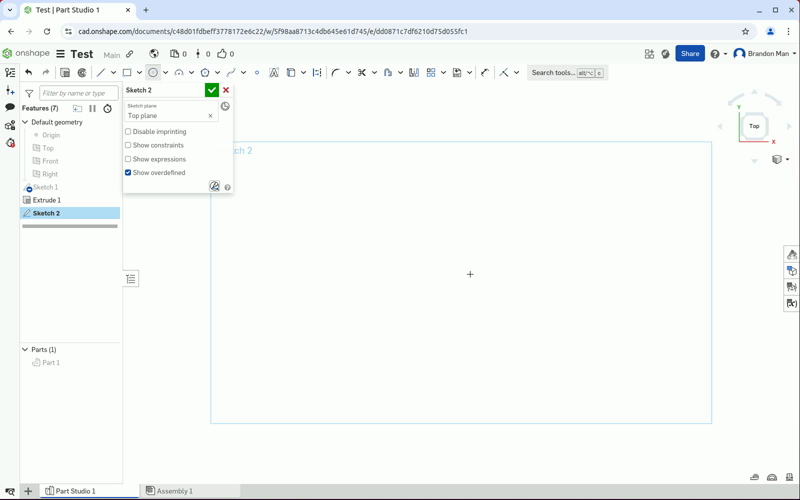
click(470, 273)
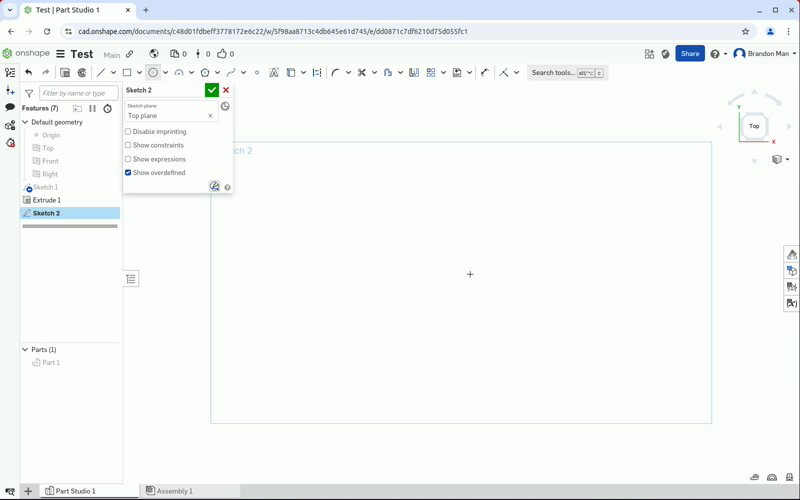
key_up(shift)
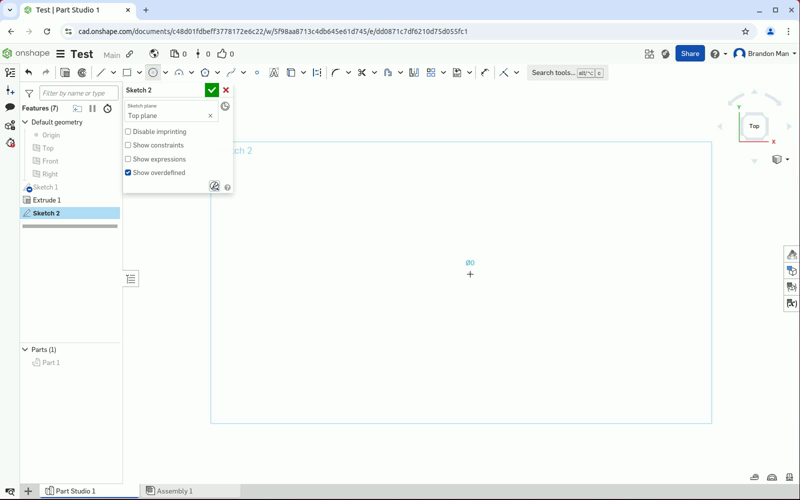
mouse_move(476, 273)
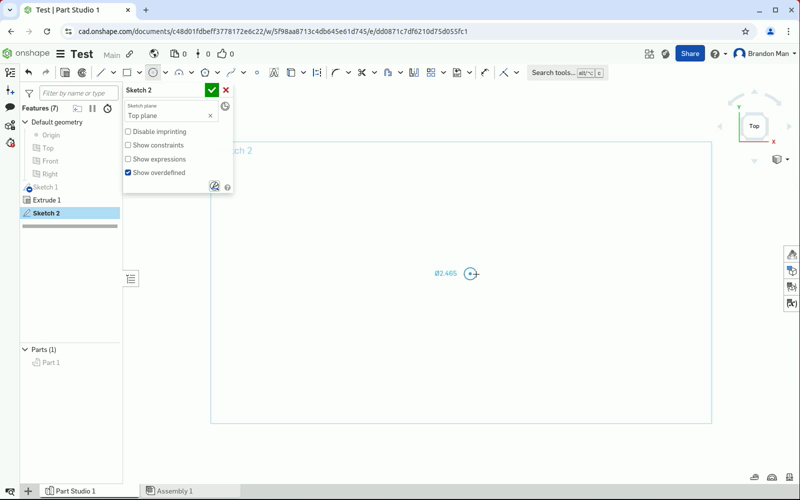
click(476, 273)
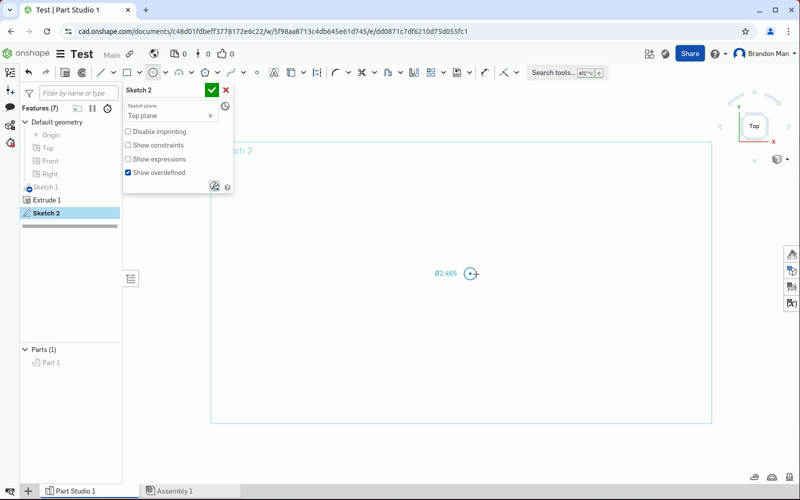
key(esc)
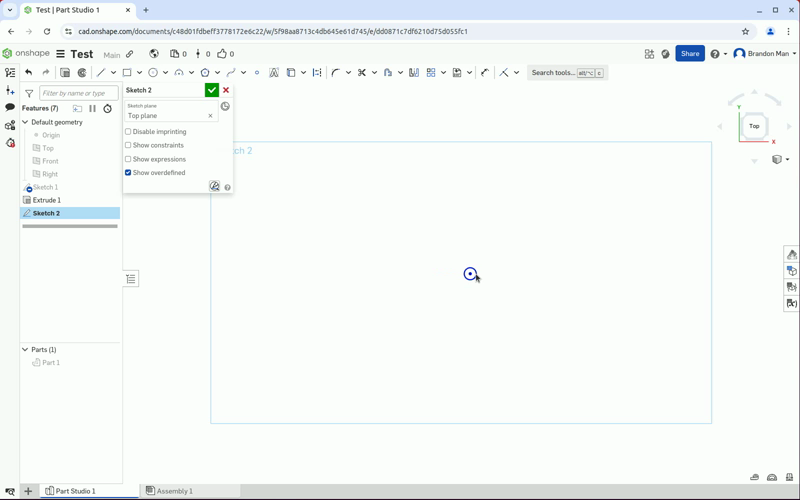
mouse_move(471, 268)
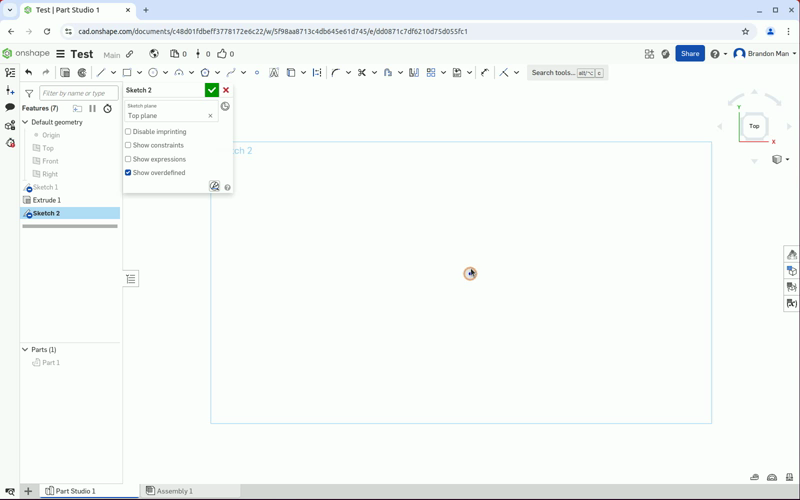
scroll(6)
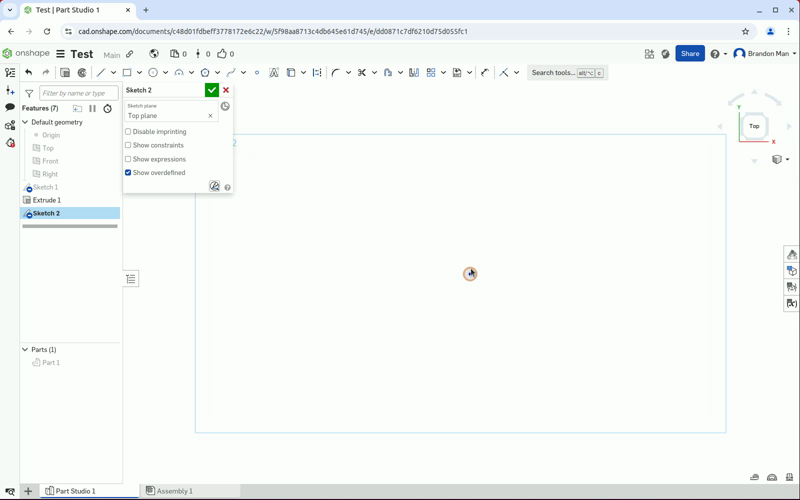
scroll(6)
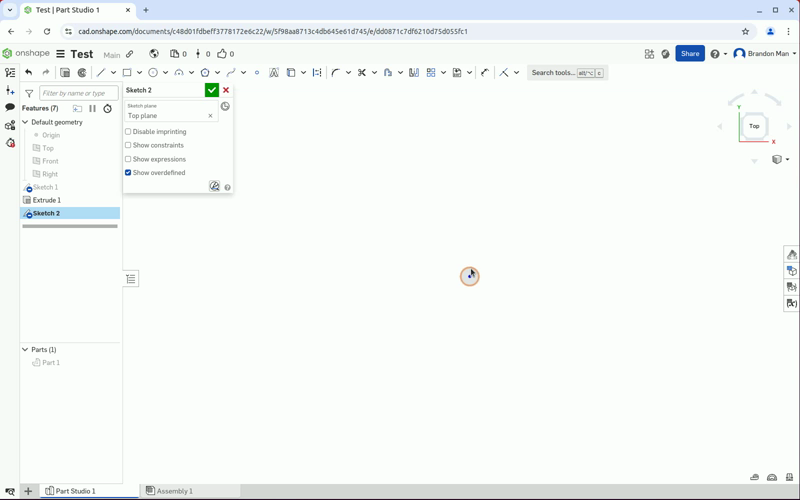
scroll(6)
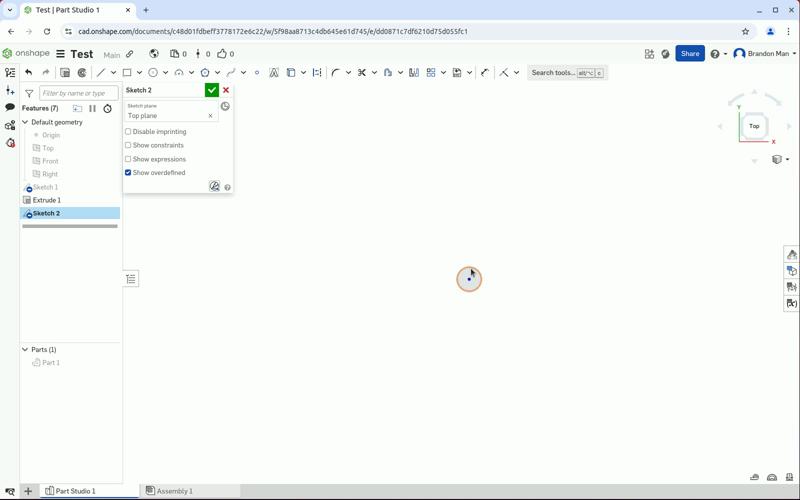
scroll(6)
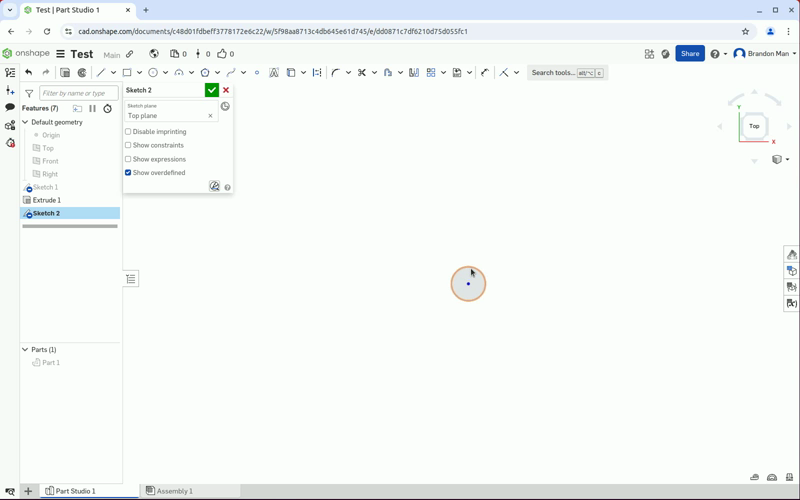
scroll(6)
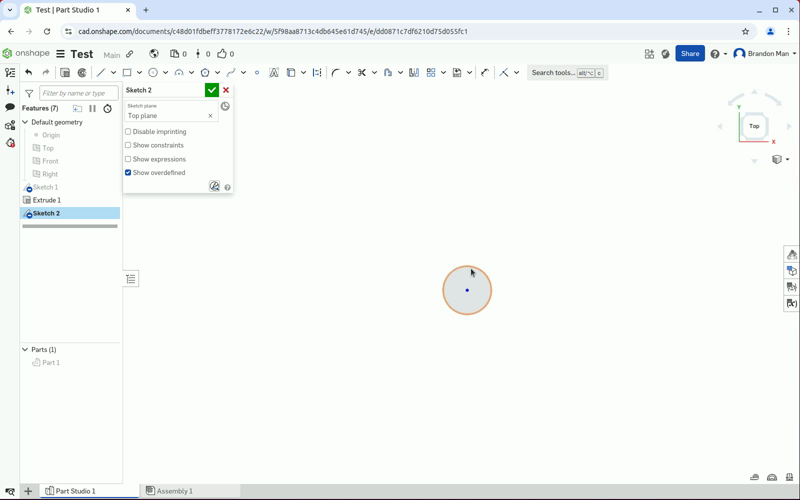
scroll(6)
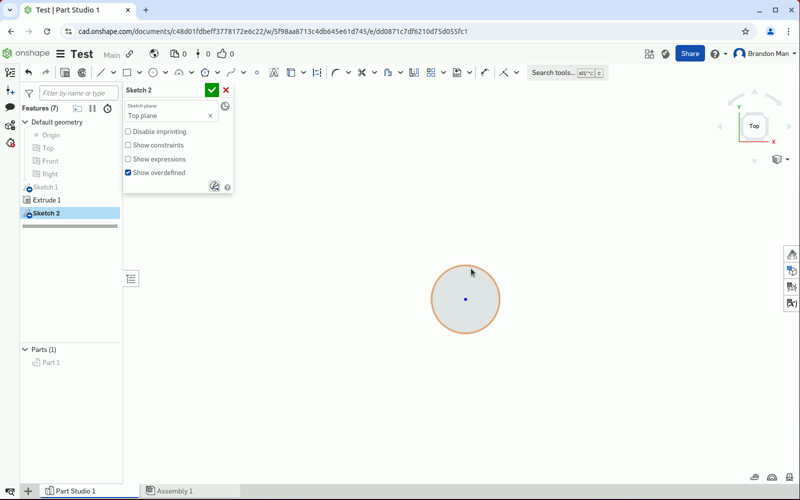
scroll(6)
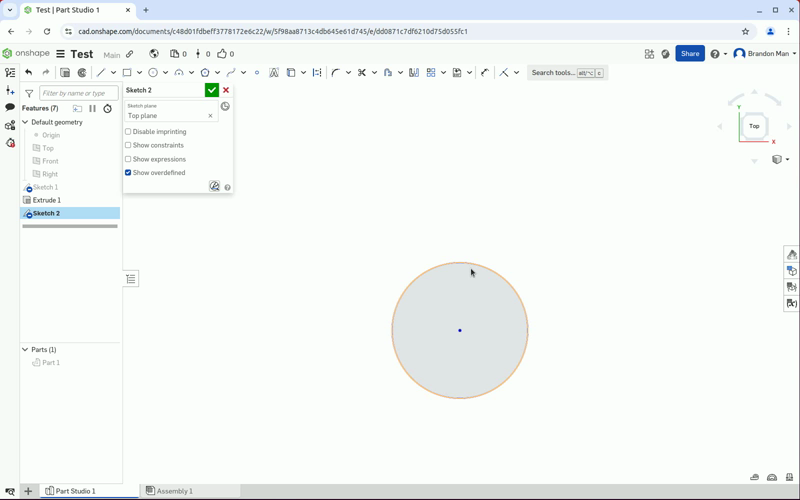
click(471, 268)
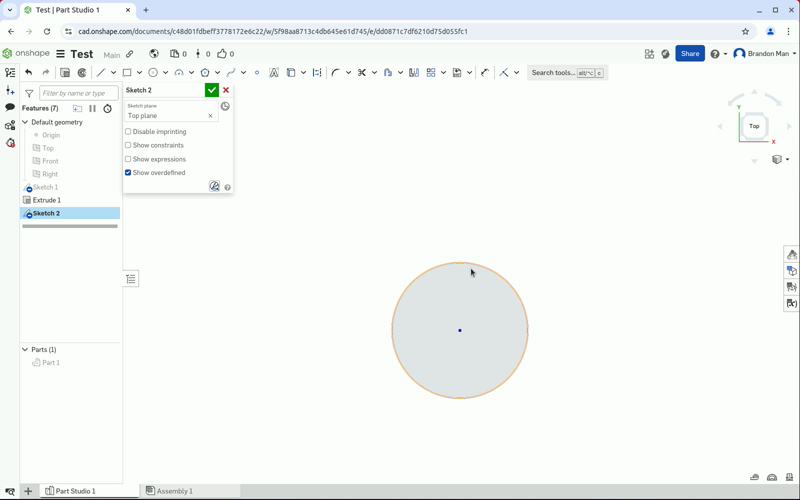
scroll(-6)
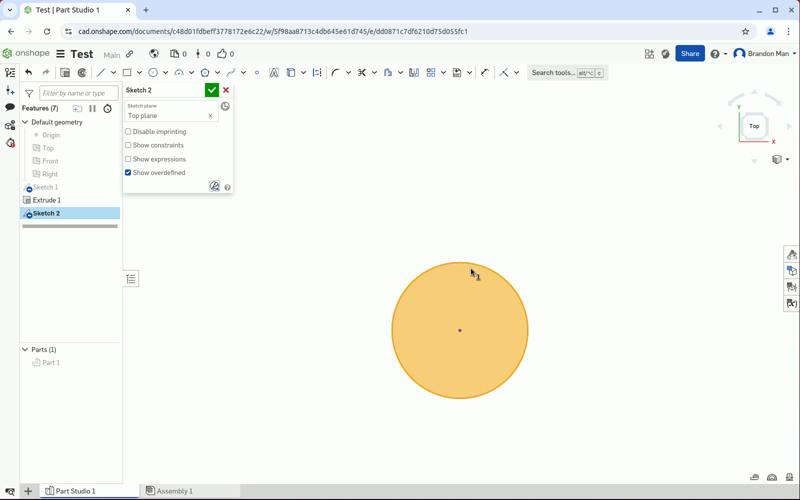
scroll(-6)
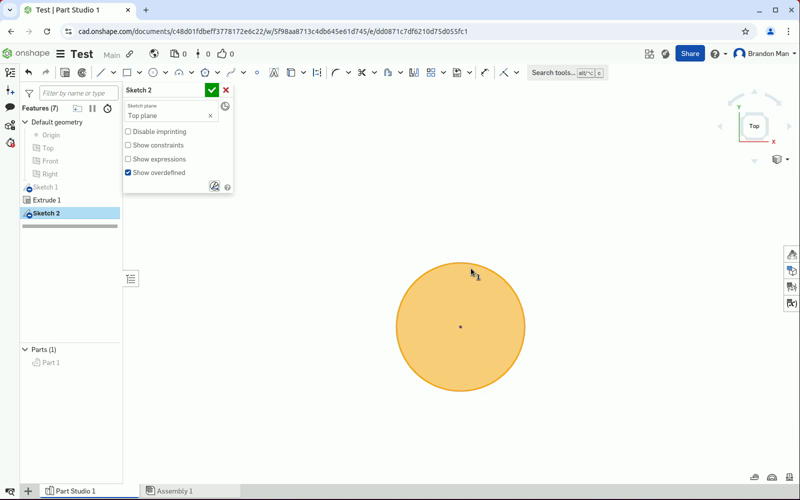
scroll(-6)
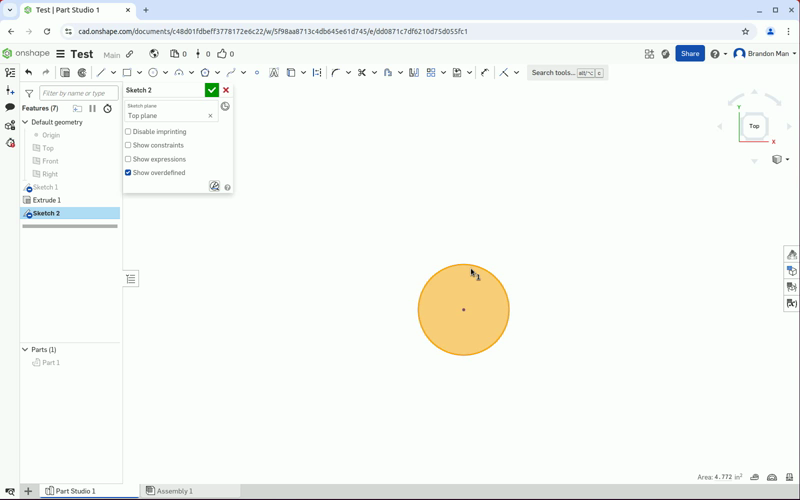
scroll(-6)
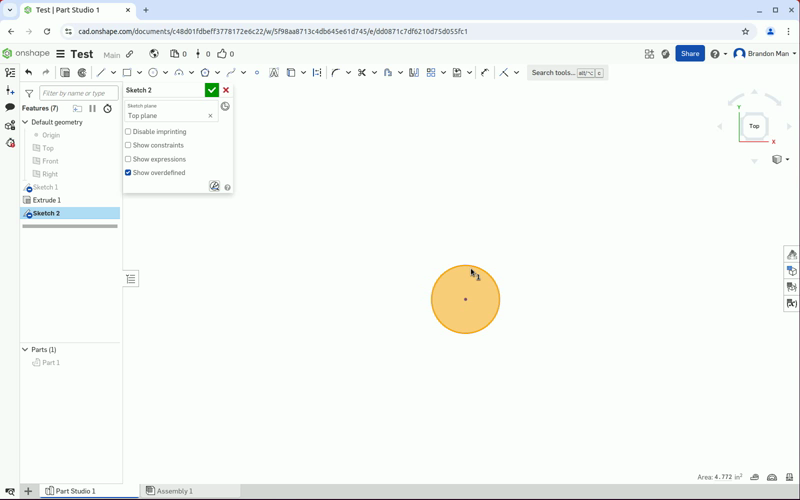
scroll(-6)
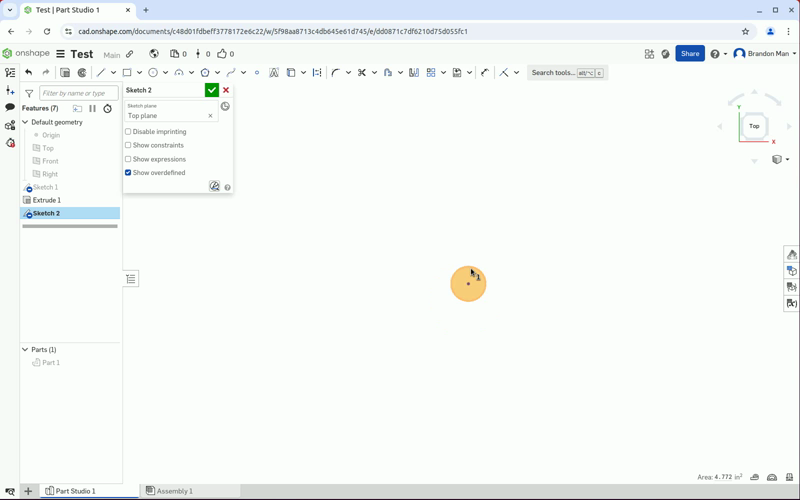
scroll(-6)
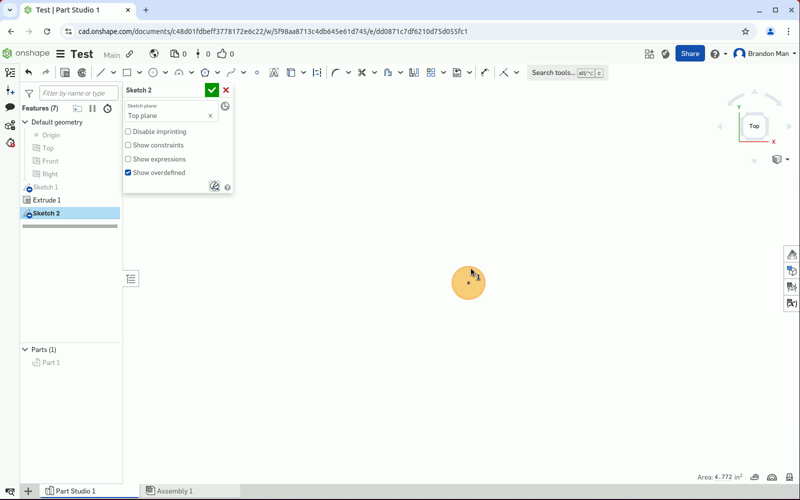
scroll(-6)
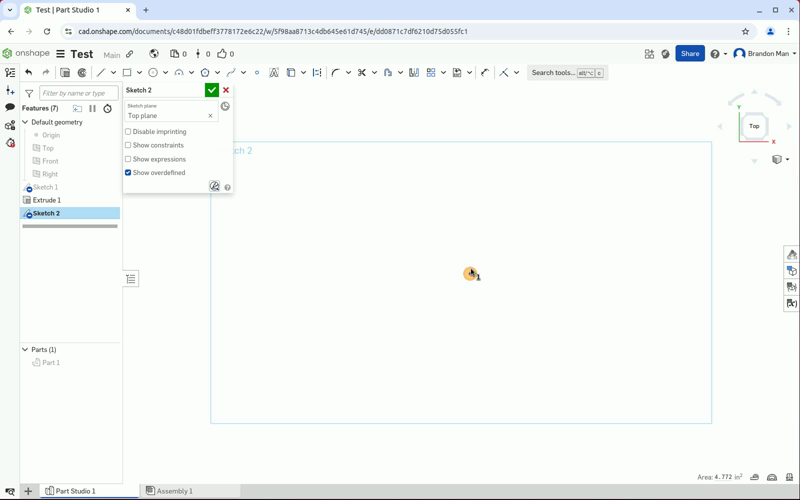
mouse_move(73, 352)
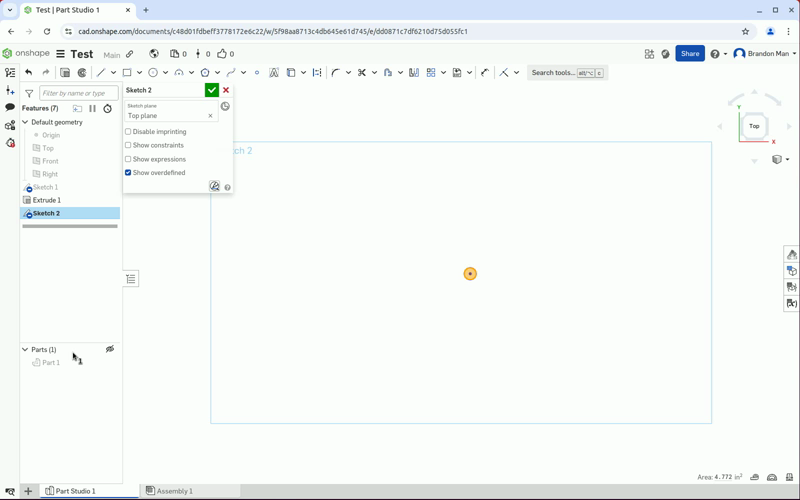
key(shift+y)
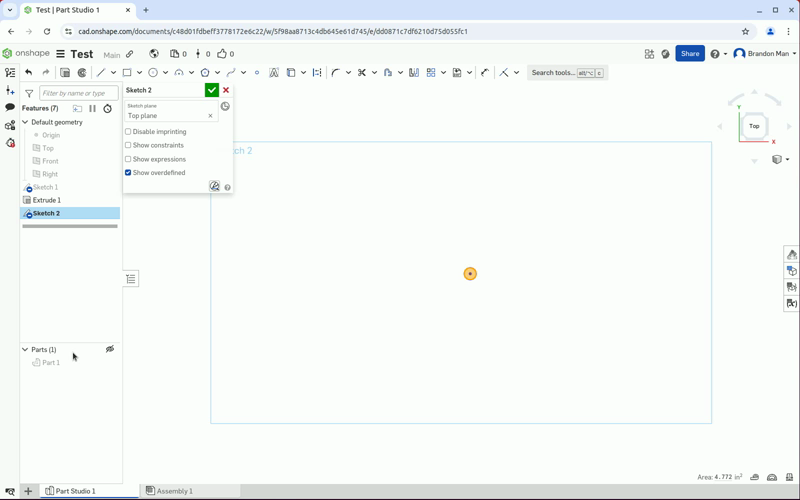
key(shift+e)
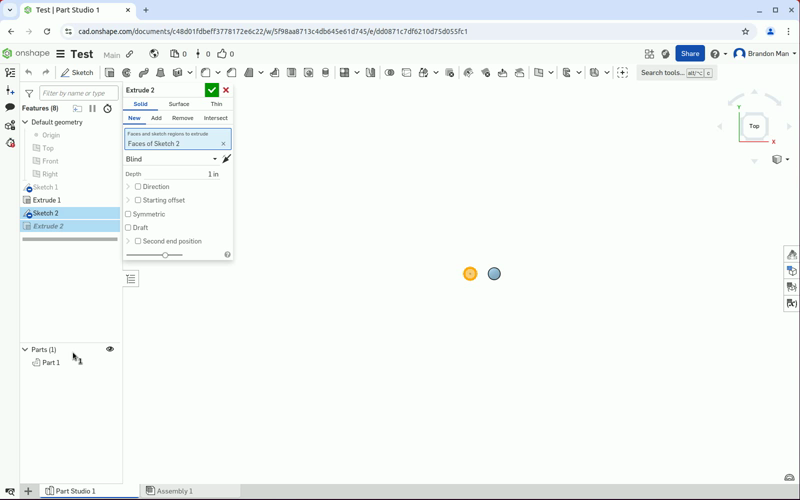
mouse_move(143, 106)
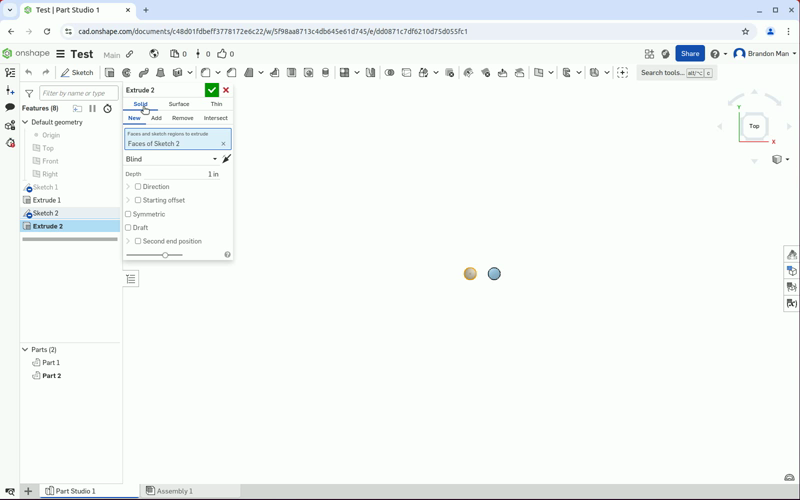
click(143, 106)
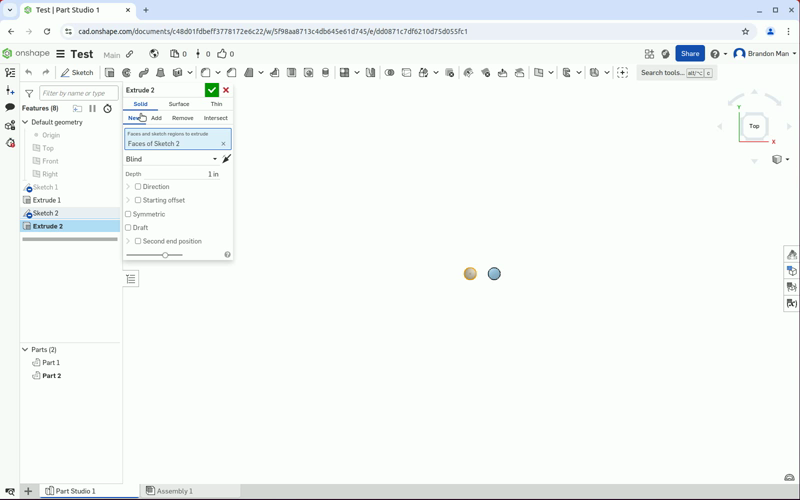
mouse_move(137, 120)
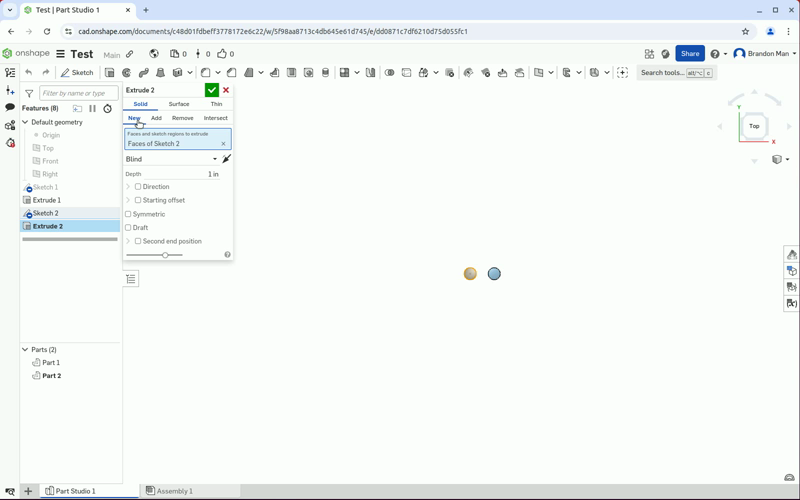
click(137, 120)
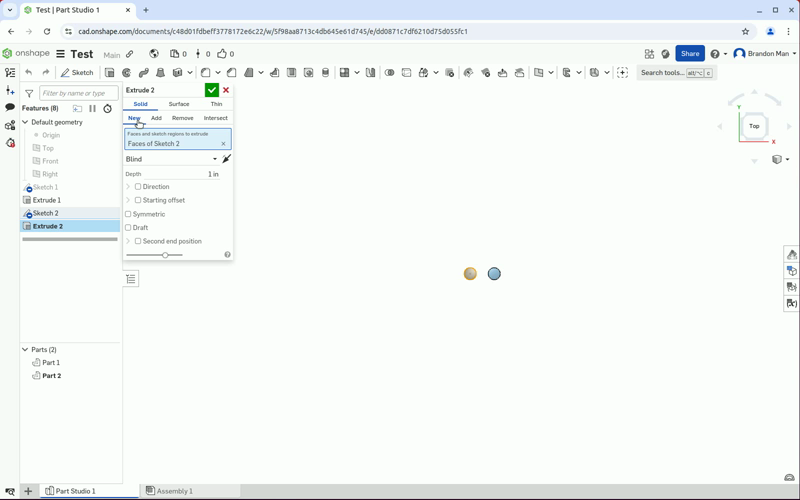
key(tab, 4)
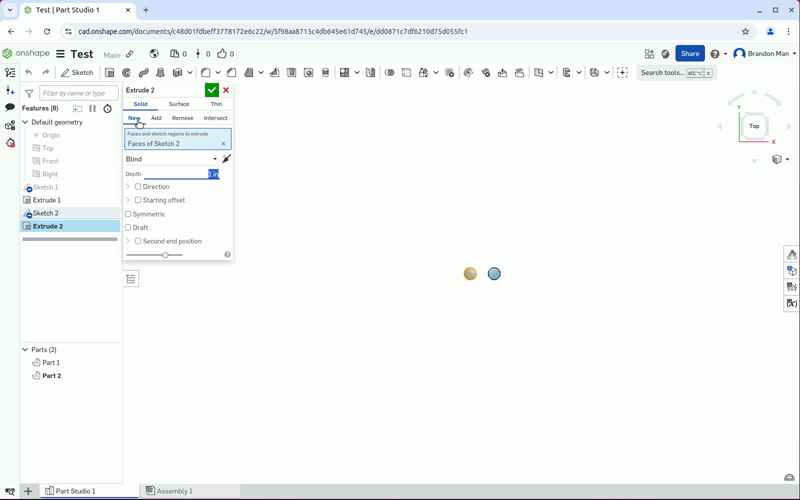
text(0.722)
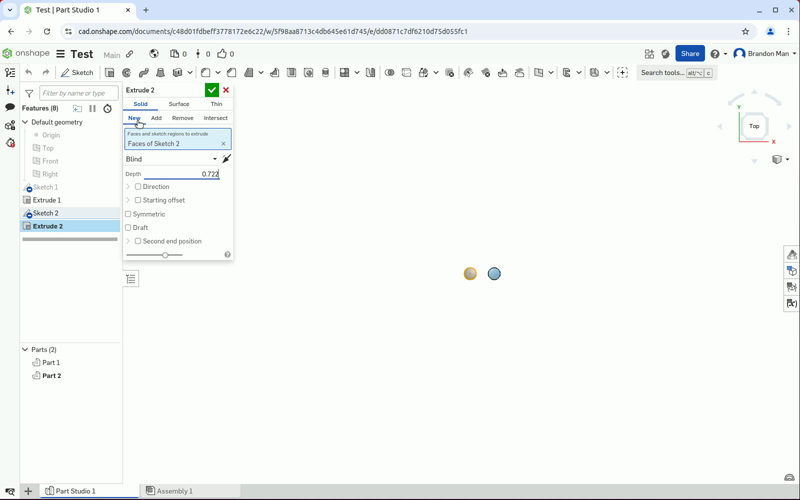
key(enter)
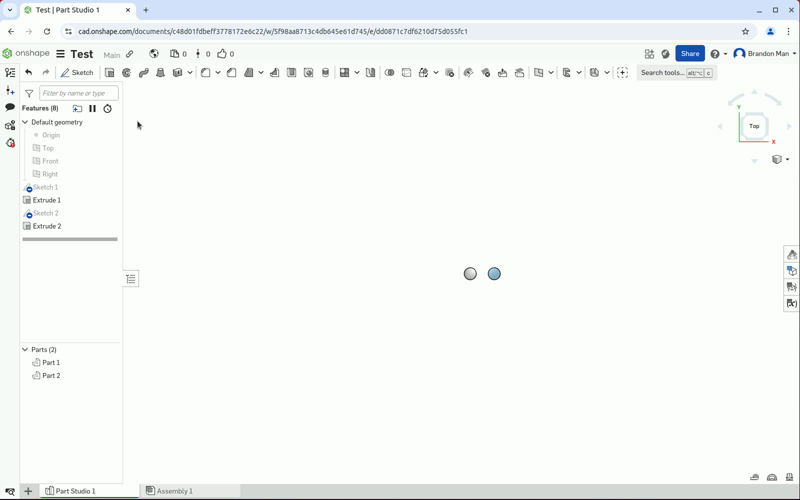
key(shift+h)
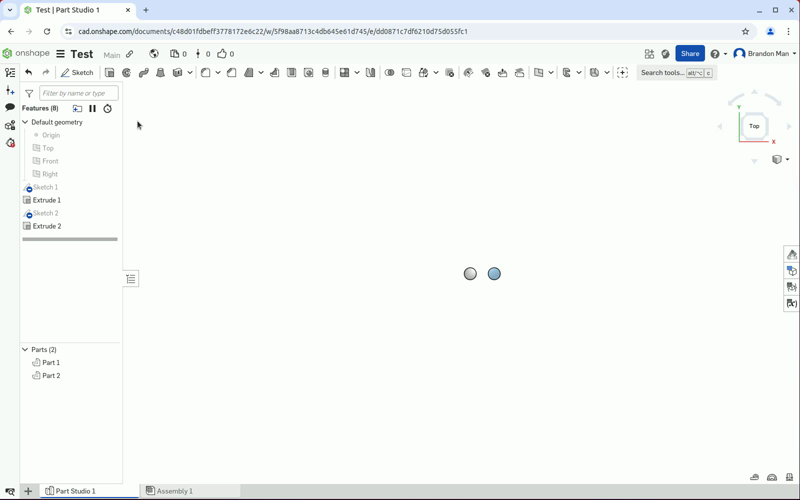
key(shift+h)
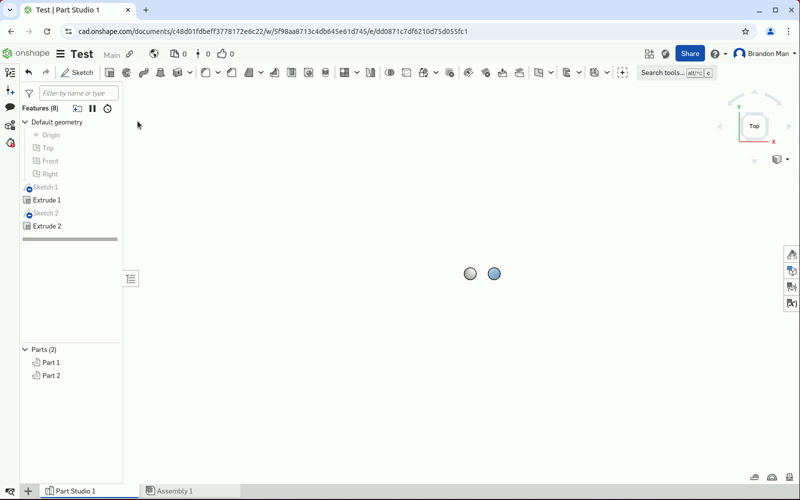
mouse_move(73, 189)
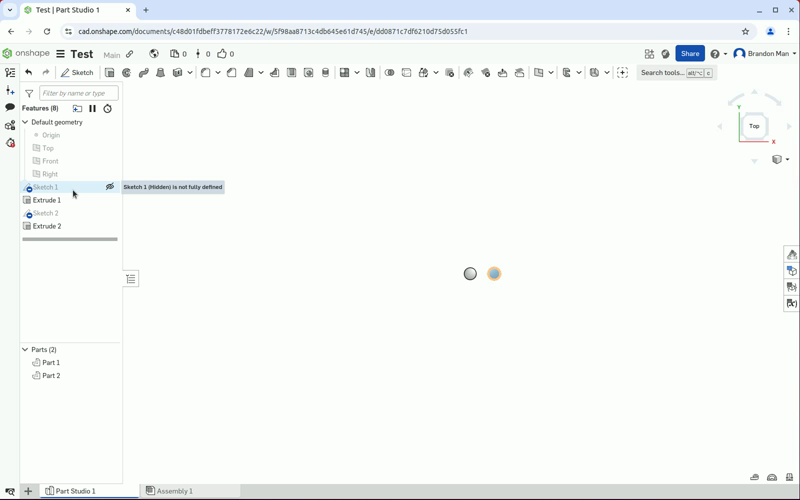
click(73, 189)
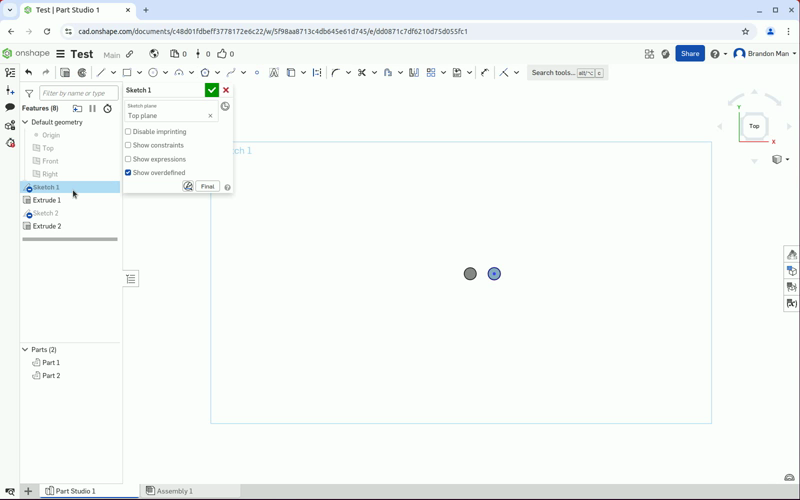
mouse_move(229, 92)
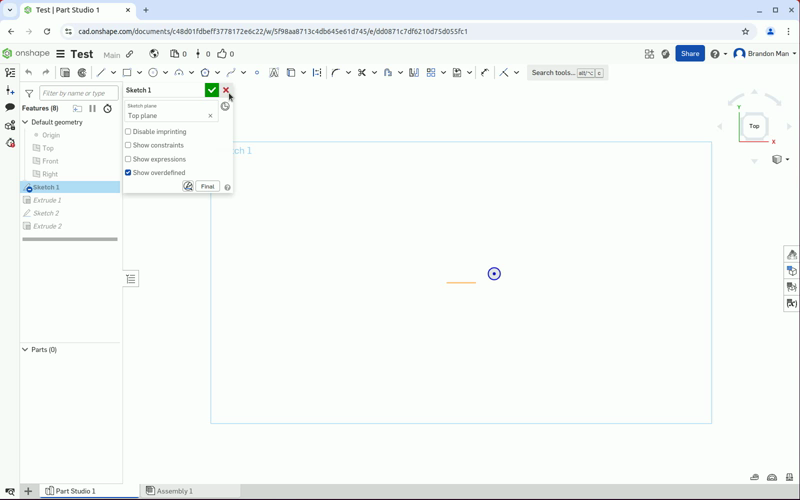
click(229, 92)
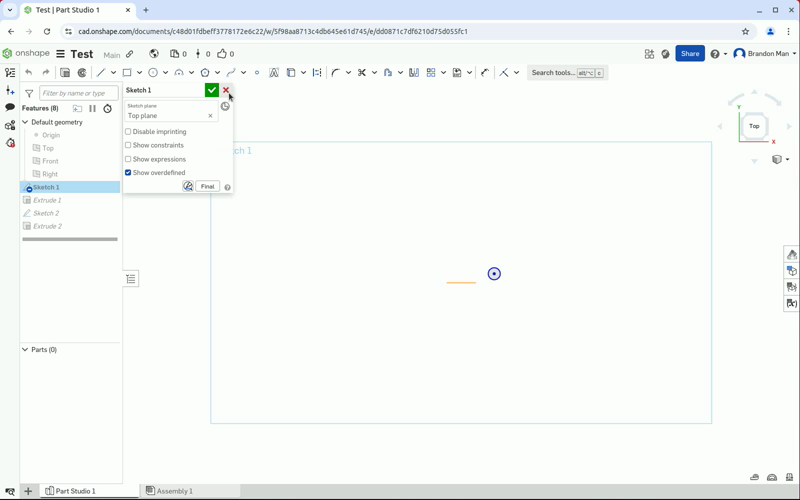
key(shift+s)
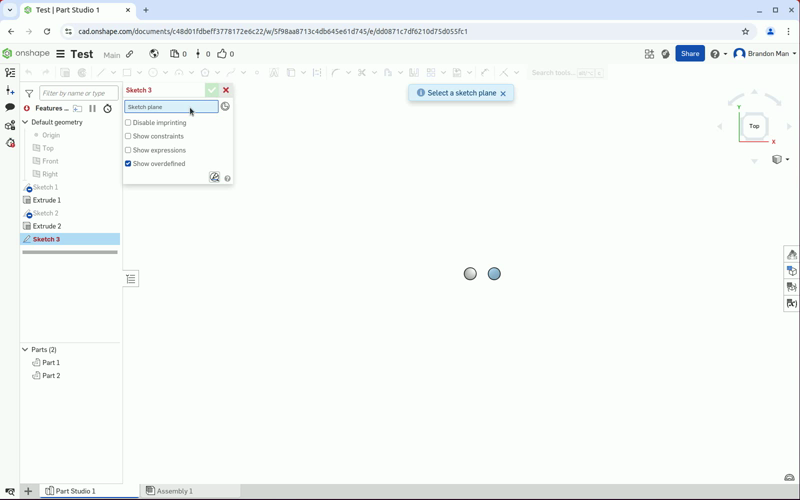
mouse_move(73, 150)
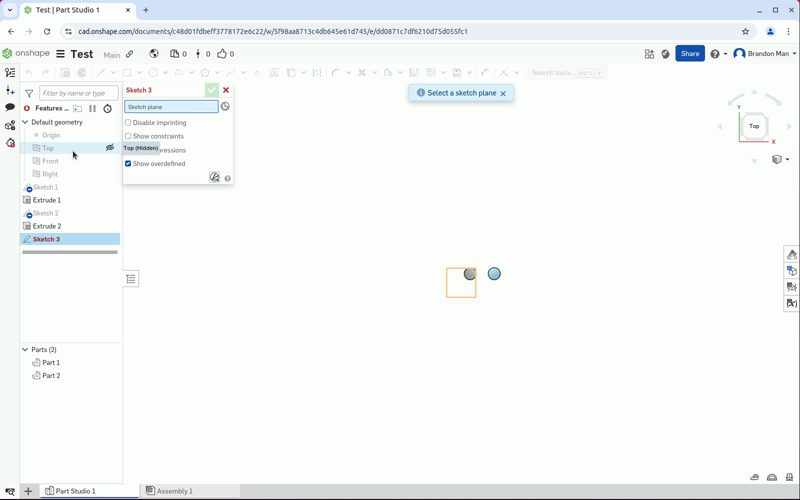
click(73, 150)
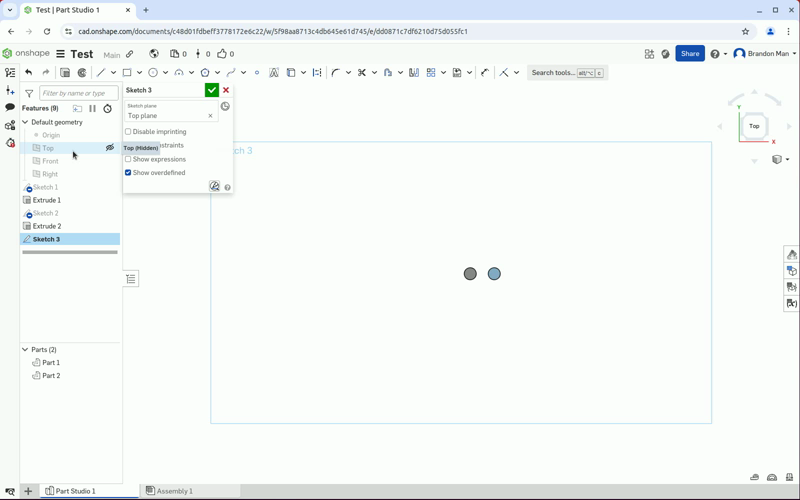
mouse_move(73, 352)
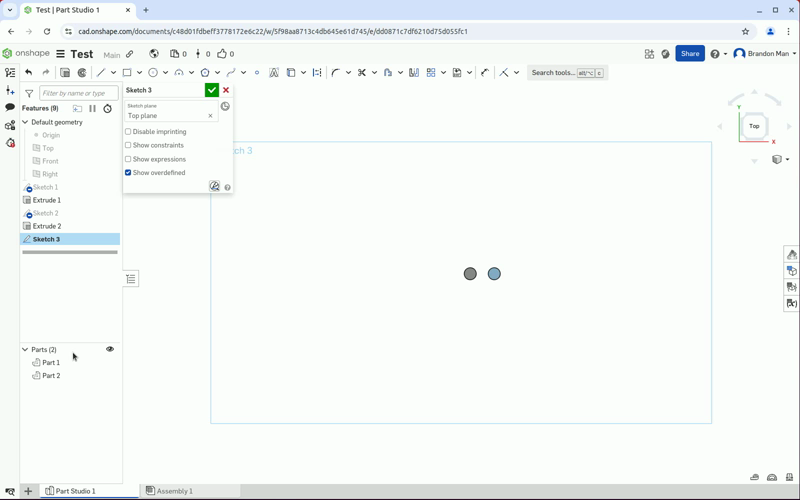
key(y)
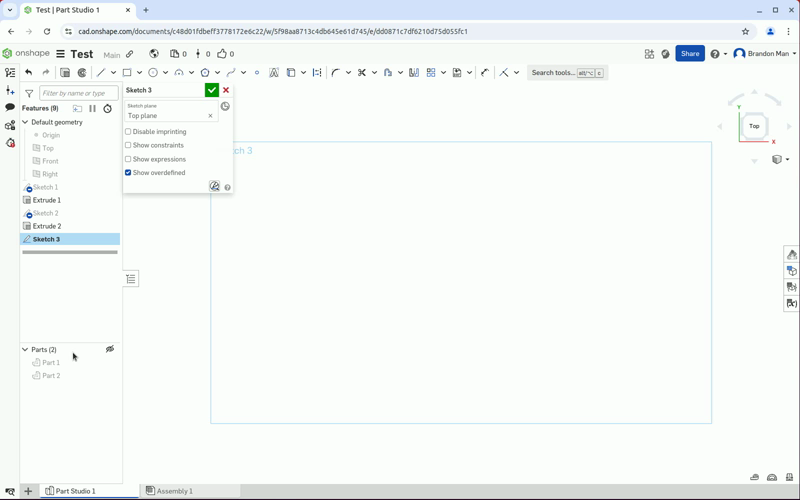
key(c)
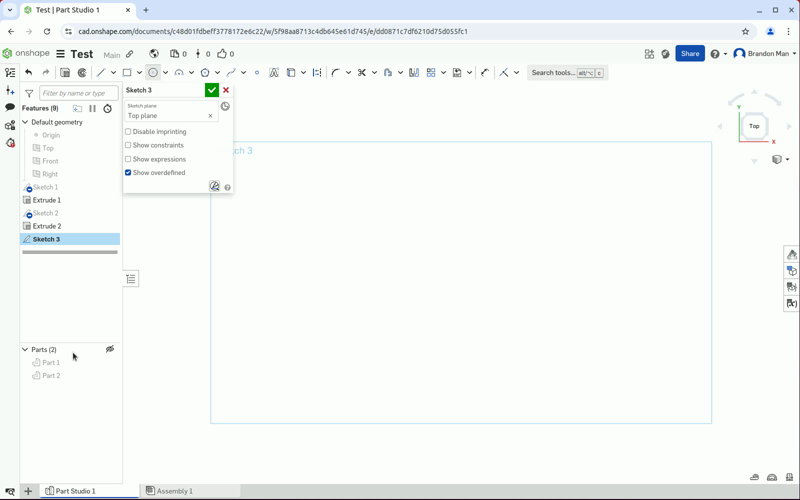
key_down(shift)
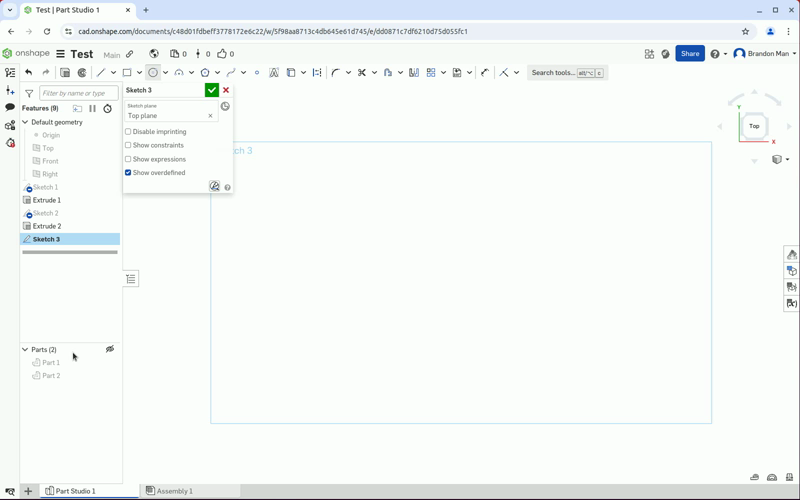
mouse_move(539, 273)
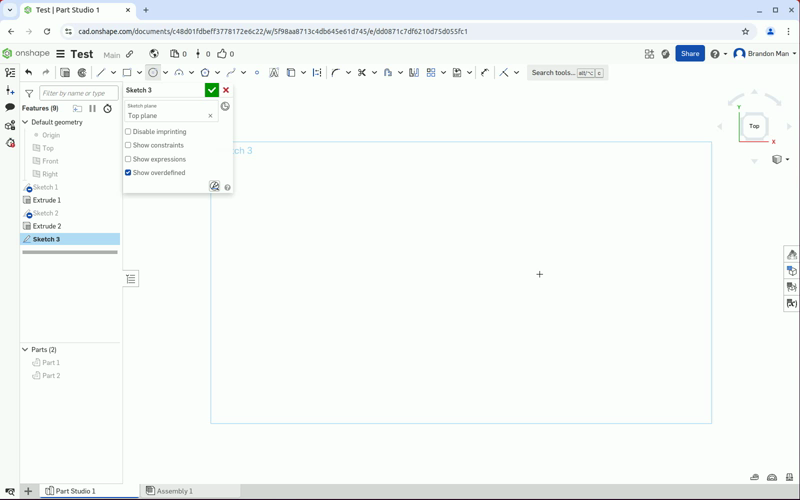
click(539, 273)
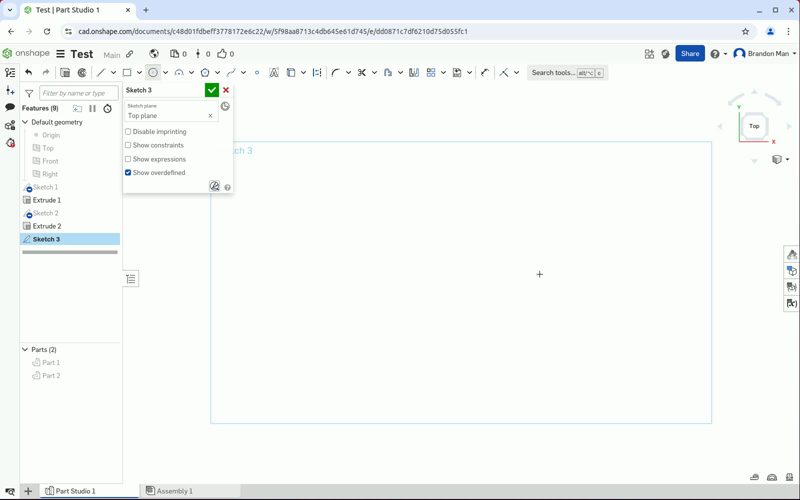
key_up(shift)
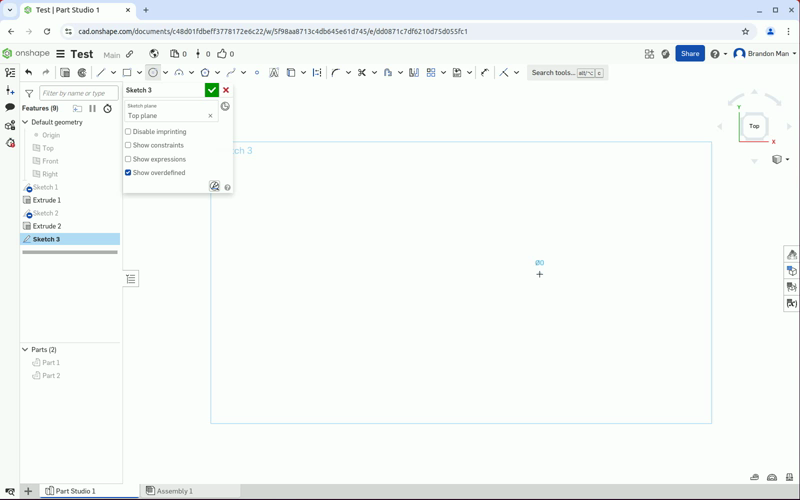
mouse_move(546, 273)
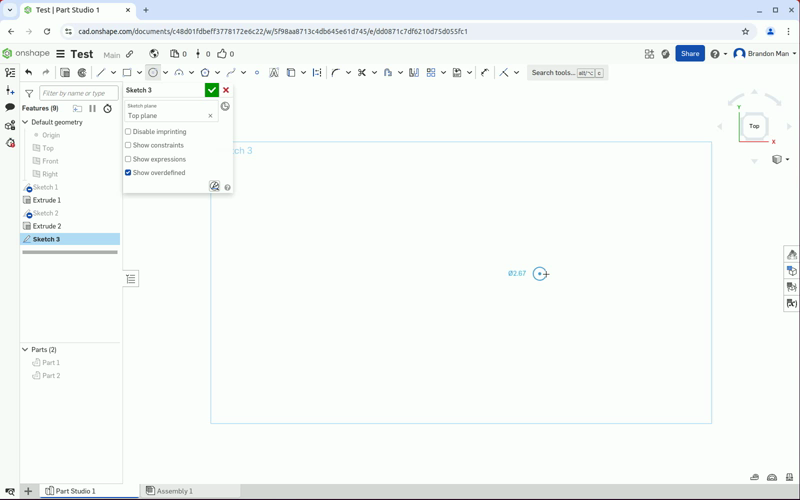
click(546, 273)
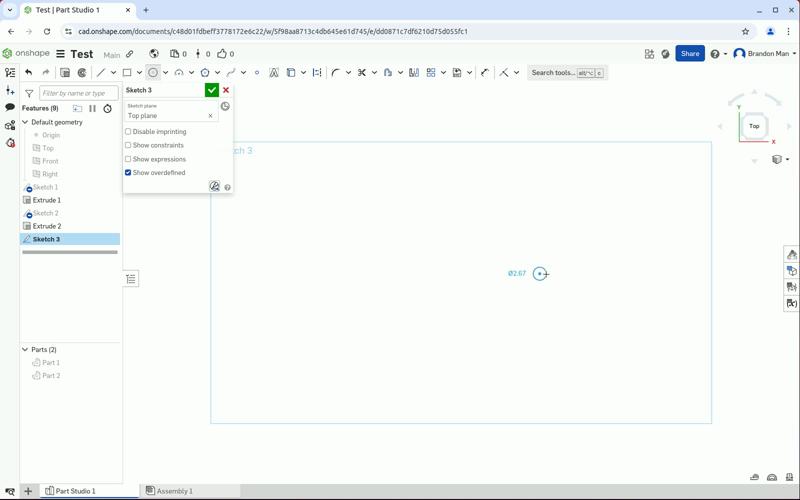
key(esc)
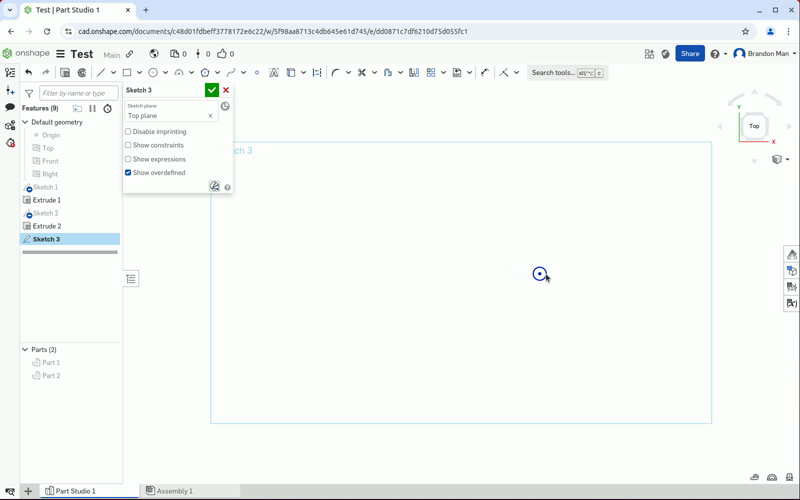
mouse_move(540, 277)
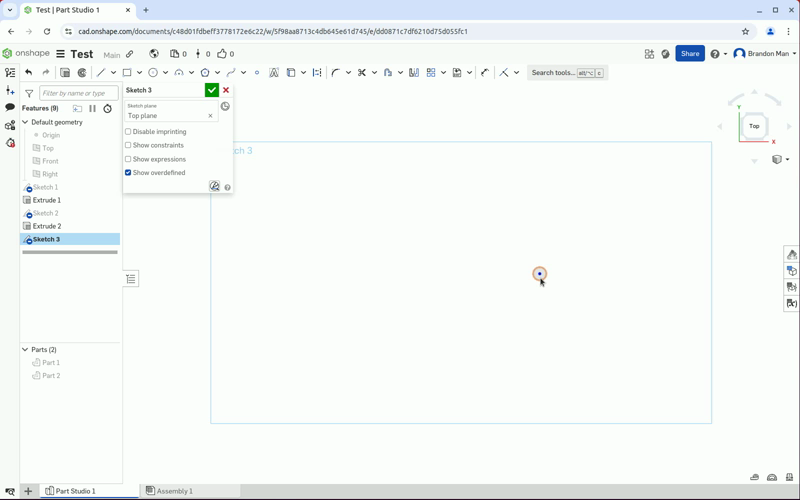
scroll(6)
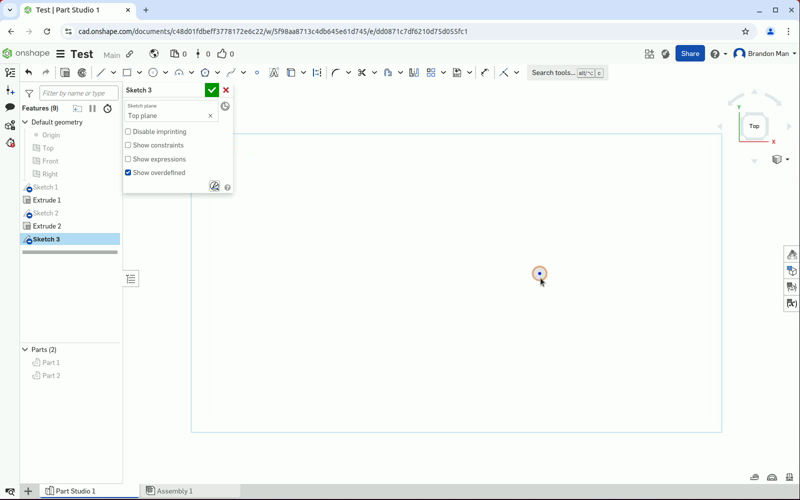
scroll(6)
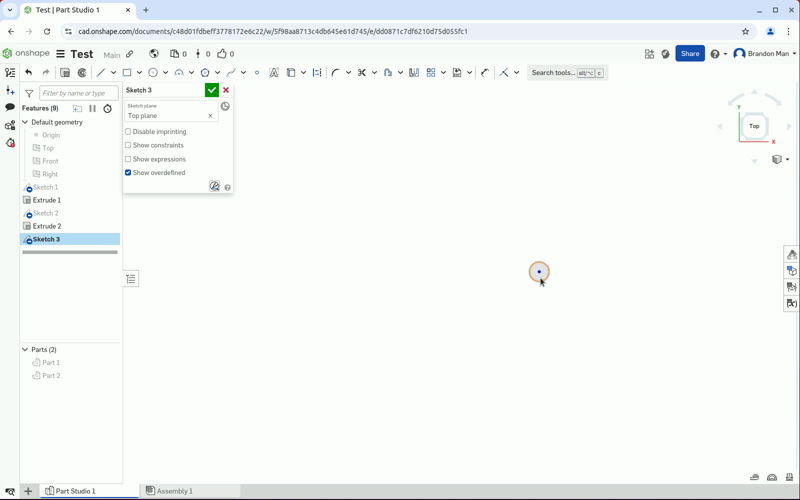
scroll(6)
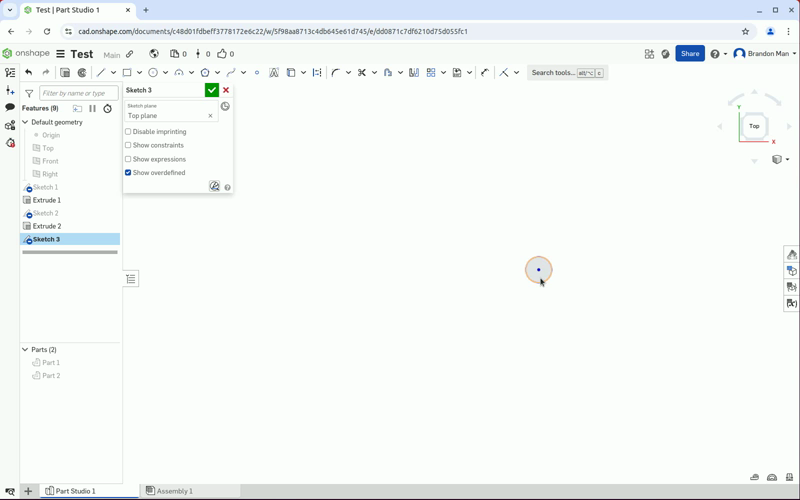
scroll(6)
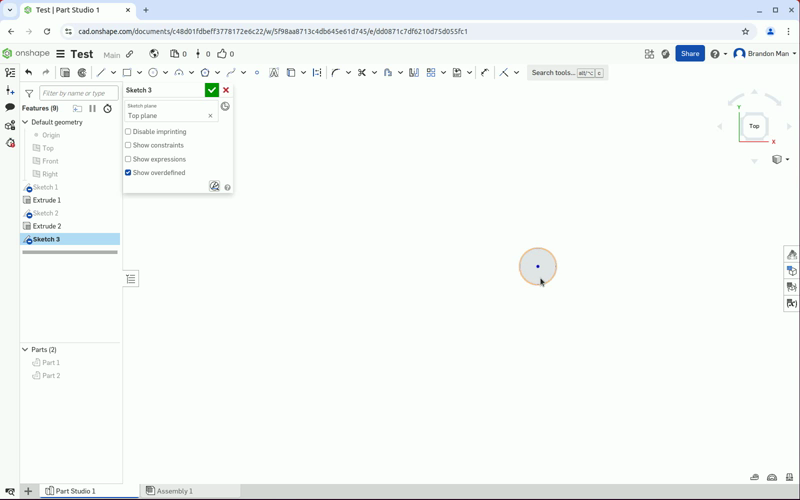
scroll(6)
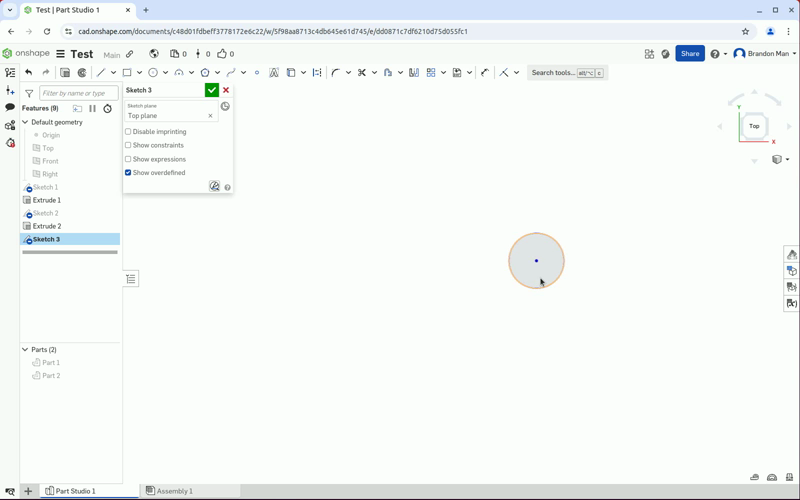
scroll(6)
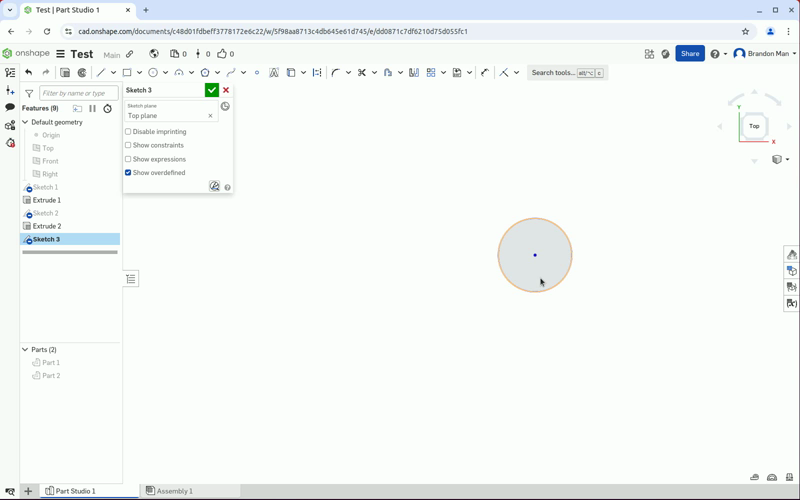
scroll(6)
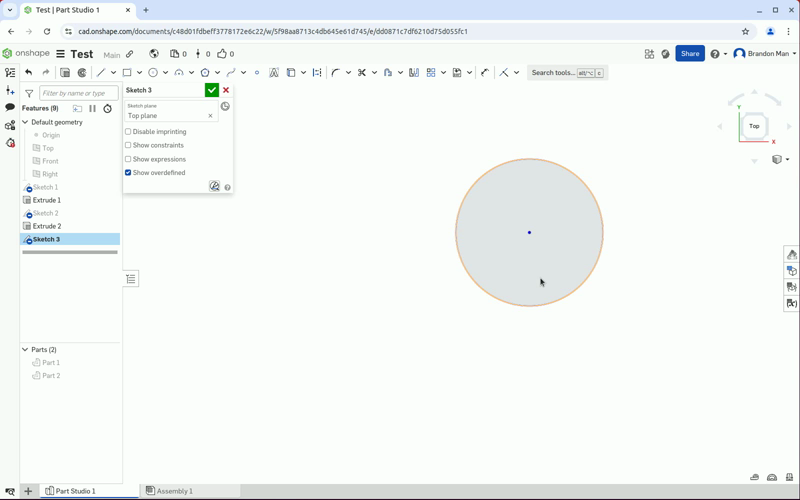
click(540, 277)
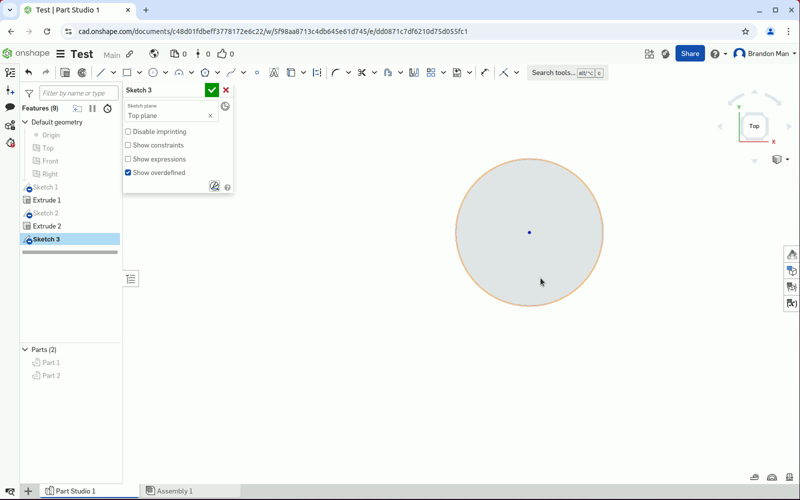
scroll(-6)
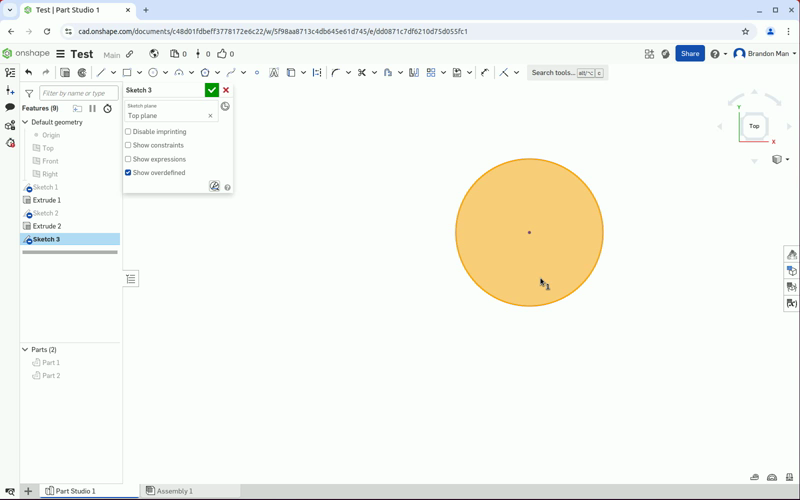
scroll(-6)
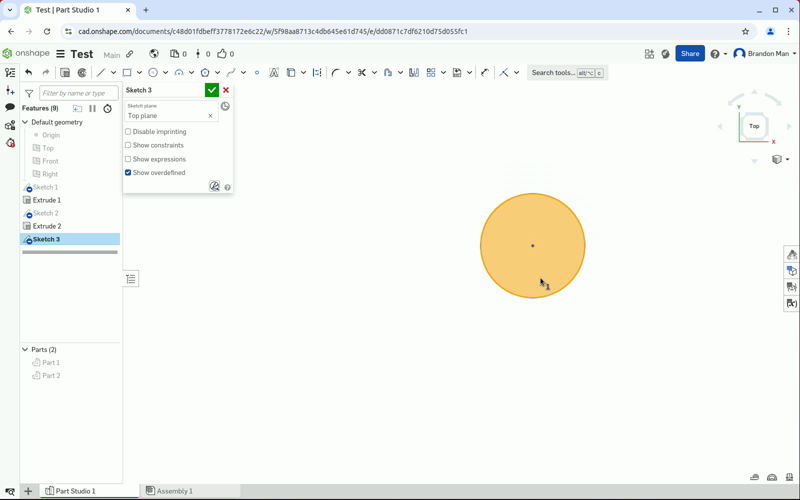
scroll(-6)
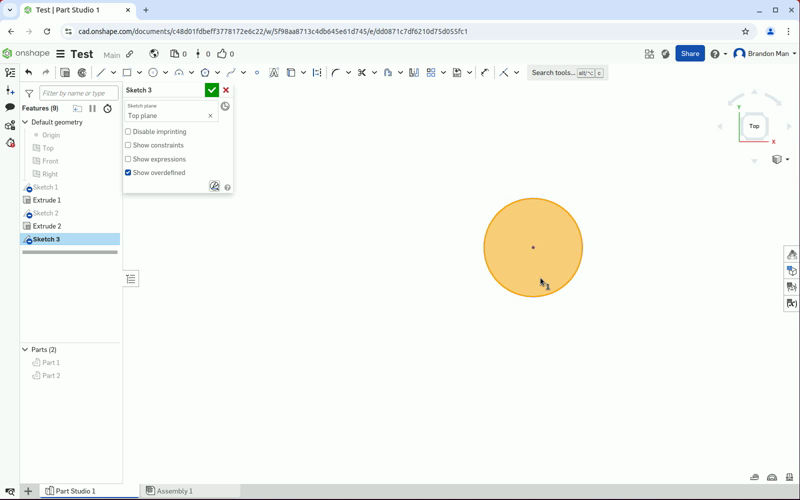
scroll(-6)
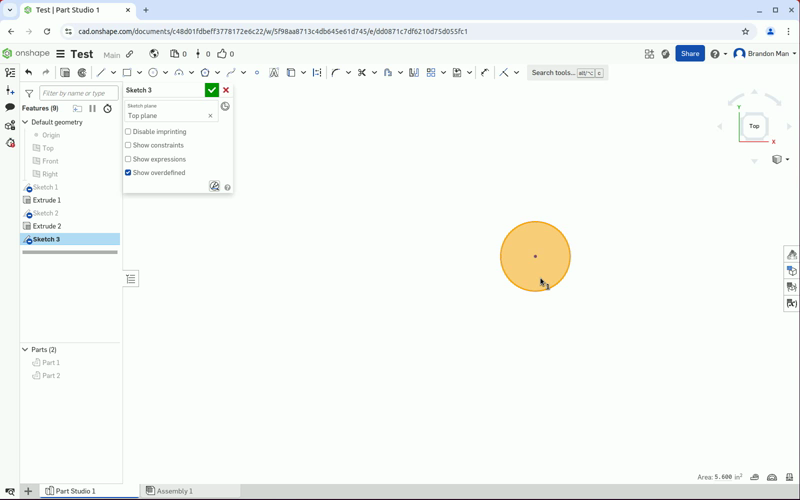
scroll(-6)
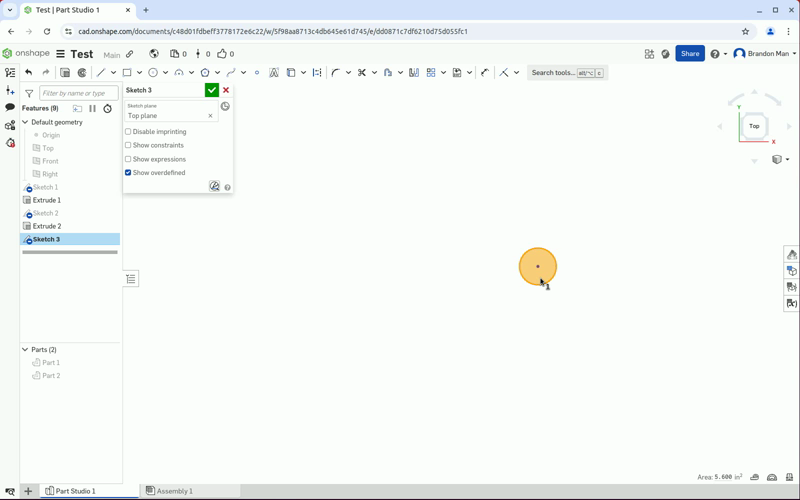
scroll(-6)
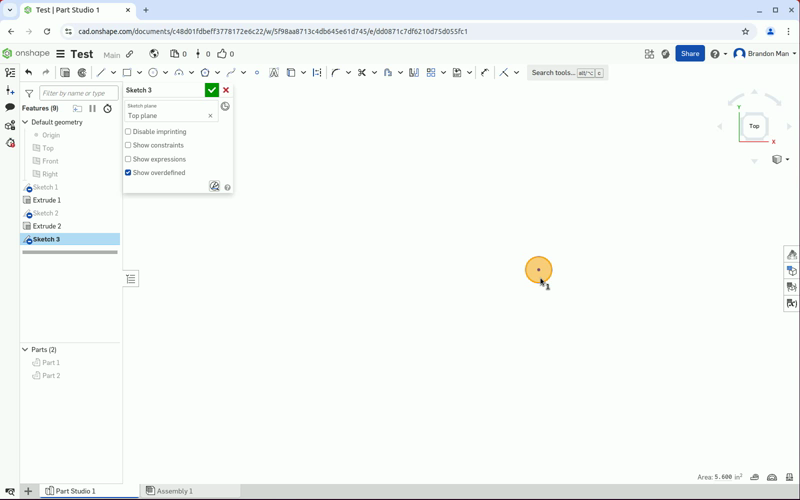
scroll(-6)
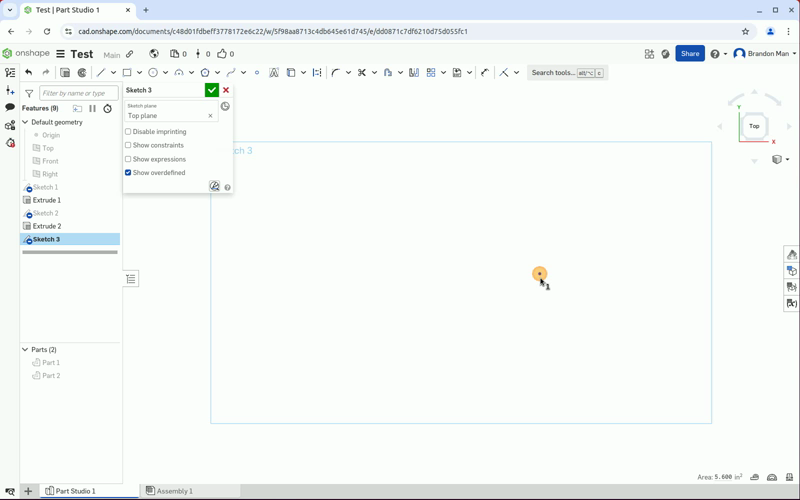
mouse_move(73, 352)
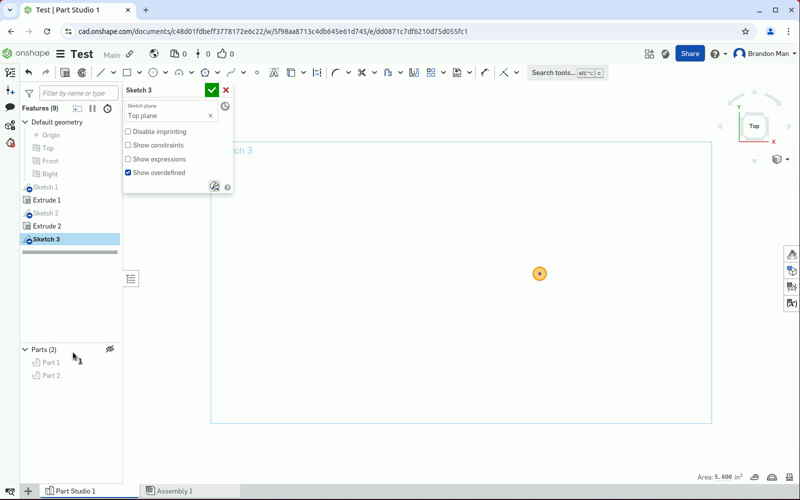
key(shift+y)
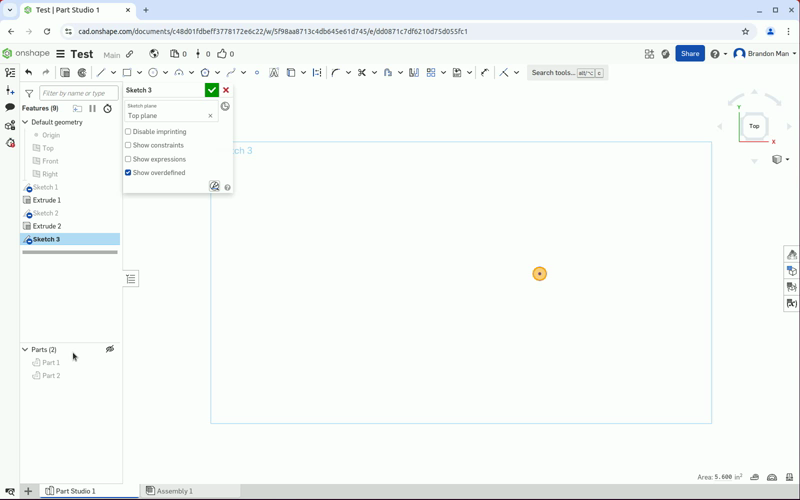
key(shift+e)
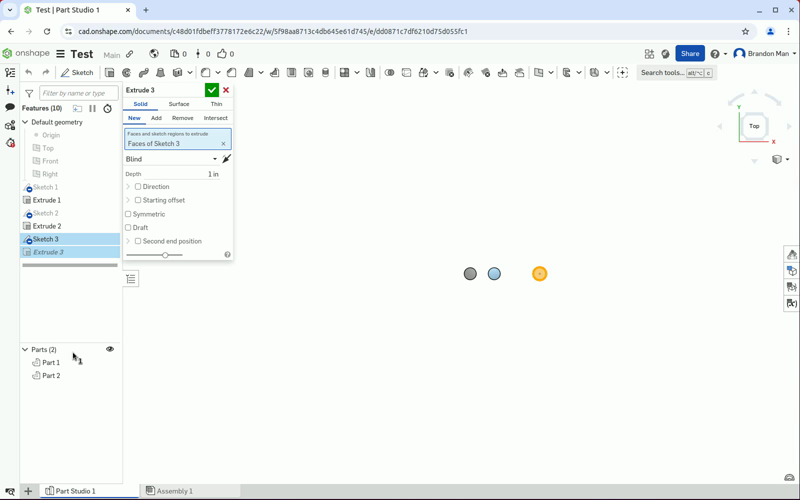
mouse_move(143, 106)
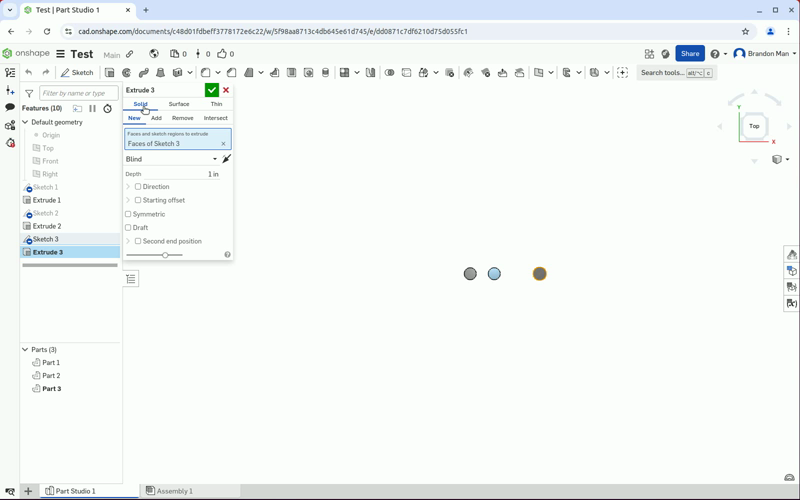
click(143, 106)
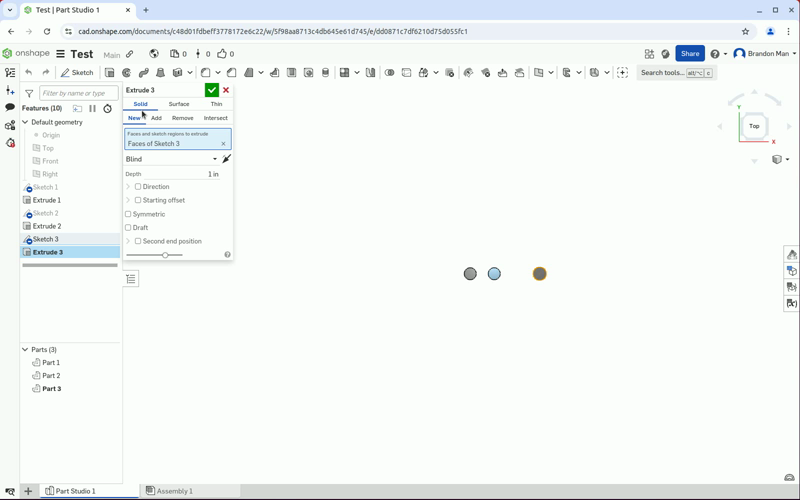
mouse_move(137, 120)
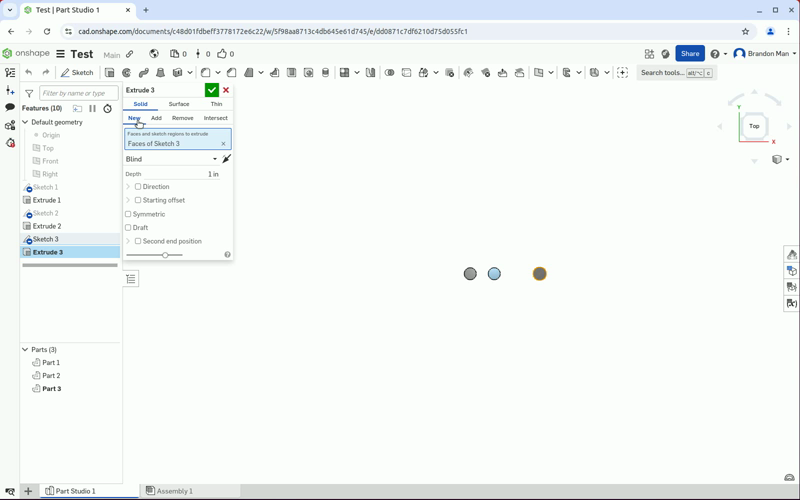
click(137, 120)
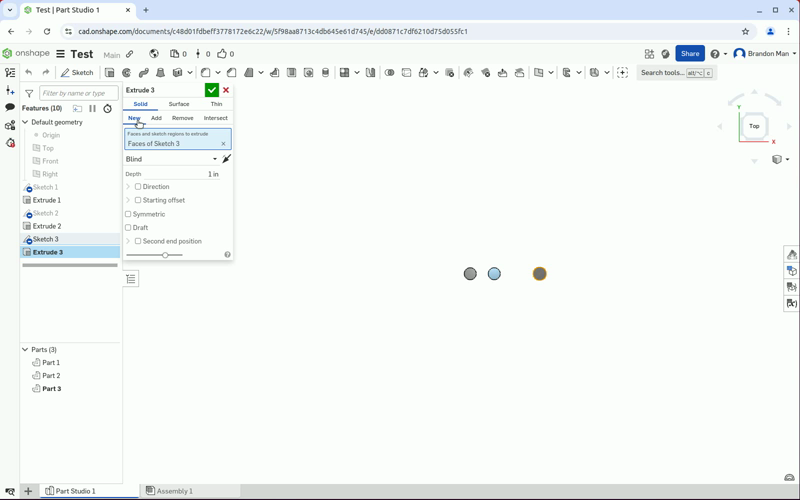
key(tab, 4)
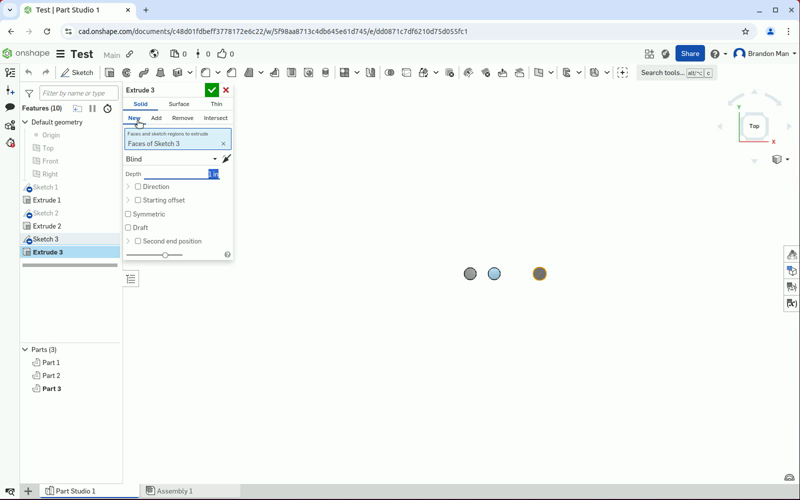
text(0.722)
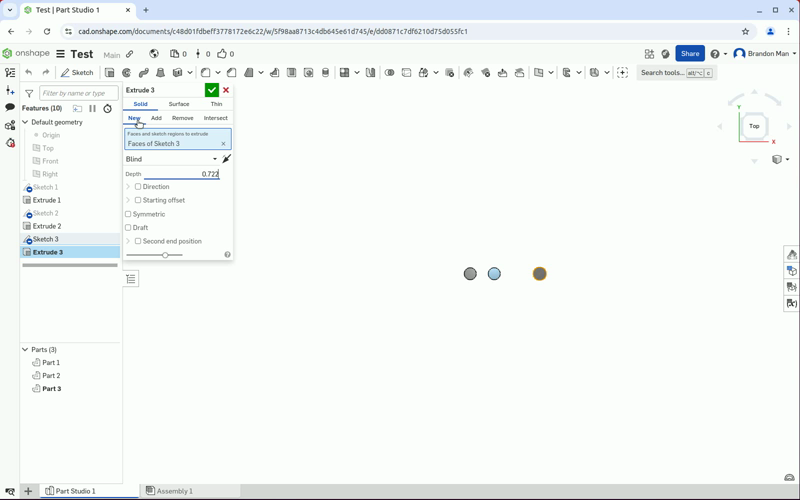
key(enter)
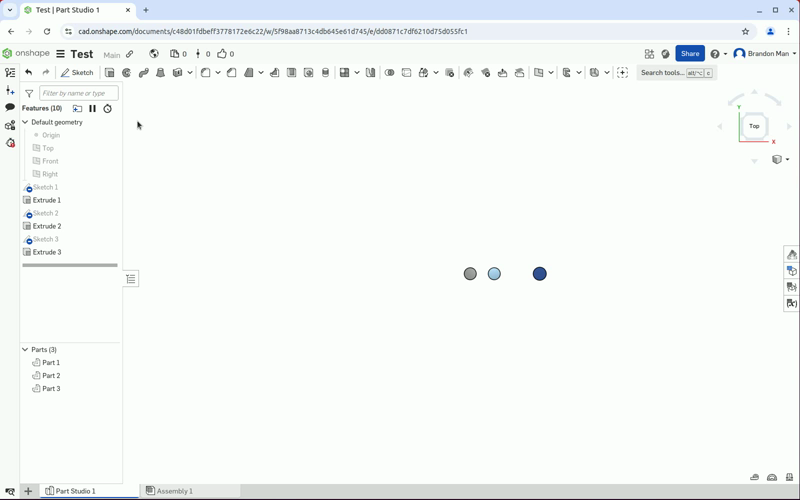
key(shift+h)
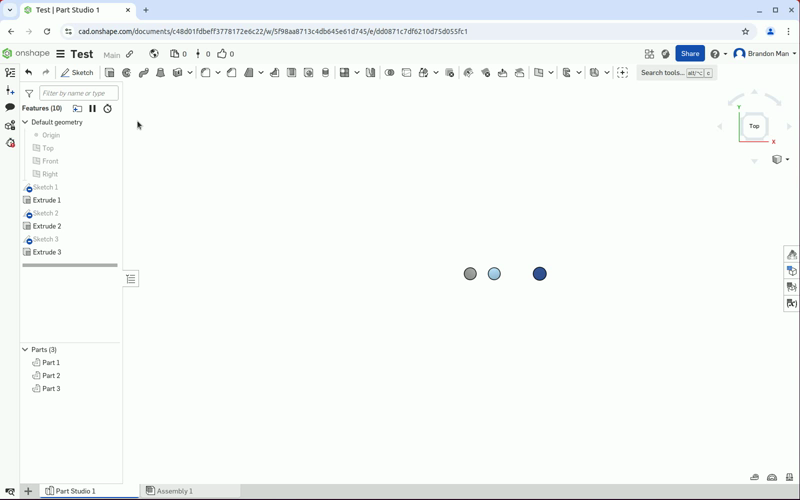
key(shift+h)
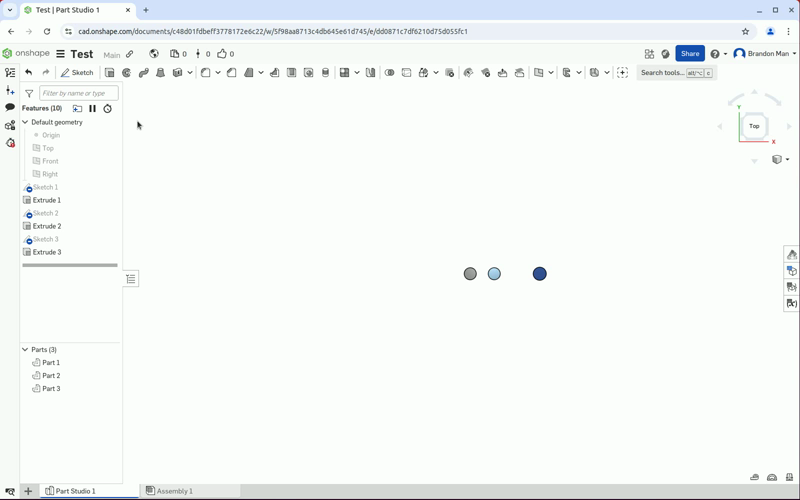
mouse_move(73, 189)
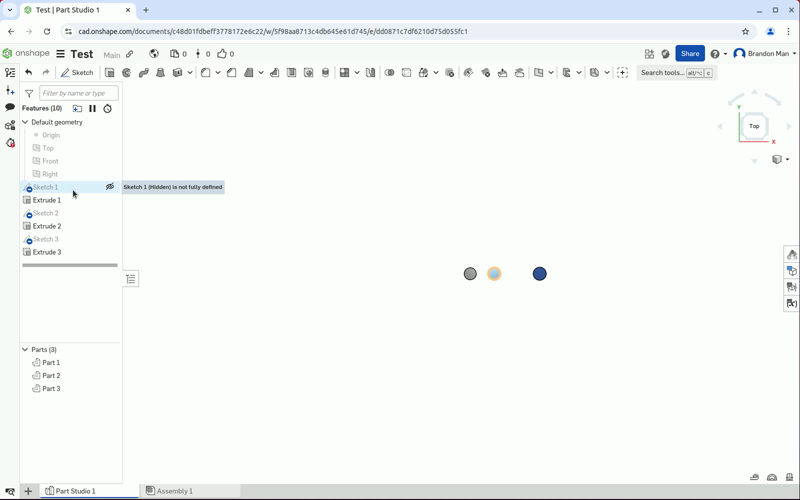
click(73, 189)
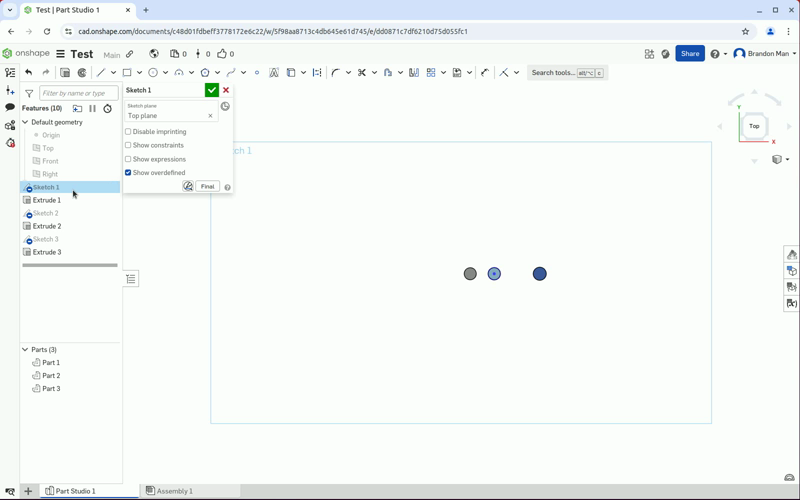
mouse_move(229, 92)
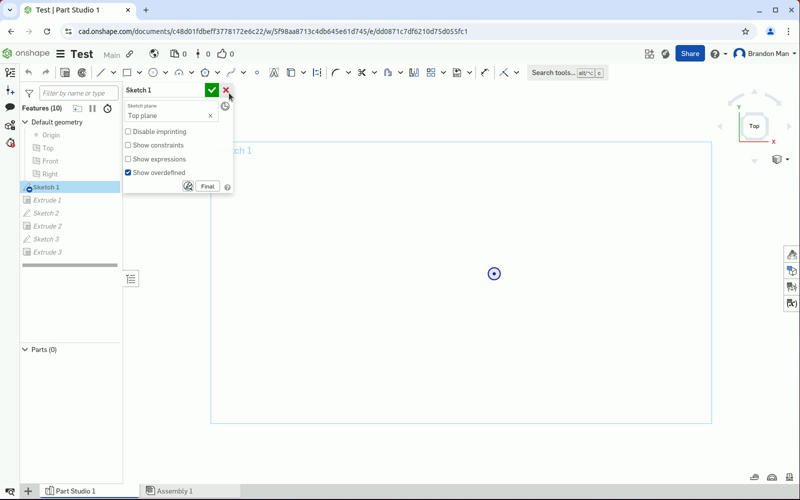
click(229, 92)
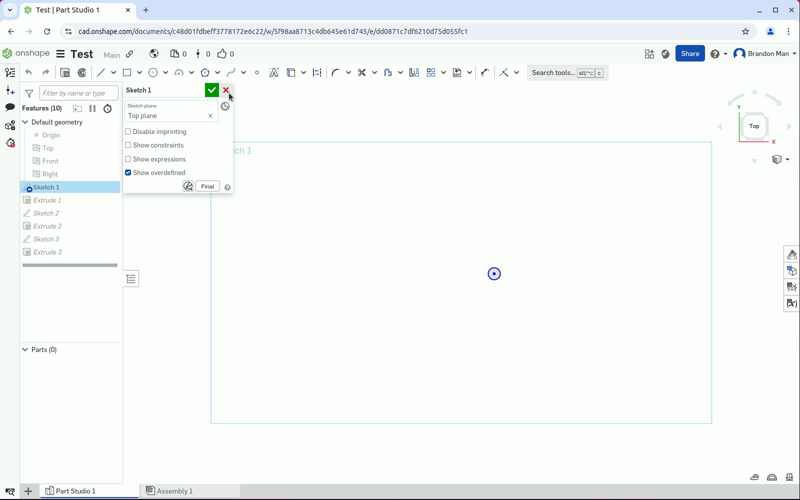
key(shift+s)
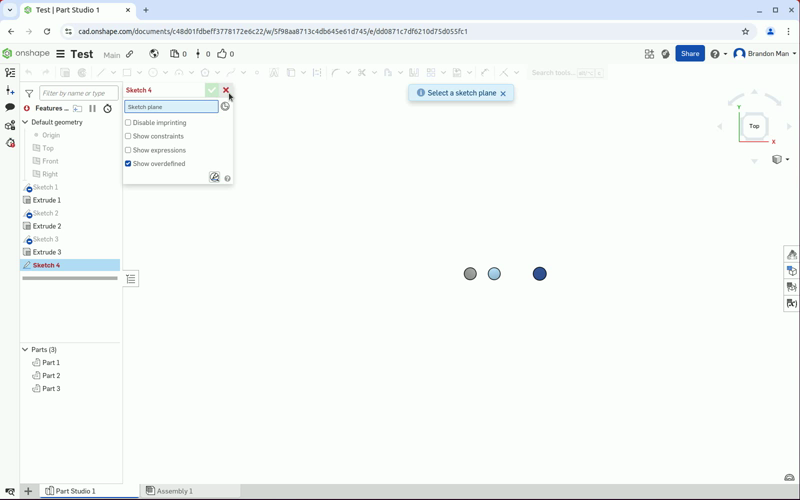
mouse_move(73, 150)
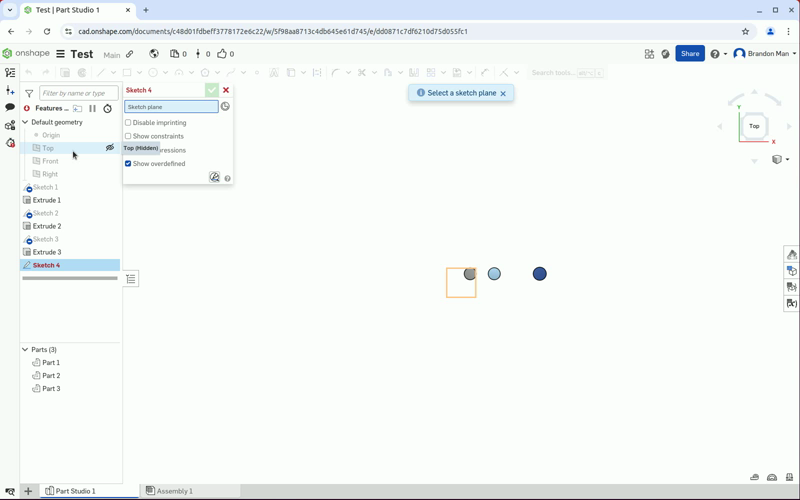
click(73, 150)
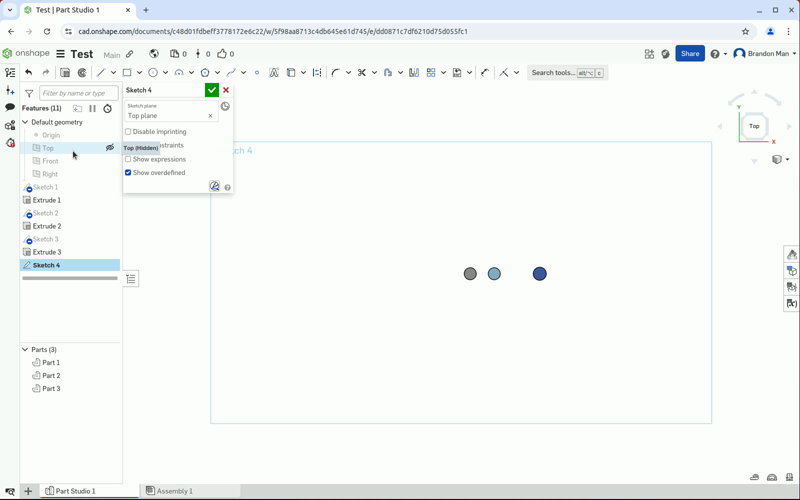
mouse_move(73, 352)
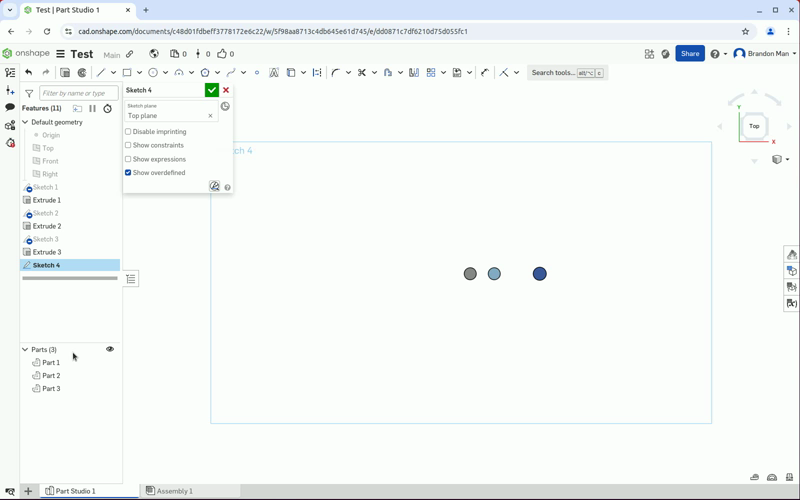
key(y)
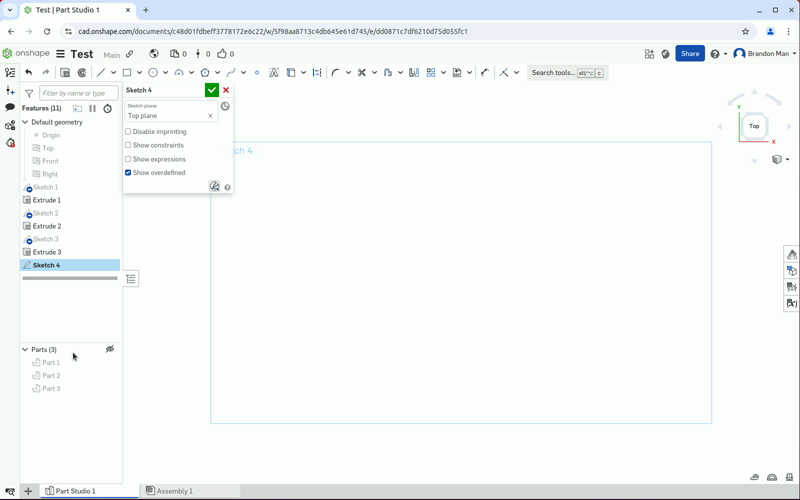
key(c)
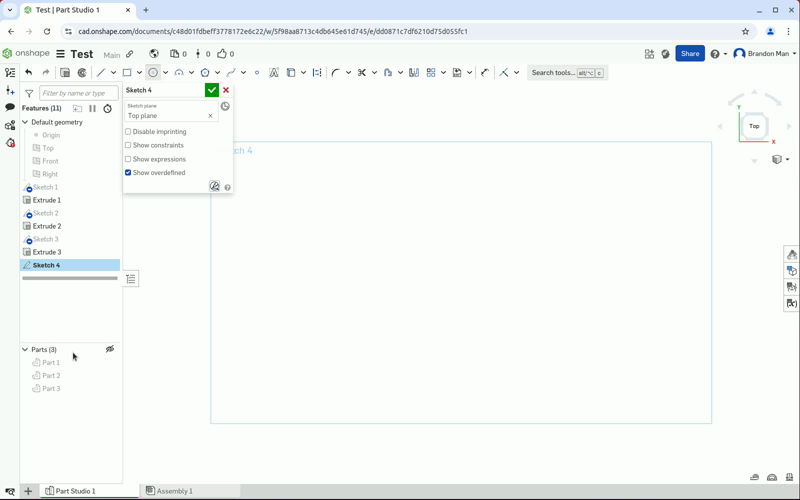
key_down(shift)
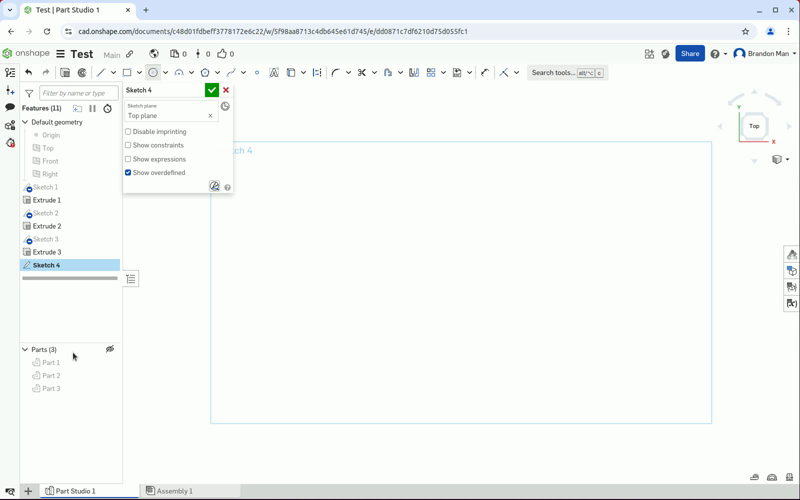
mouse_move(517, 273)
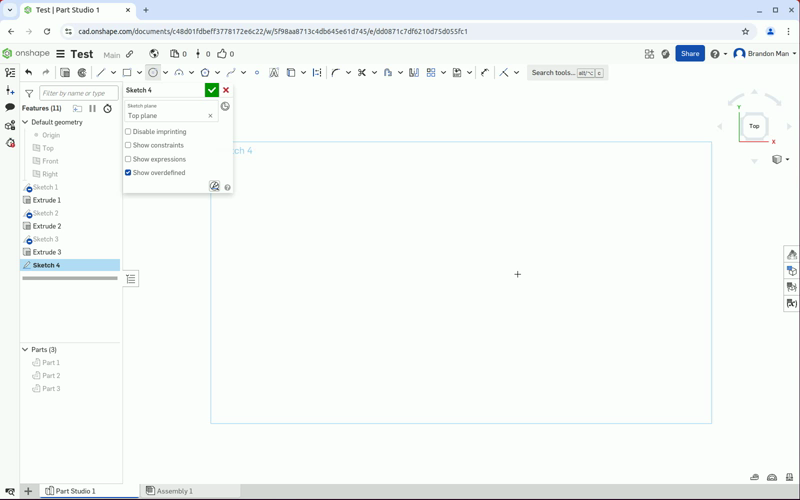
click(517, 273)
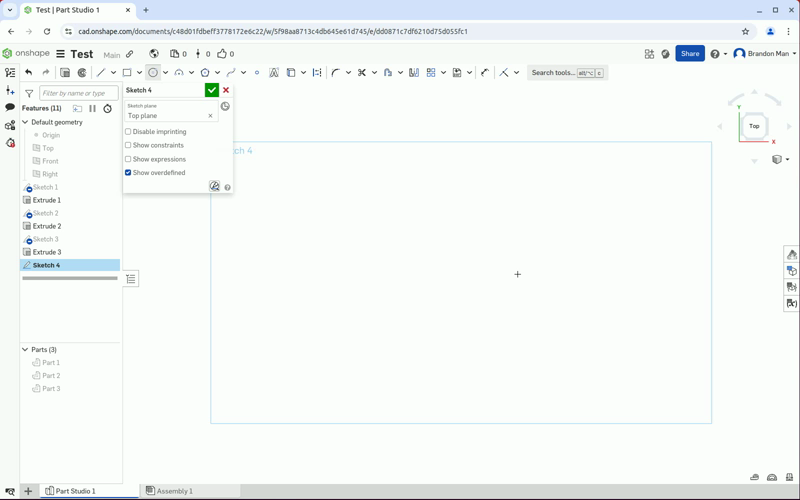
key_up(shift)
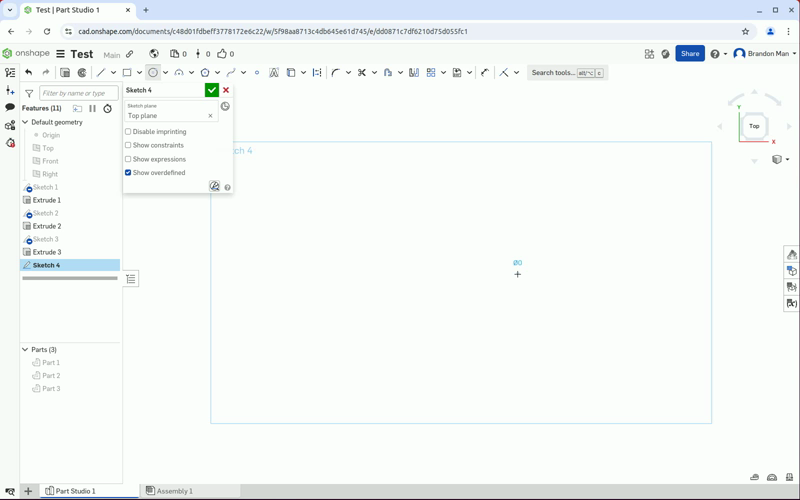
mouse_move(523, 273)
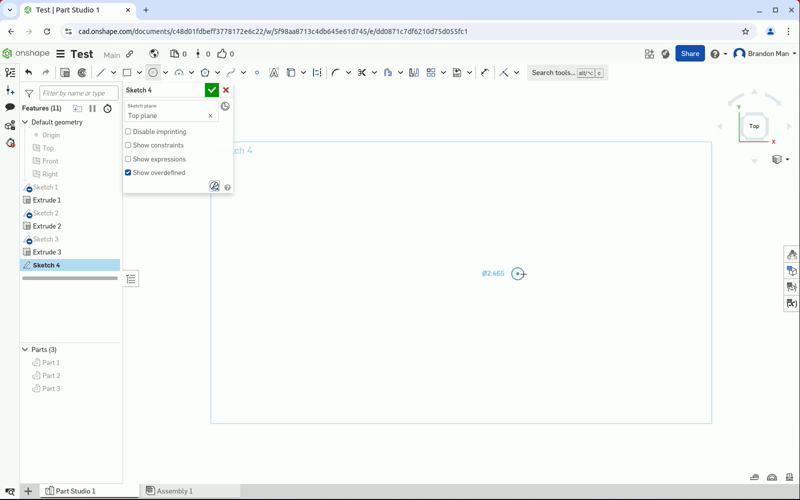
click(523, 273)
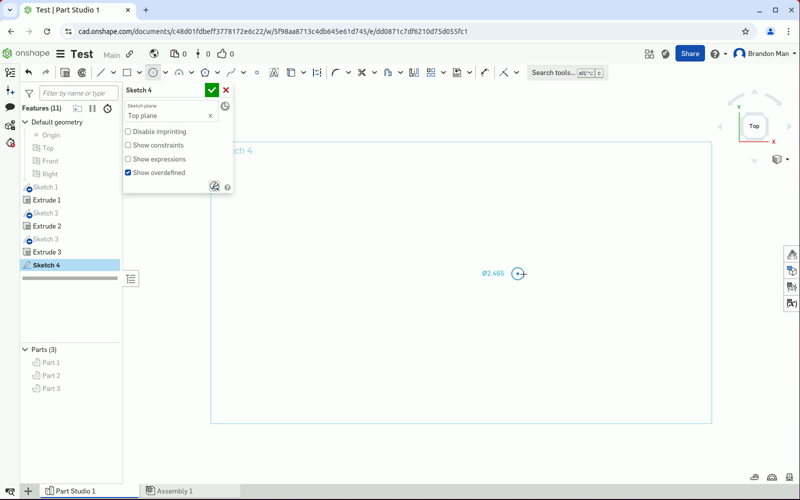
key(esc)
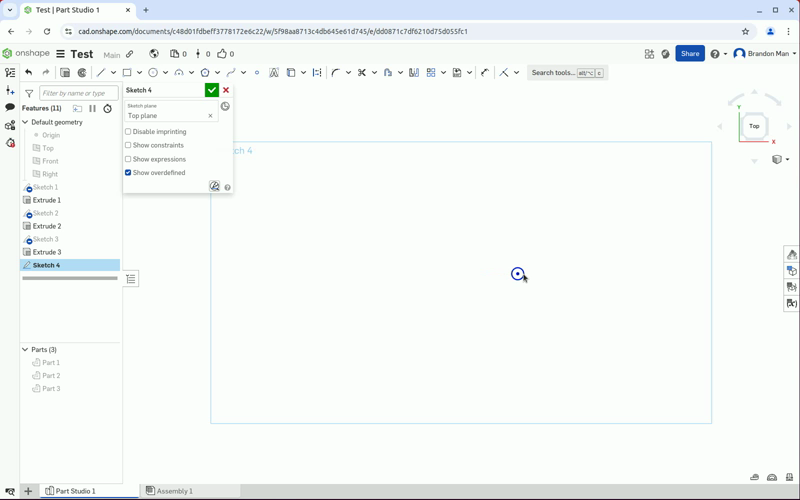
mouse_move(512, 271)
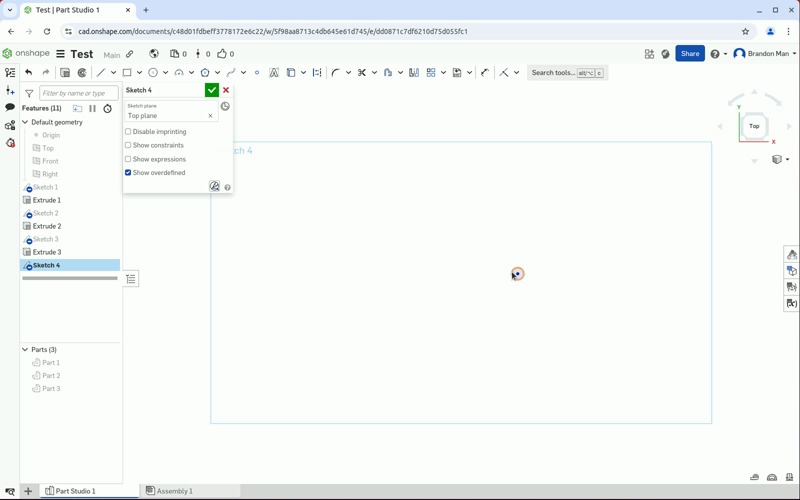
scroll(6)
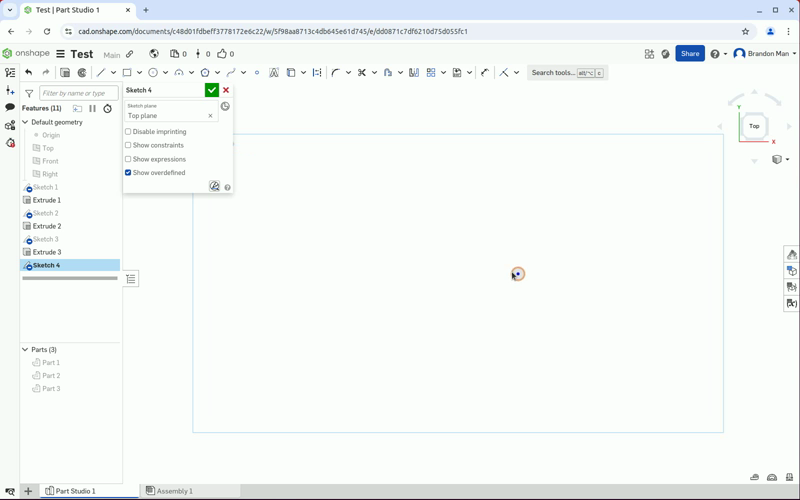
scroll(6)
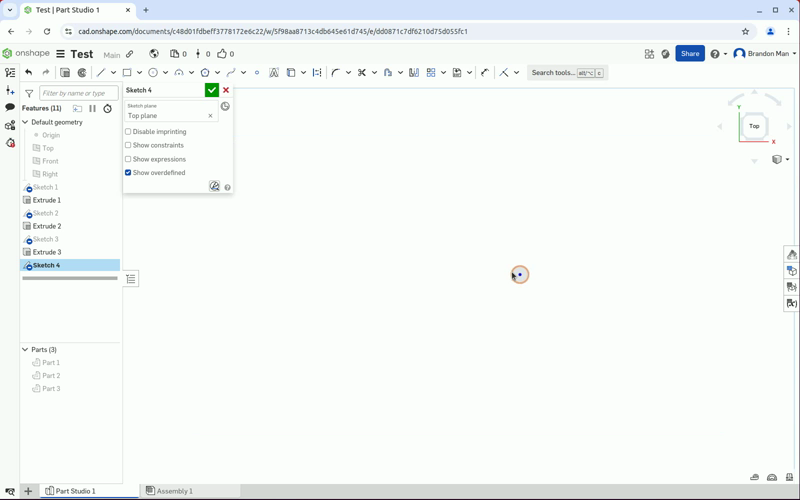
scroll(6)
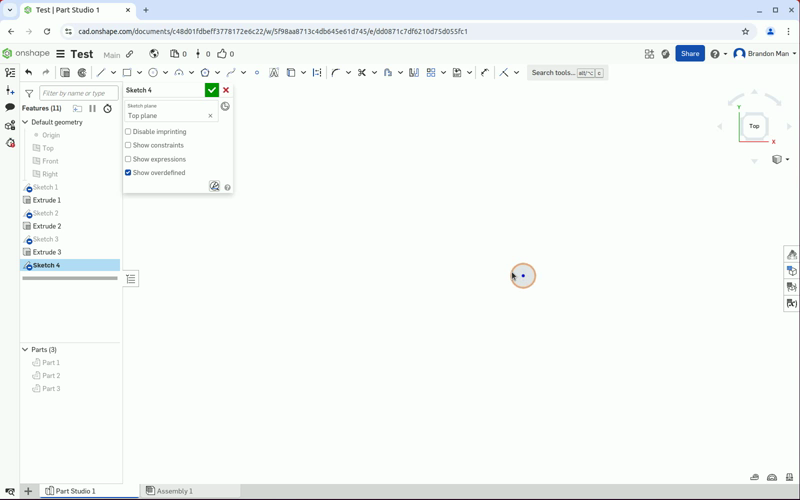
scroll(6)
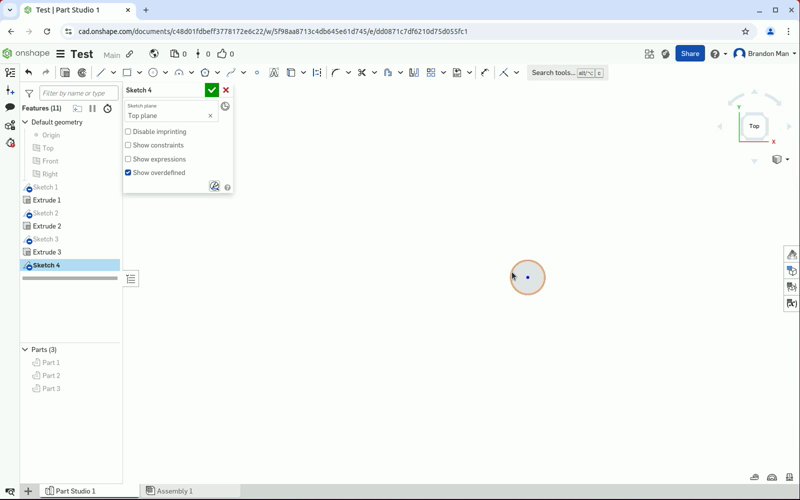
scroll(6)
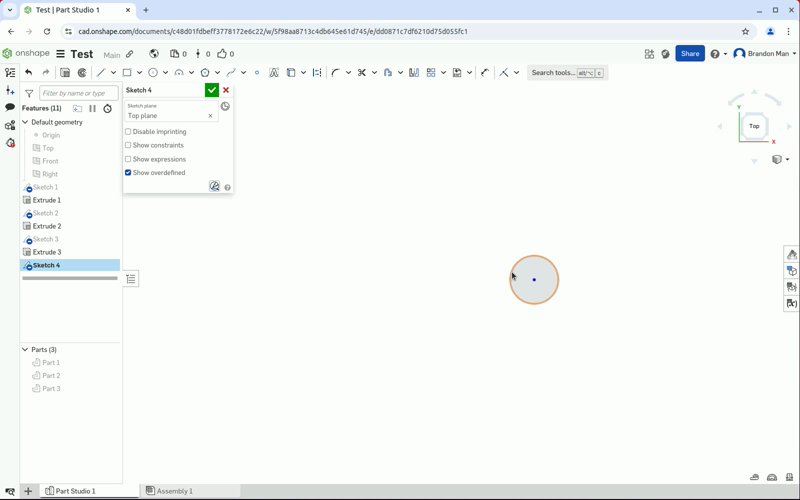
scroll(6)
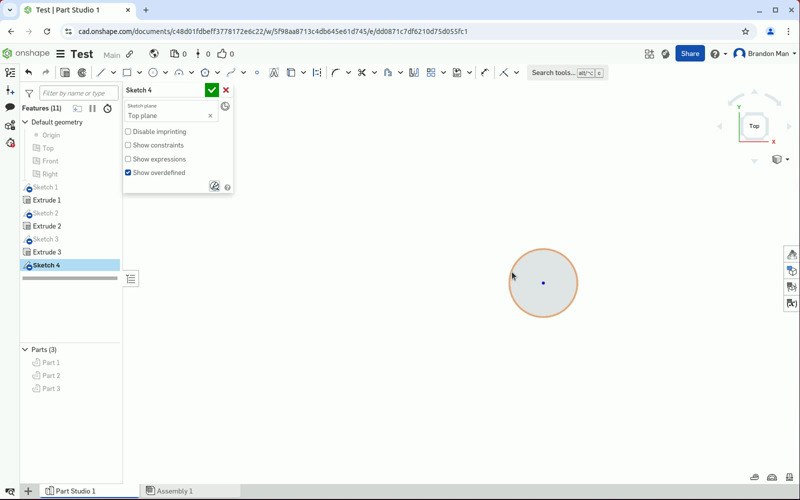
scroll(6)
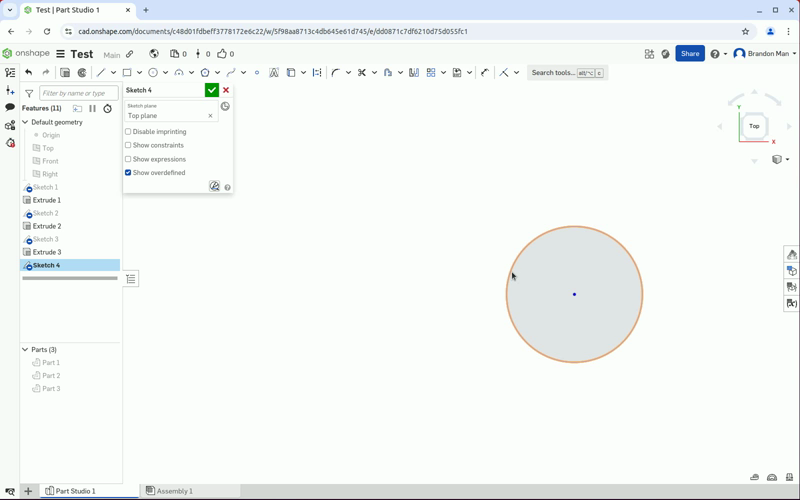
click(512, 271)
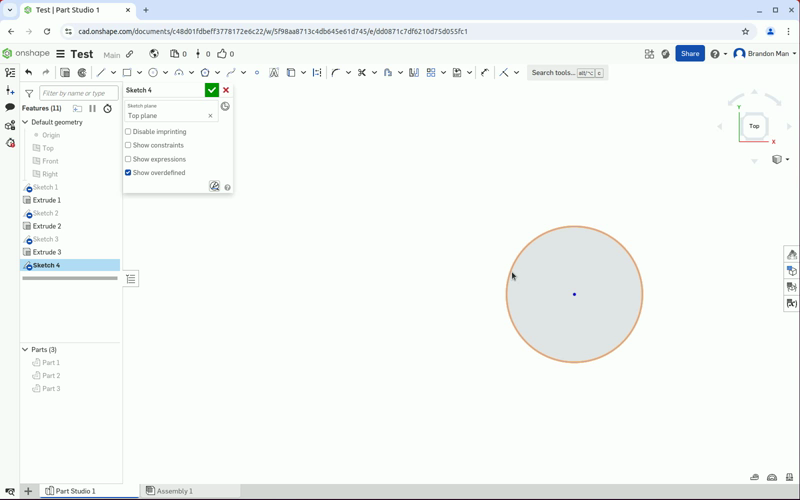
scroll(-6)
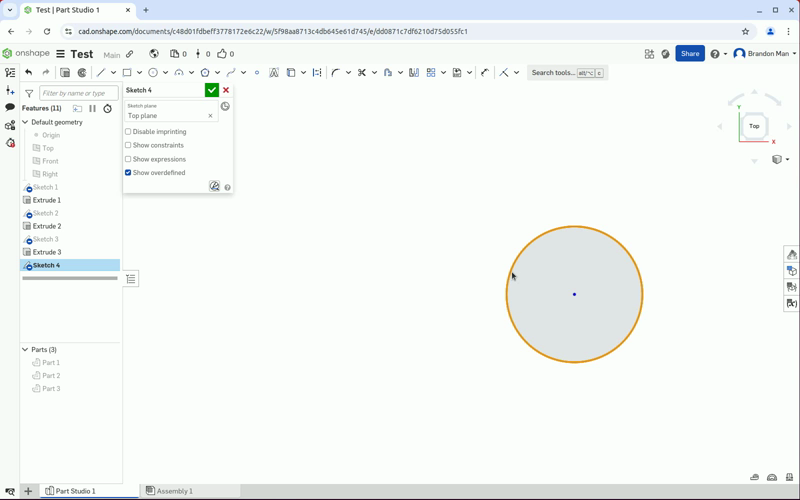
scroll(-6)
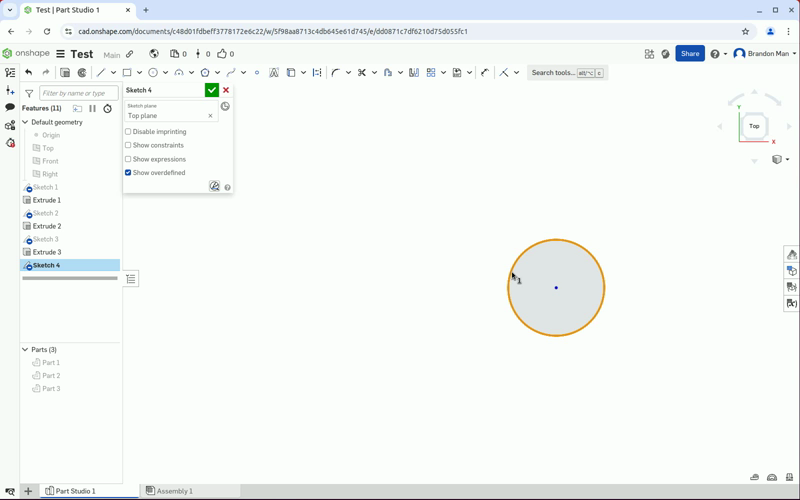
scroll(-6)
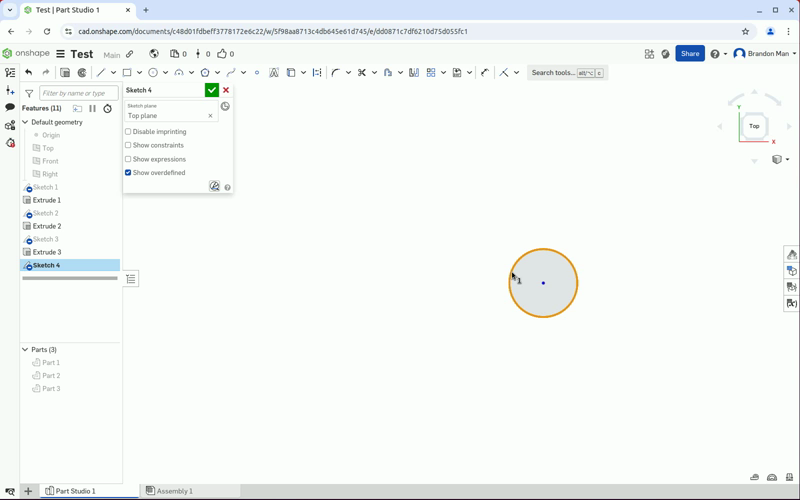
scroll(-6)
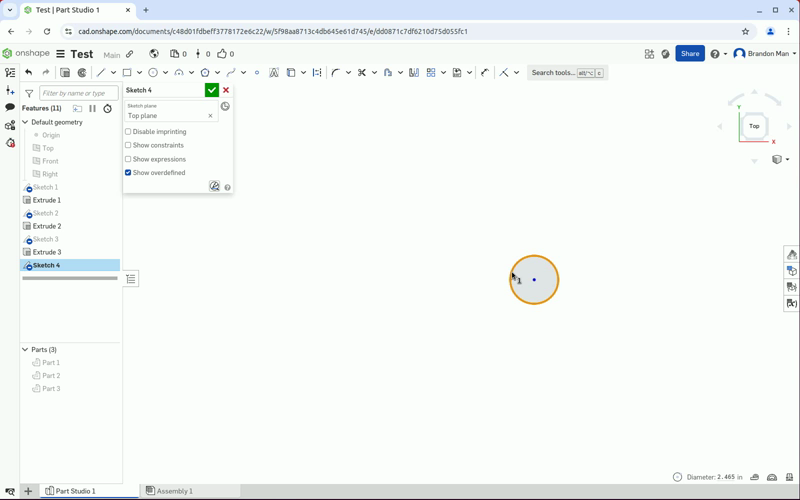
scroll(-6)
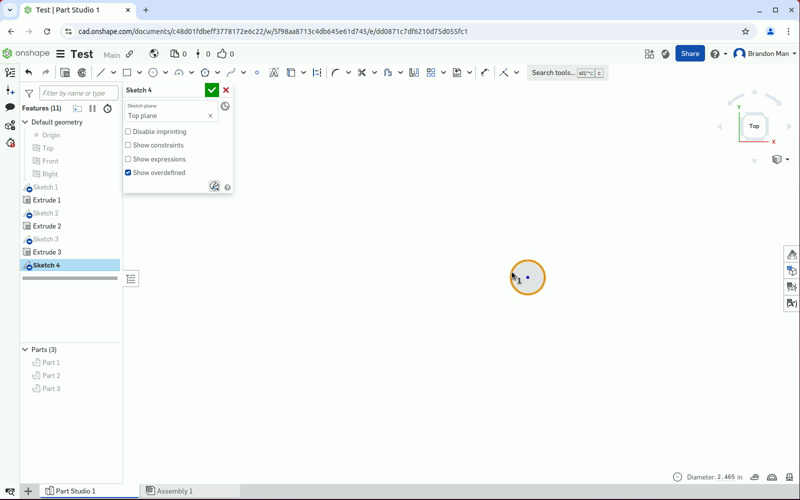
scroll(-6)
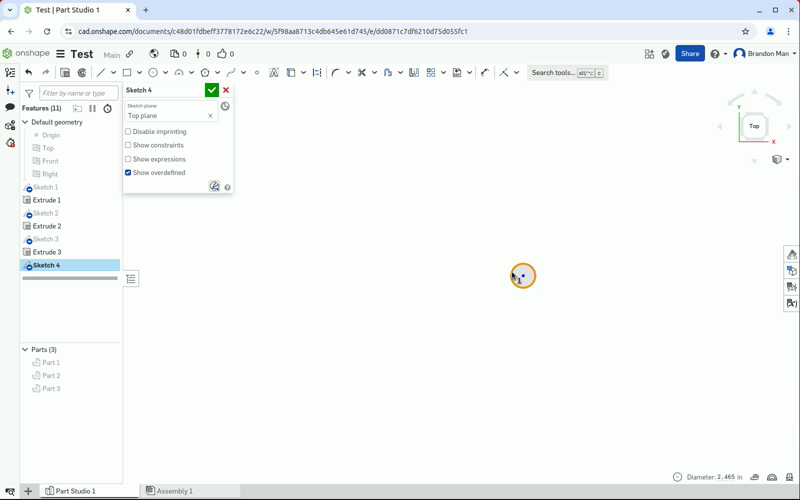
scroll(-6)
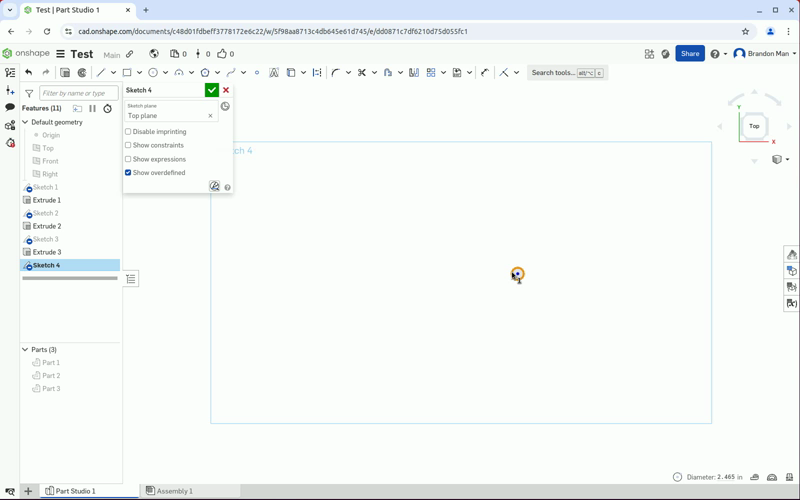
mouse_move(73, 352)
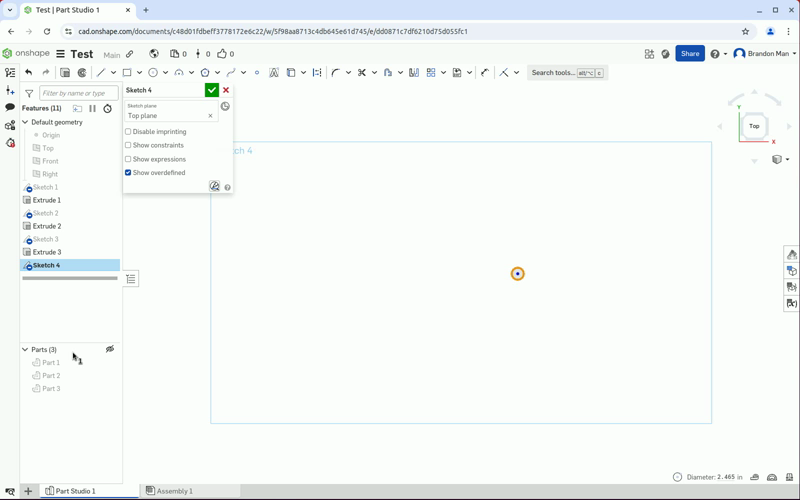
key(shift+y)
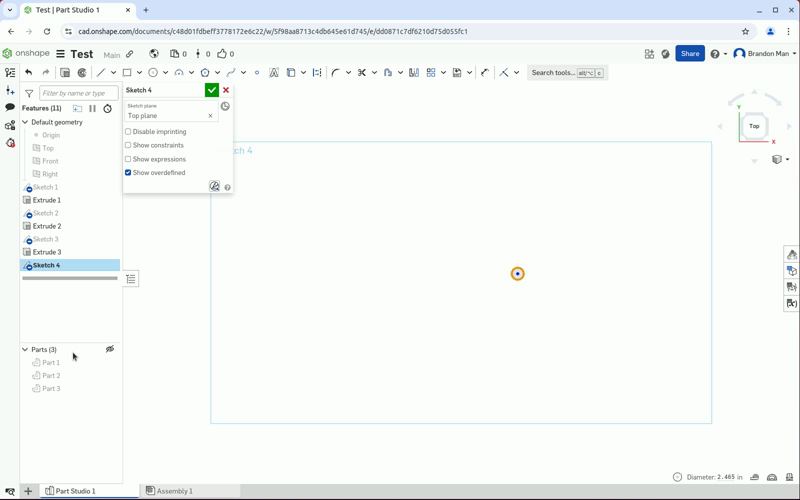
key(shift+e)
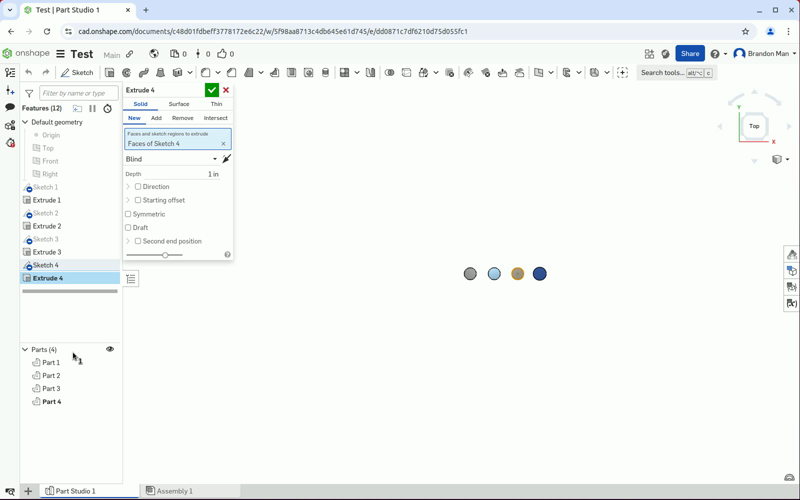
mouse_move(143, 106)
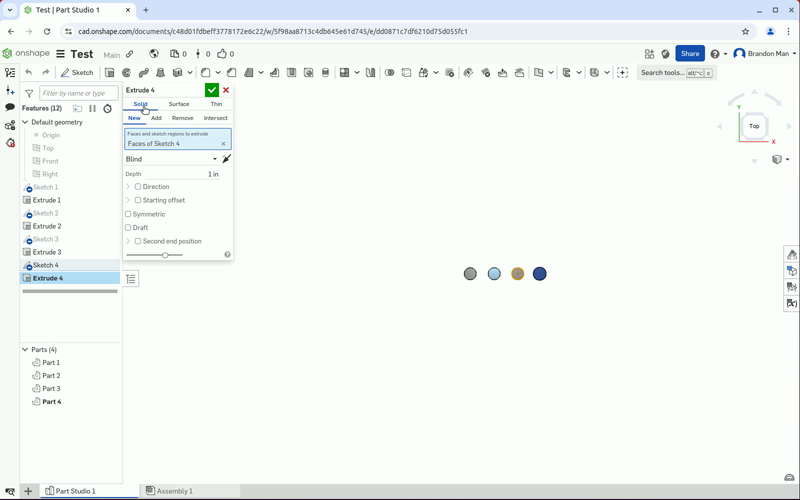
click(143, 106)
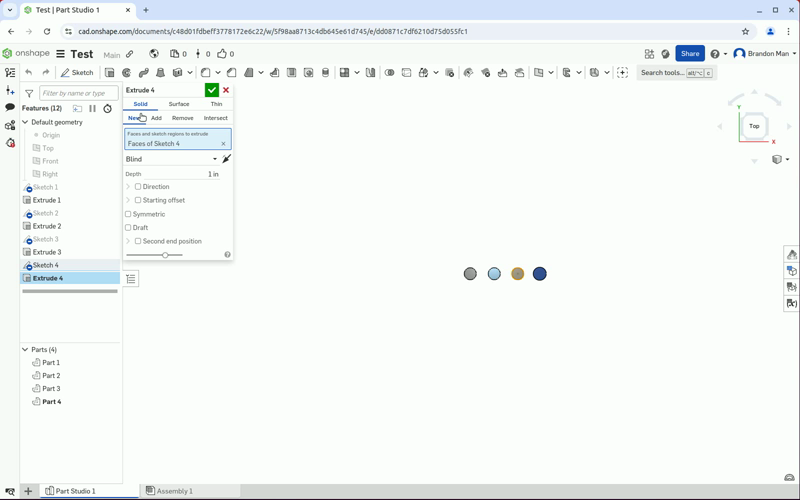
mouse_move(137, 120)
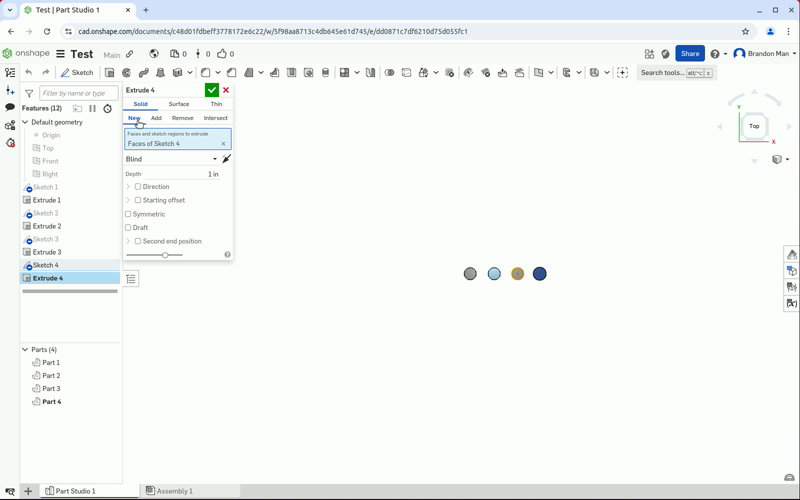
click(137, 120)
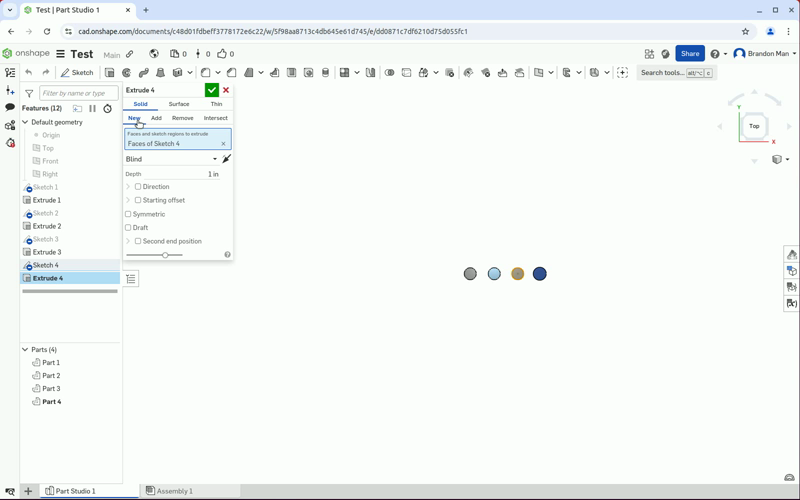
key(tab, 4)
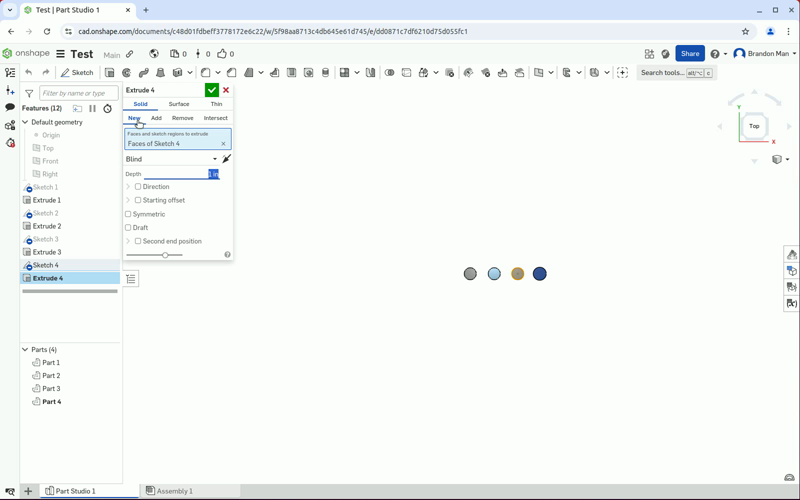
text(0.722)
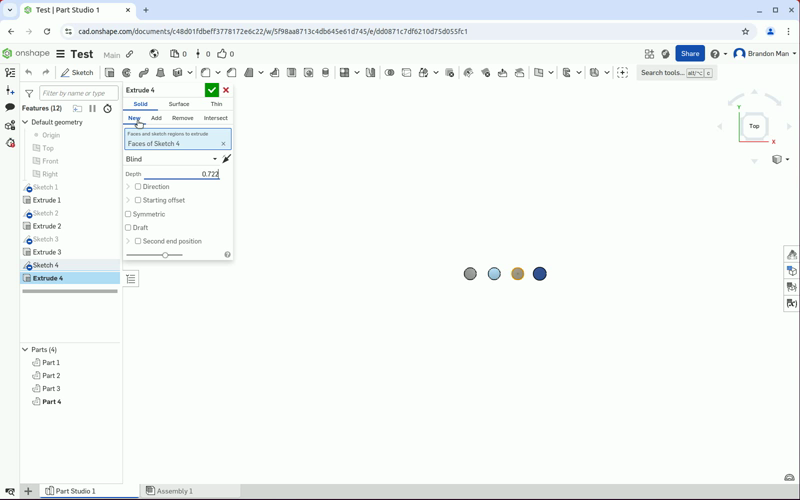
key(enter)
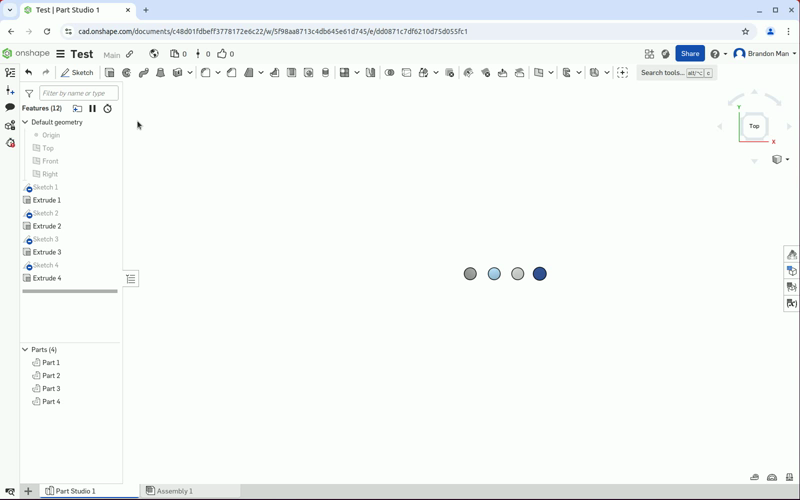
key(shift+h)
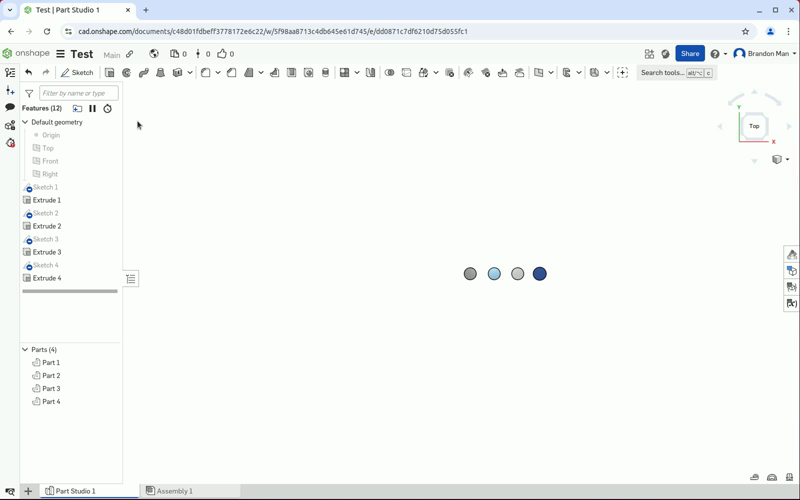
key(shift+h)
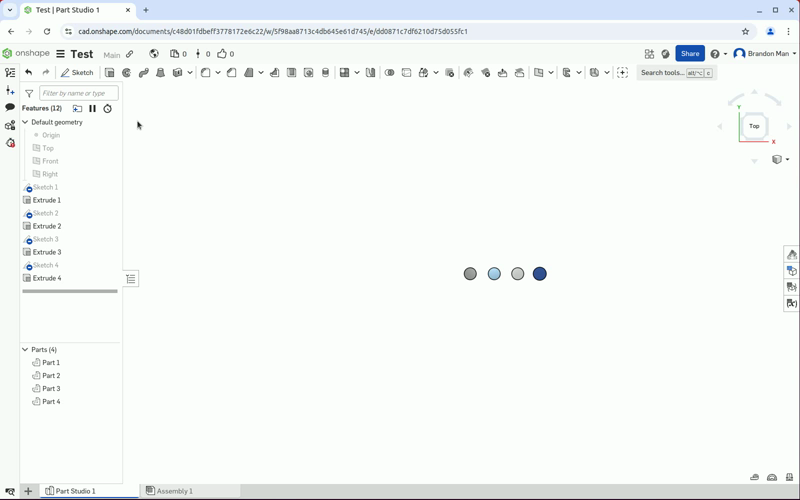
mouse_move(73, 189)
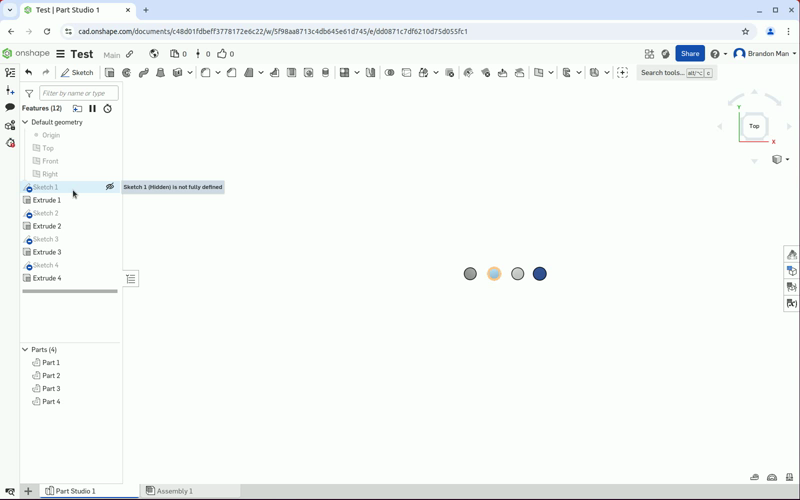
click(73, 189)
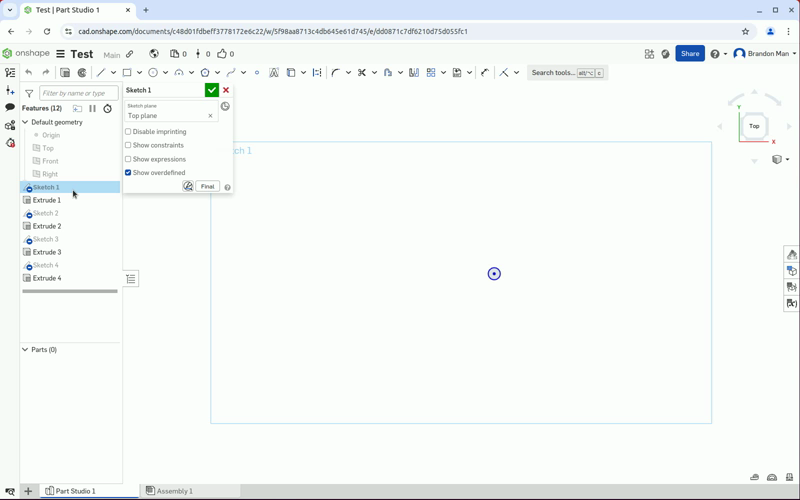
mouse_move(229, 92)
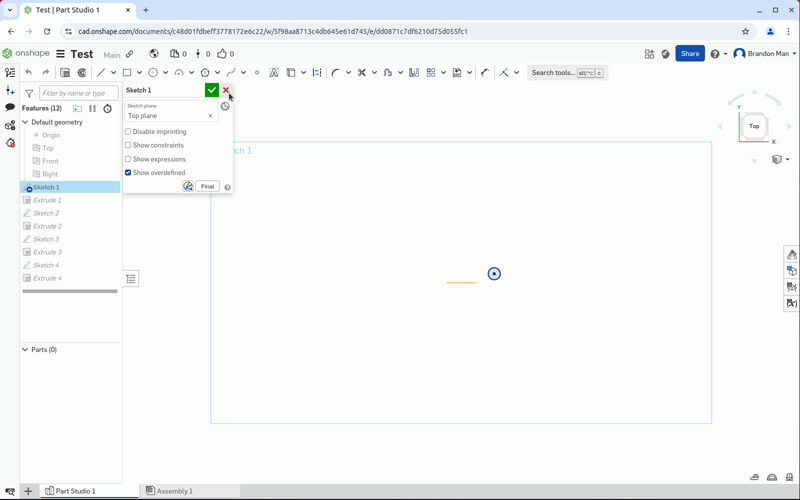
click(229, 92)
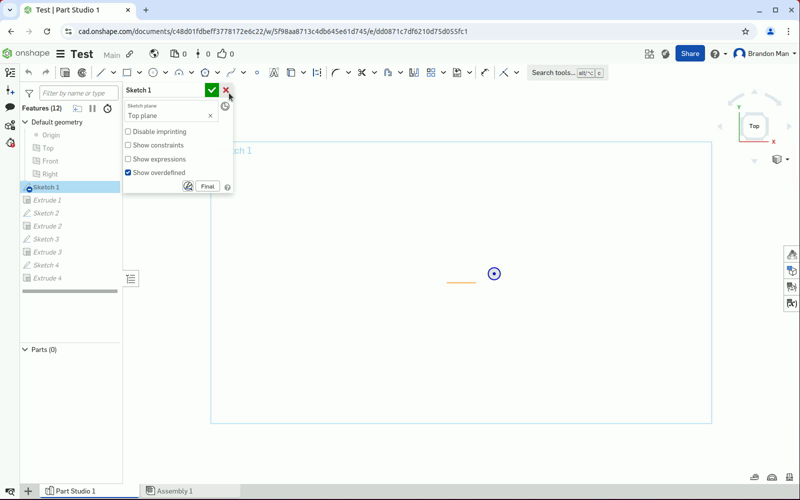
key(shift+s)
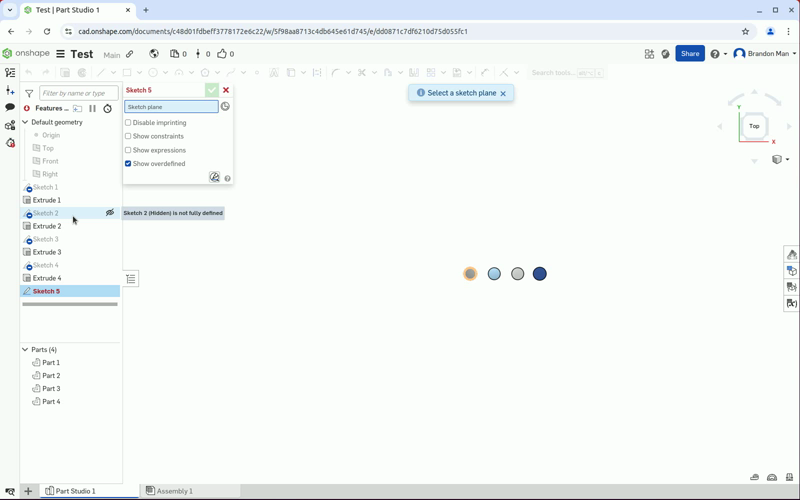
scroll(3)
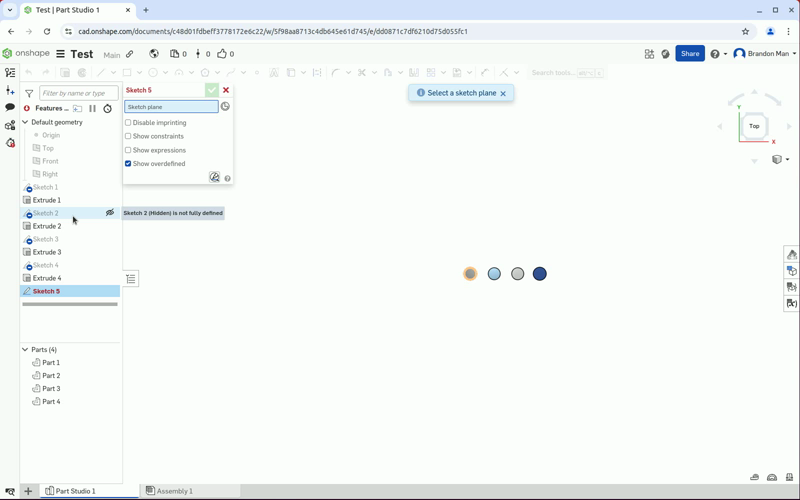
mouse_move(73, 150)
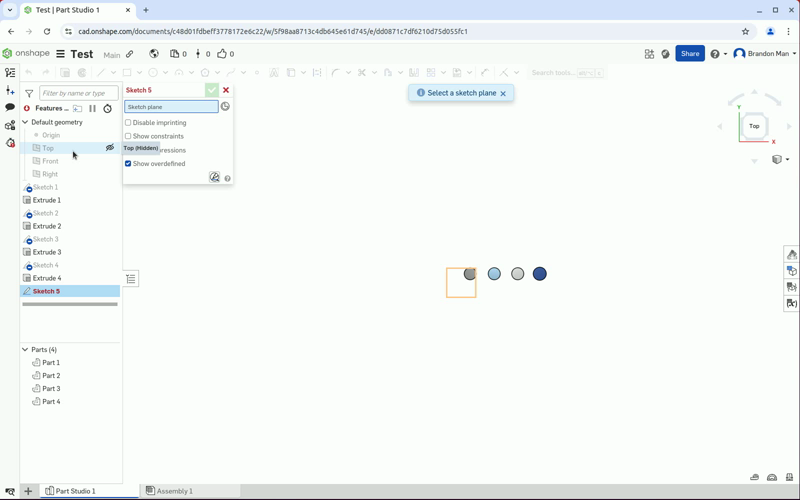
click(73, 150)
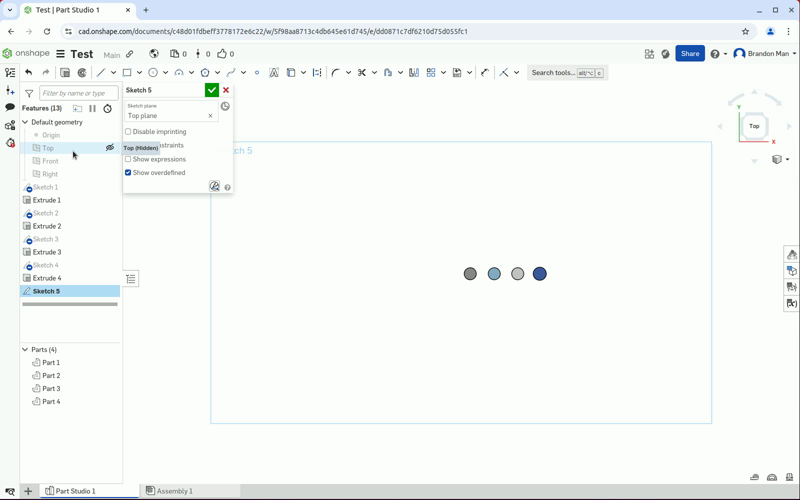
mouse_move(73, 352)
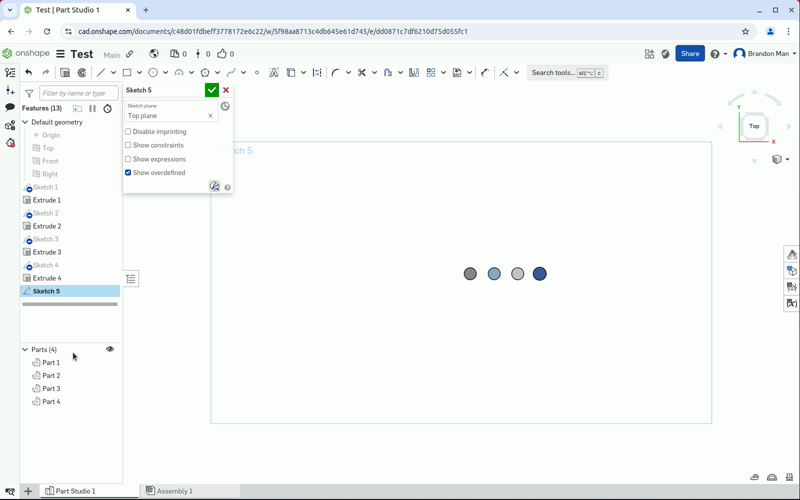
key(y)
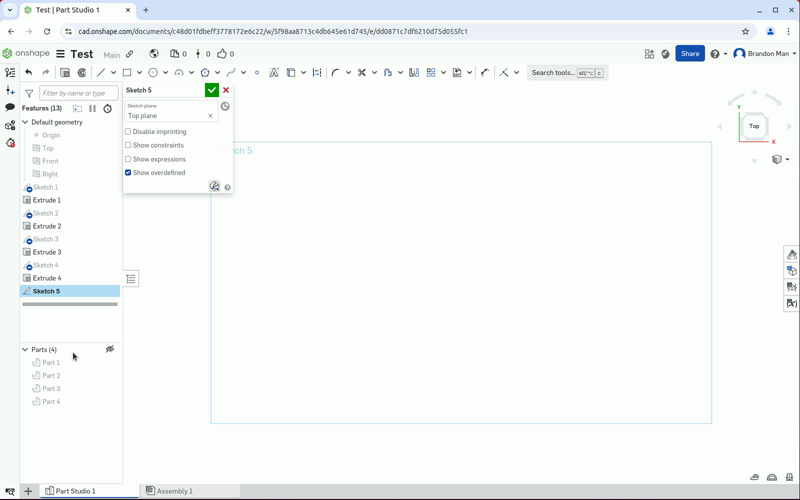
key(c)
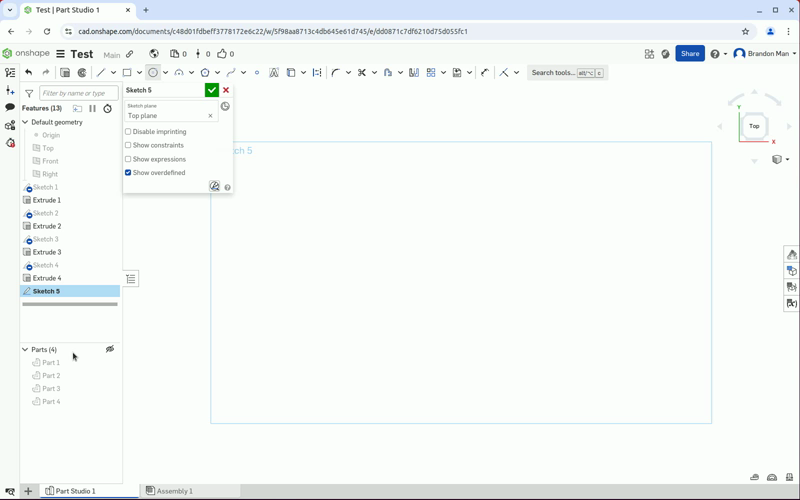
key_down(shift)
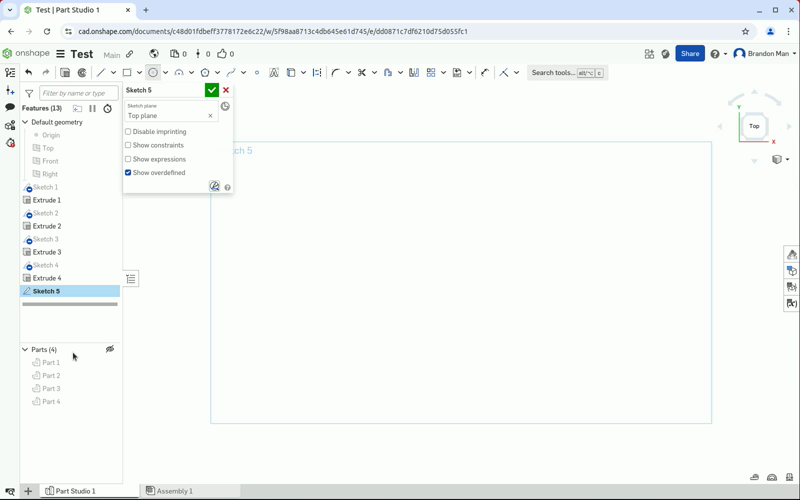
mouse_move(564, 273)
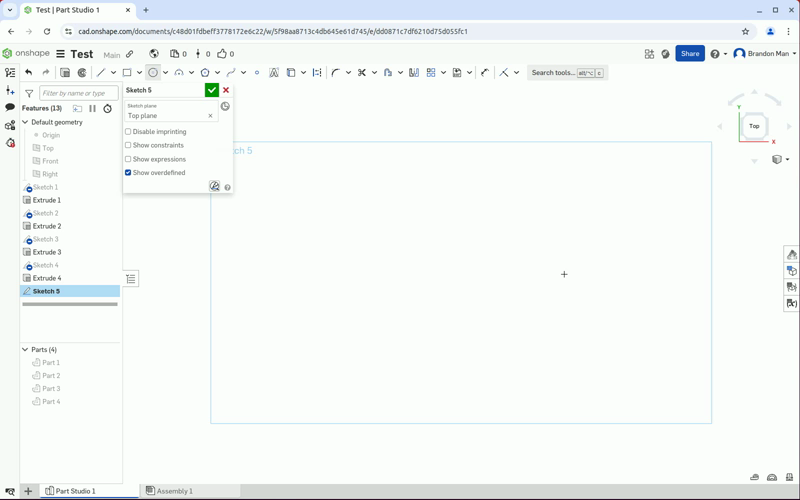
click(564, 273)
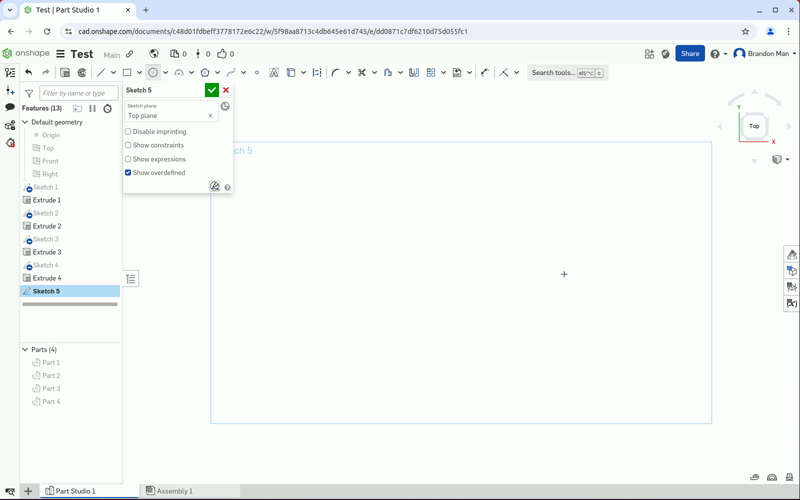
key_up(shift)
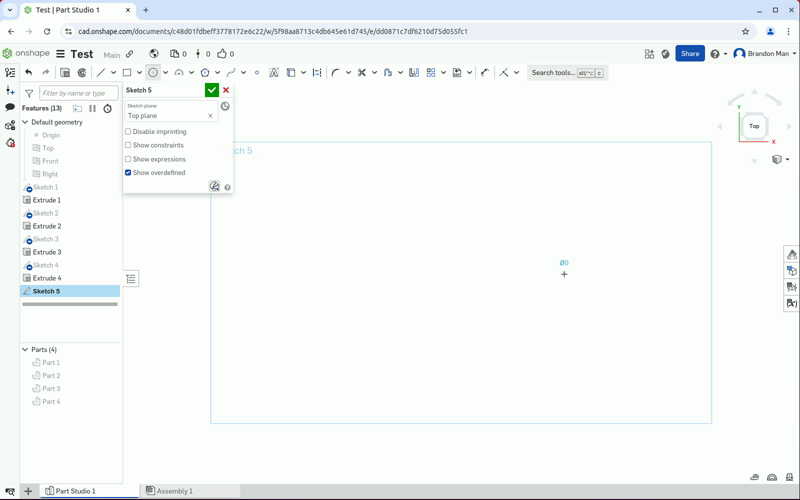
mouse_move(570, 273)
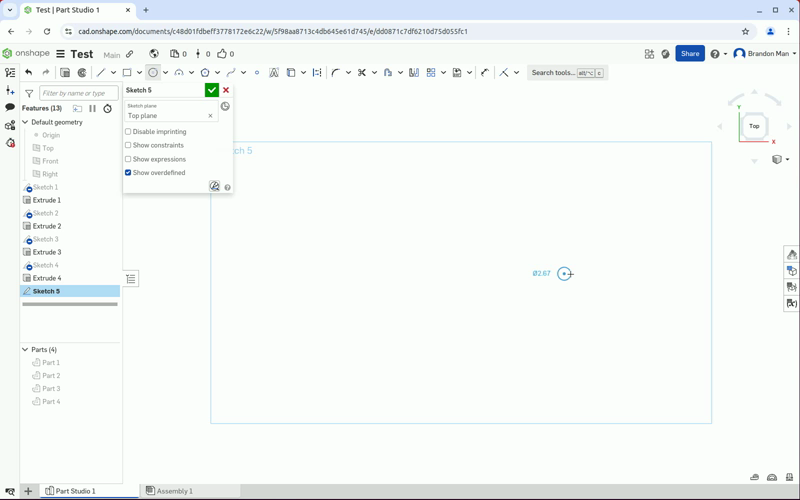
click(570, 273)
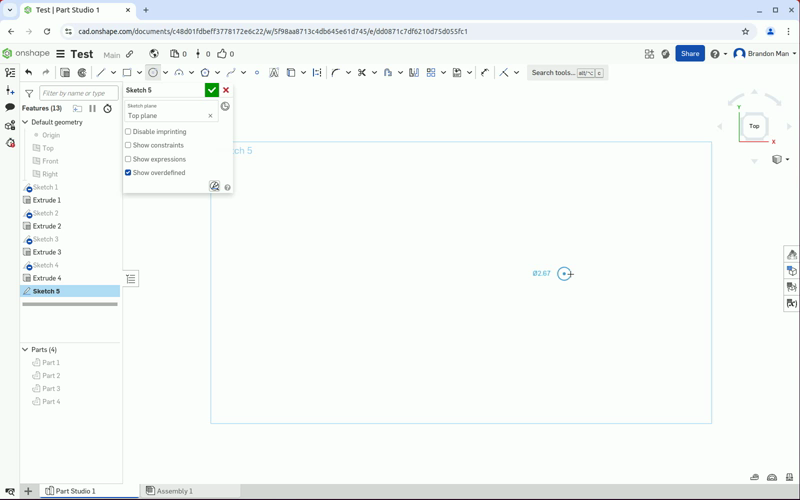
key(esc)
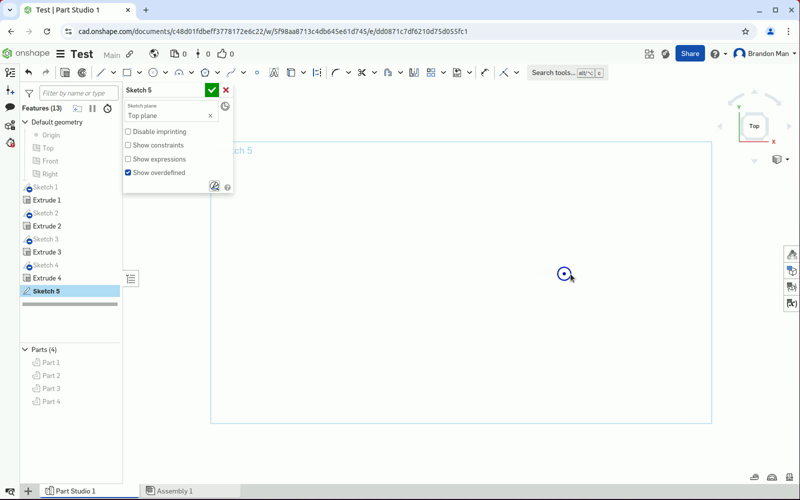
mouse_move(565, 271)
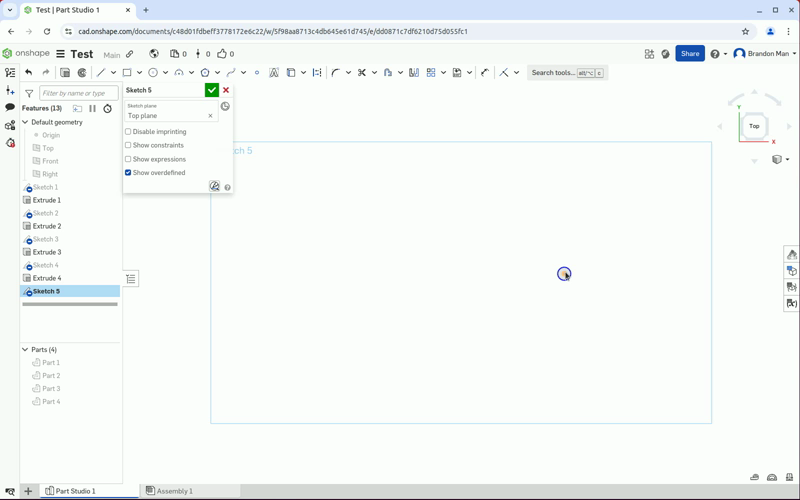
scroll(6)
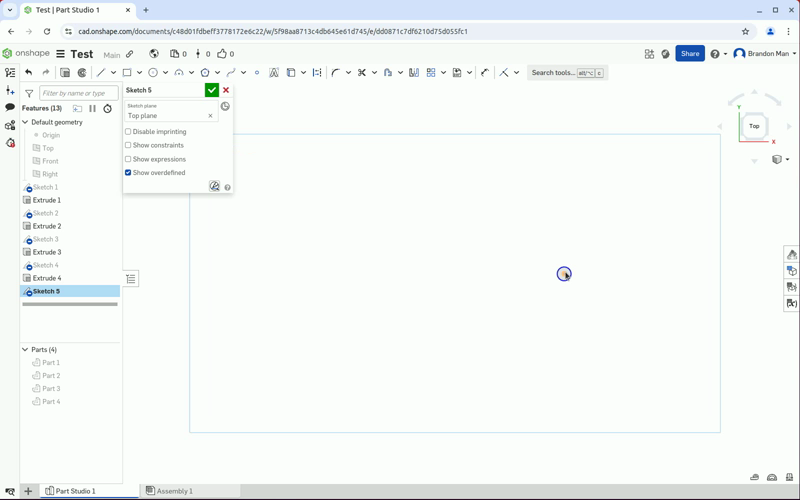
scroll(6)
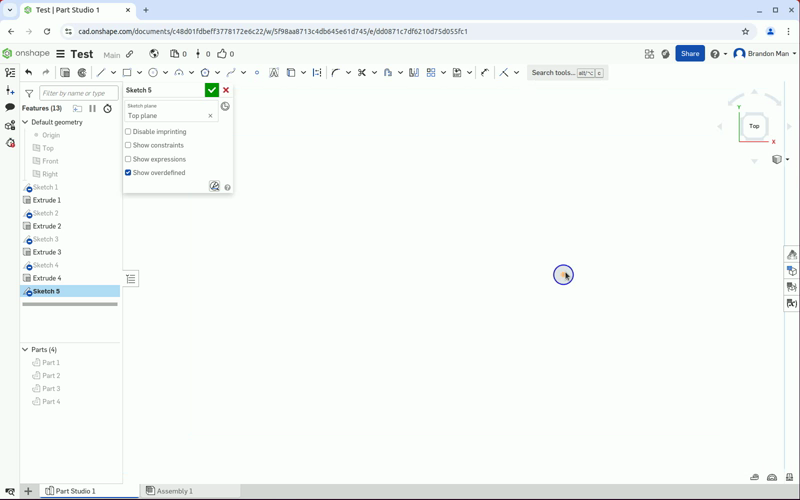
scroll(6)
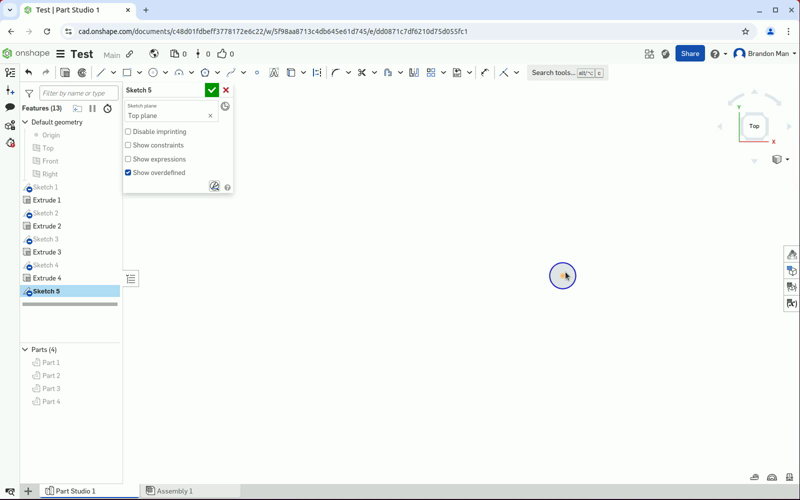
scroll(6)
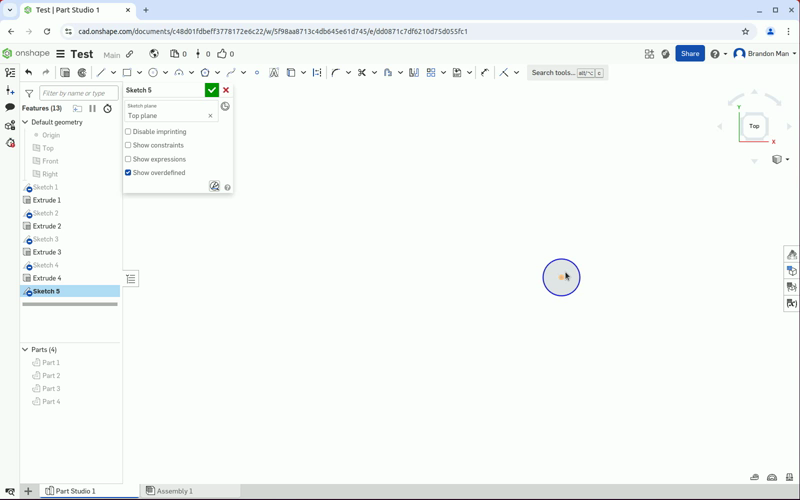
scroll(6)
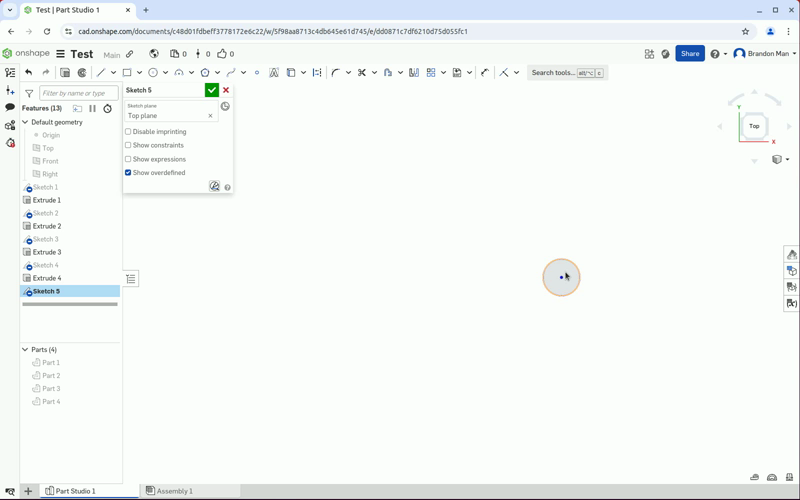
scroll(6)
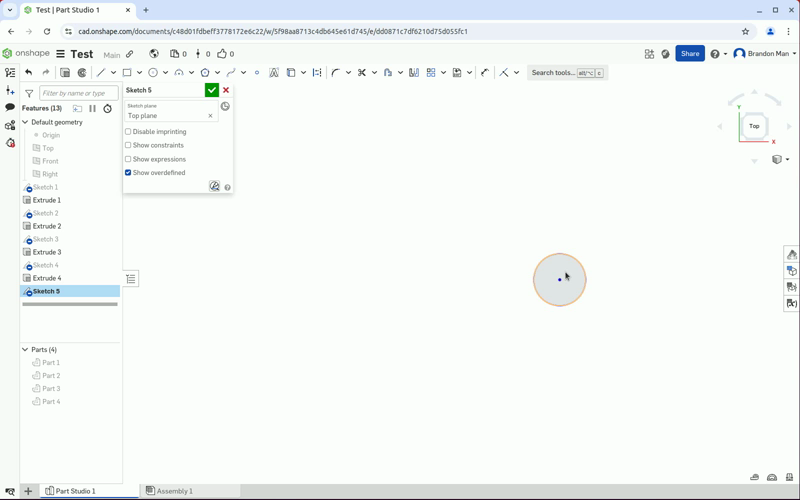
scroll(6)
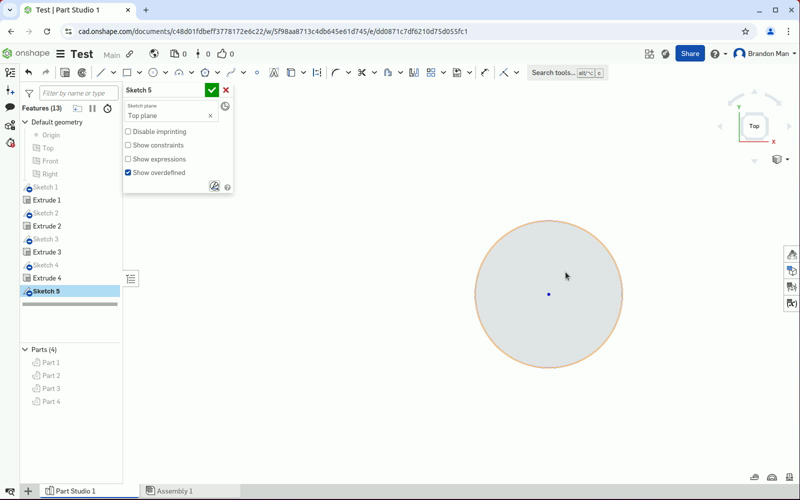
click(565, 271)
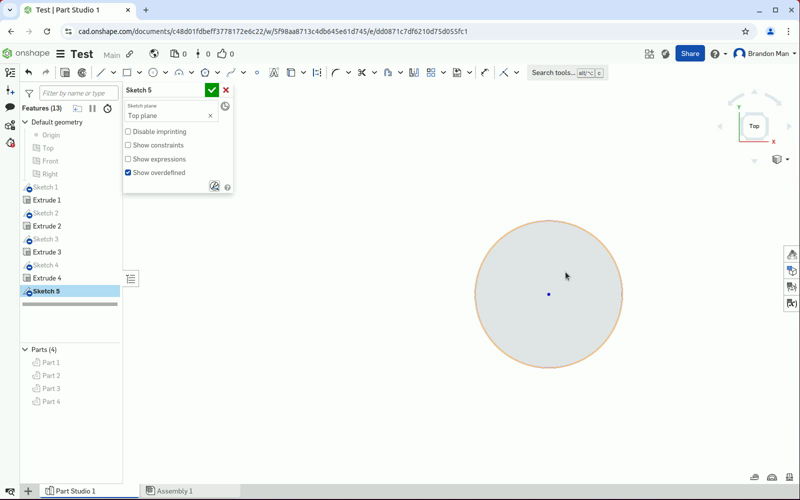
scroll(-6)
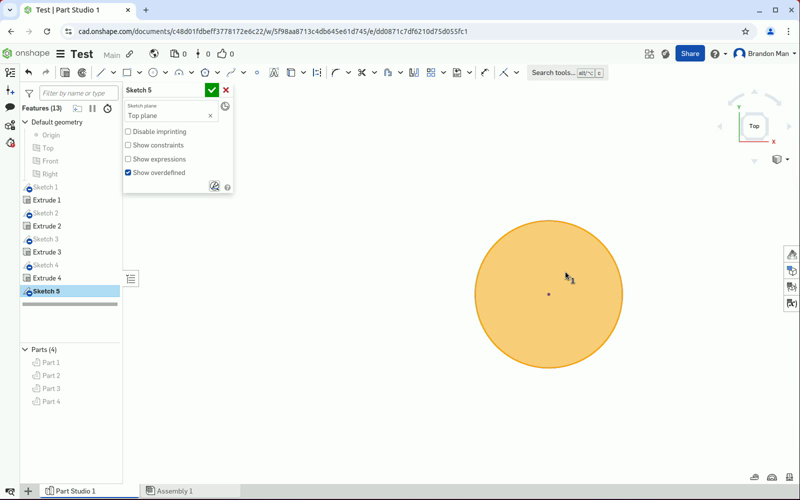
scroll(-6)
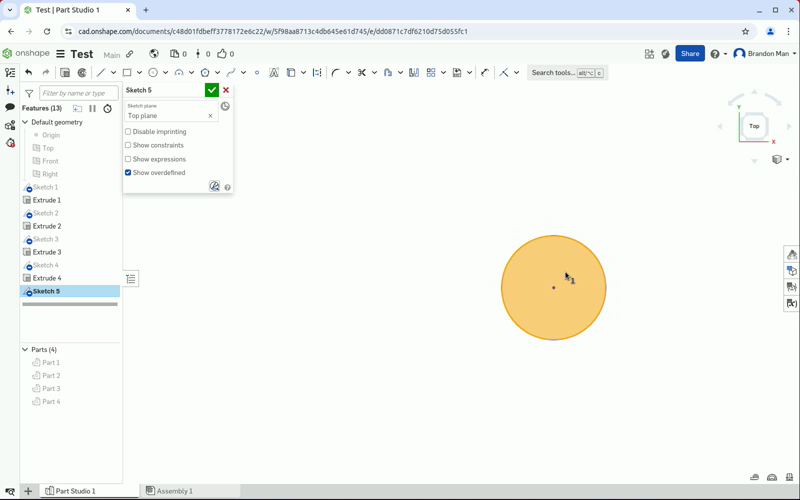
scroll(-6)
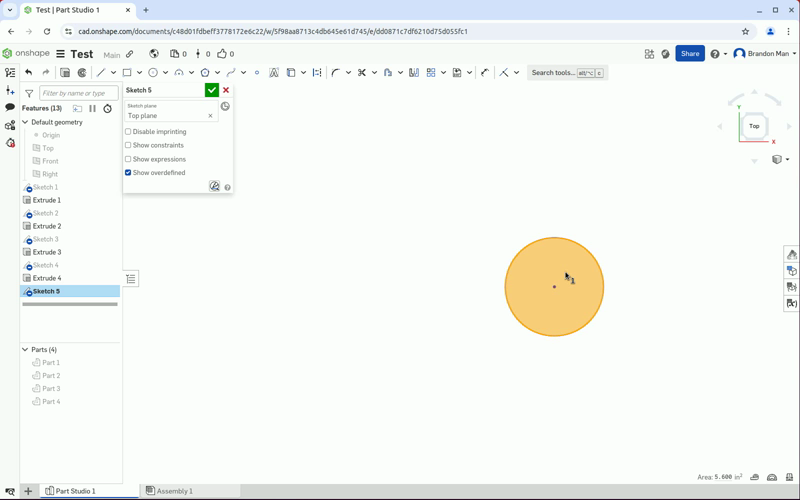
scroll(-6)
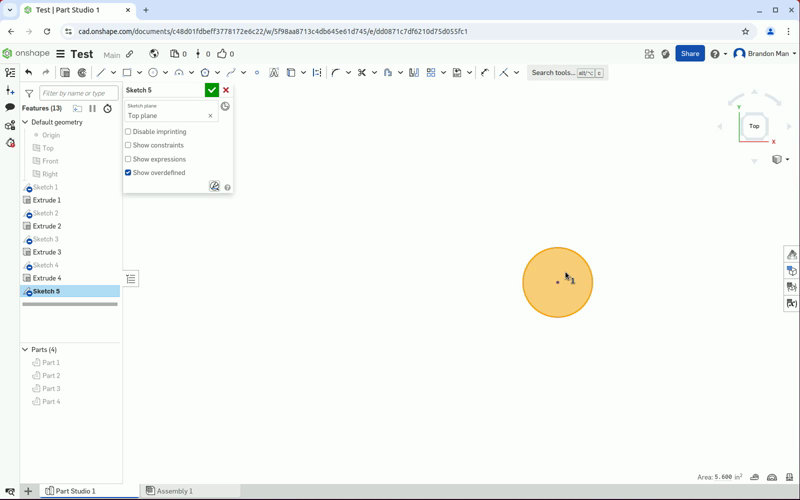
scroll(-6)
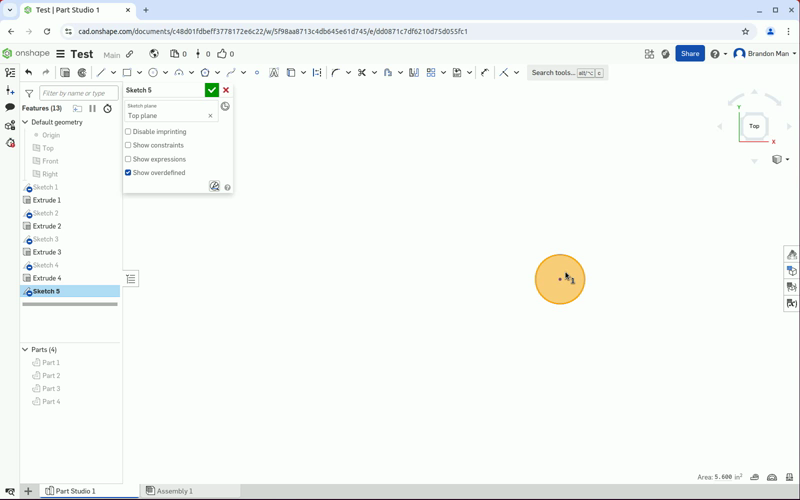
scroll(-6)
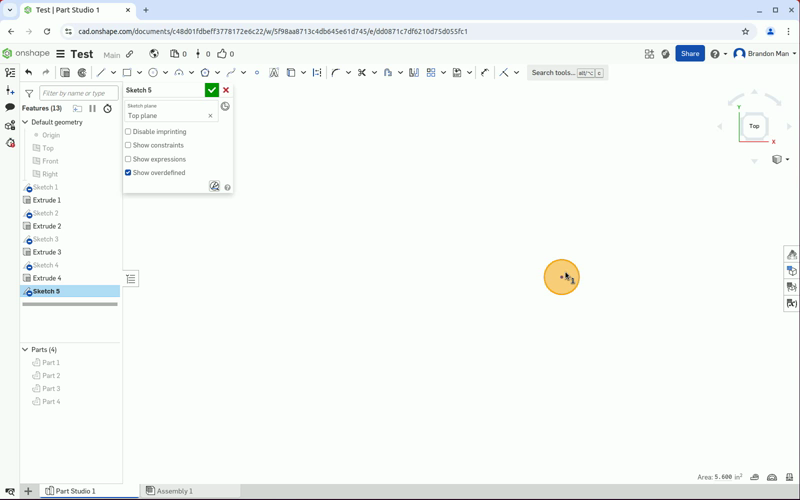
scroll(-6)
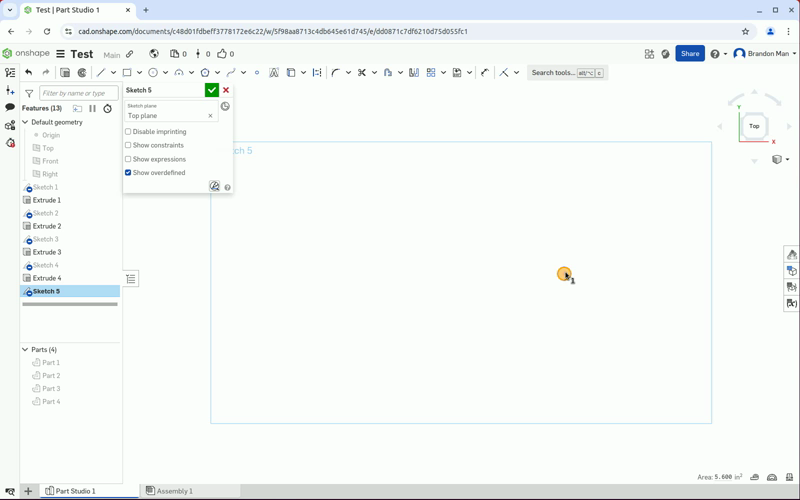
mouse_move(73, 352)
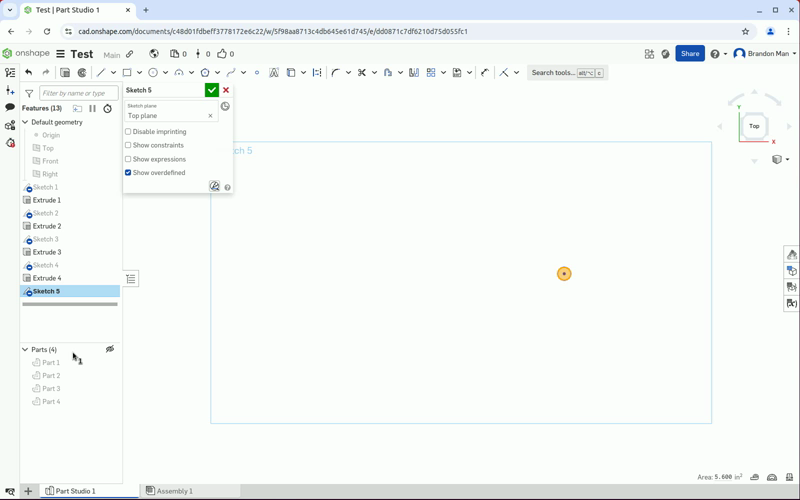
key(shift+y)
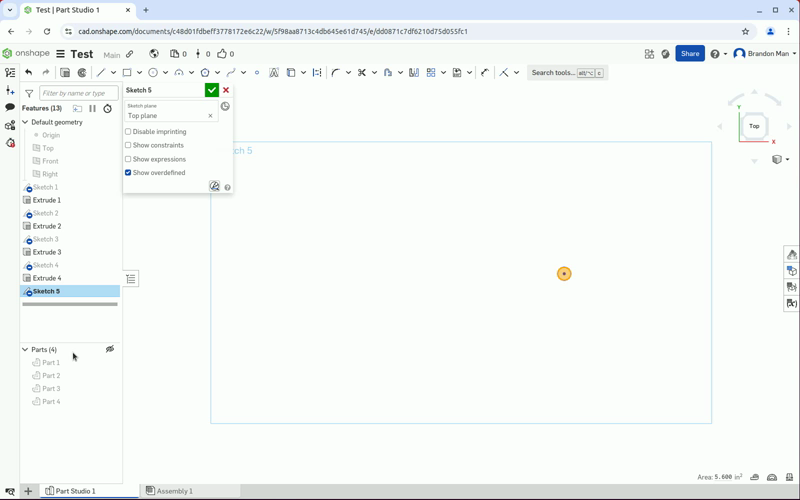
key(shift+e)
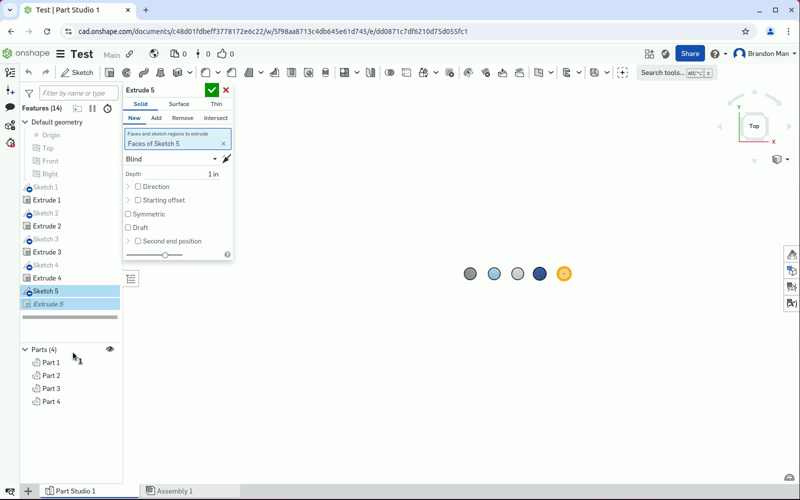
mouse_move(143, 106)
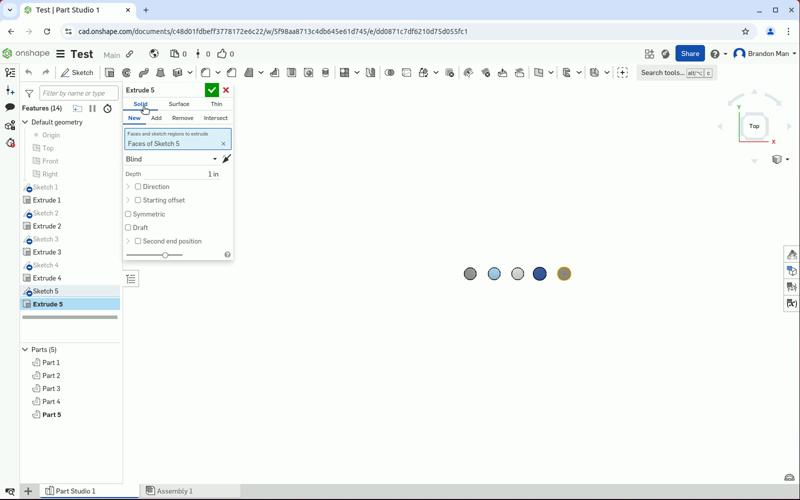
click(143, 106)
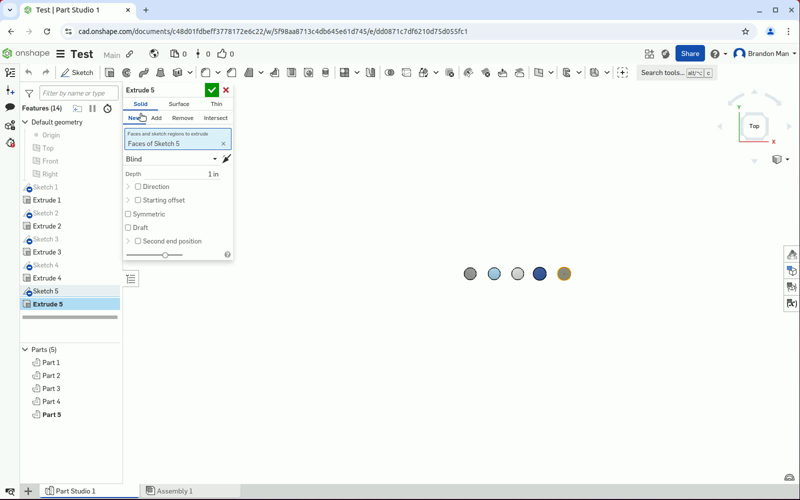
mouse_move(137, 120)
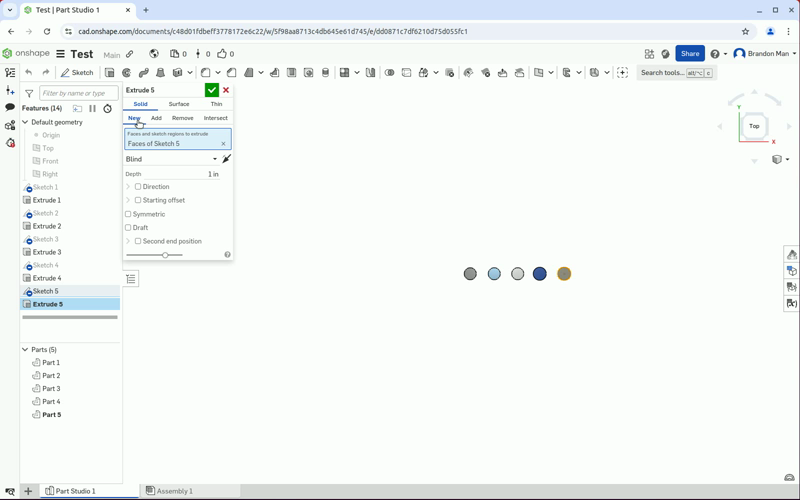
click(137, 120)
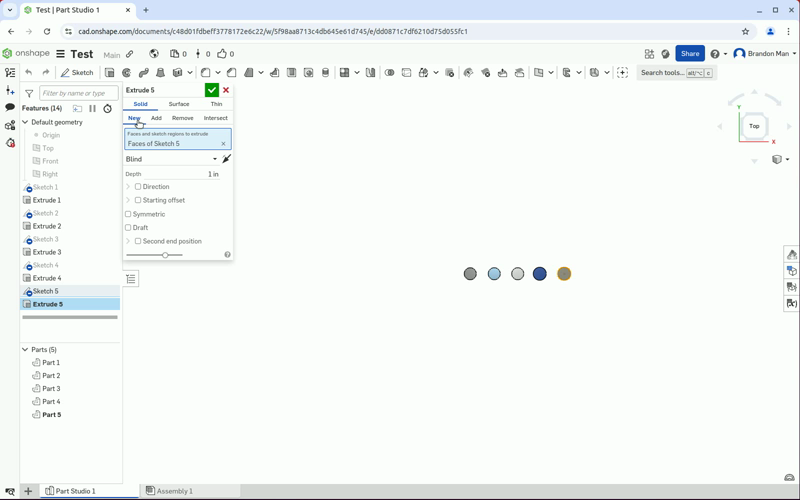
key(tab, 4)
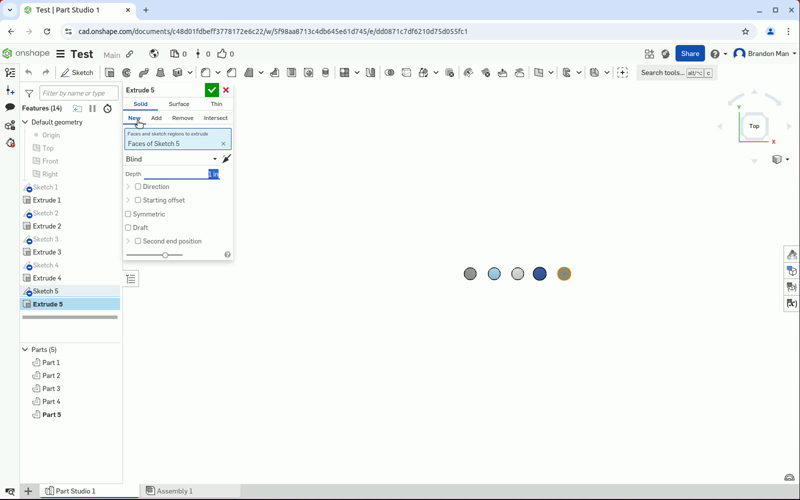
text(0.722)
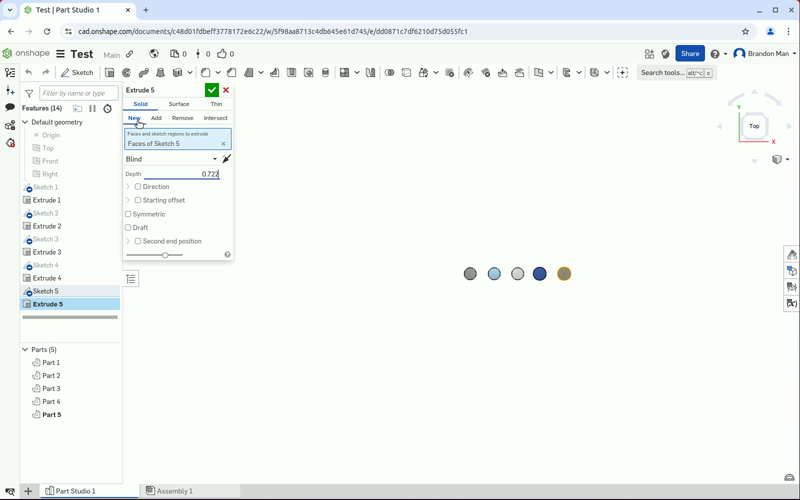
key(enter)
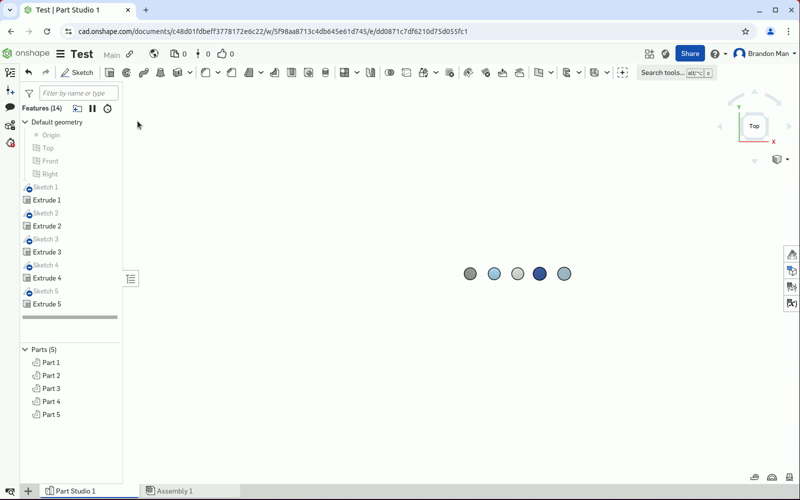
key(shift+h)
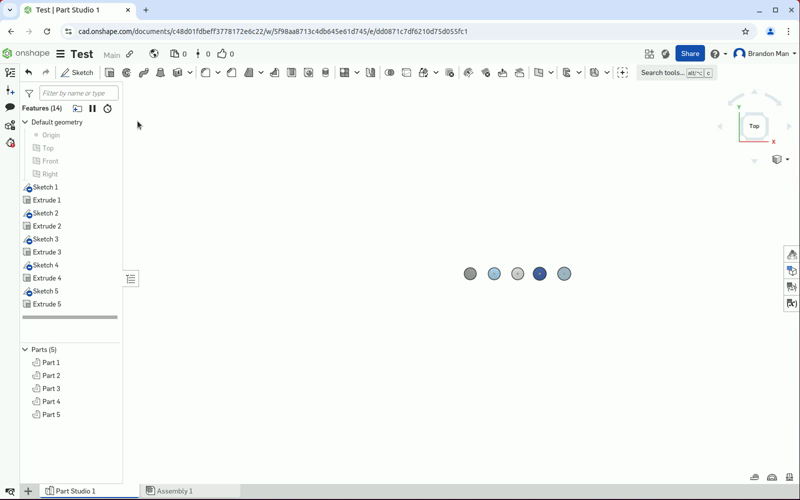
key(shift+h)
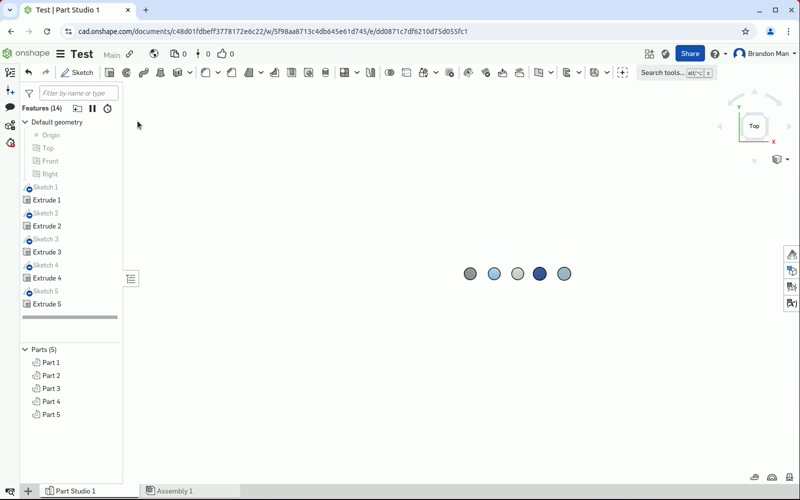
mouse_move(73, 189)
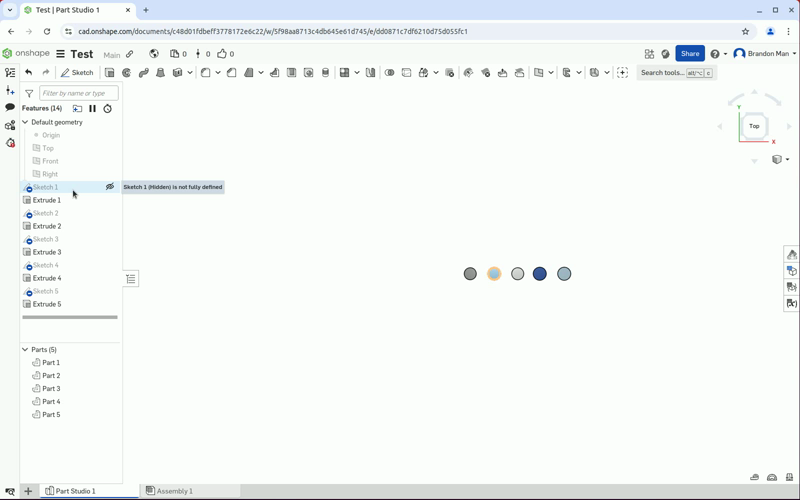
click(73, 189)
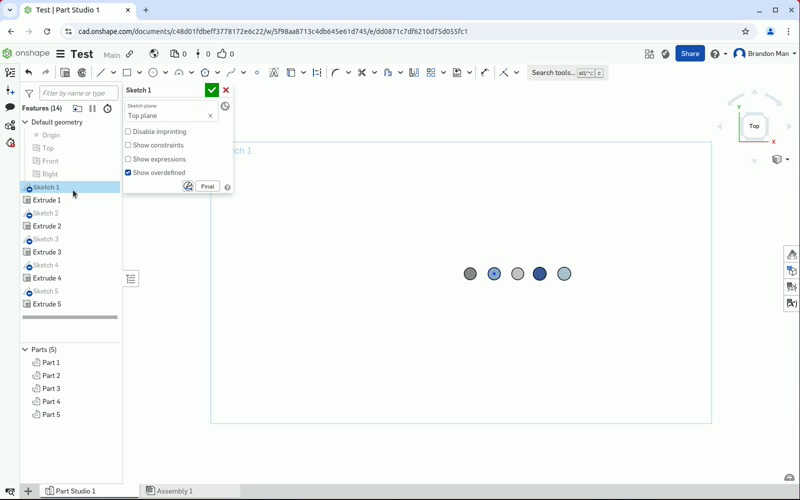
mouse_move(229, 92)
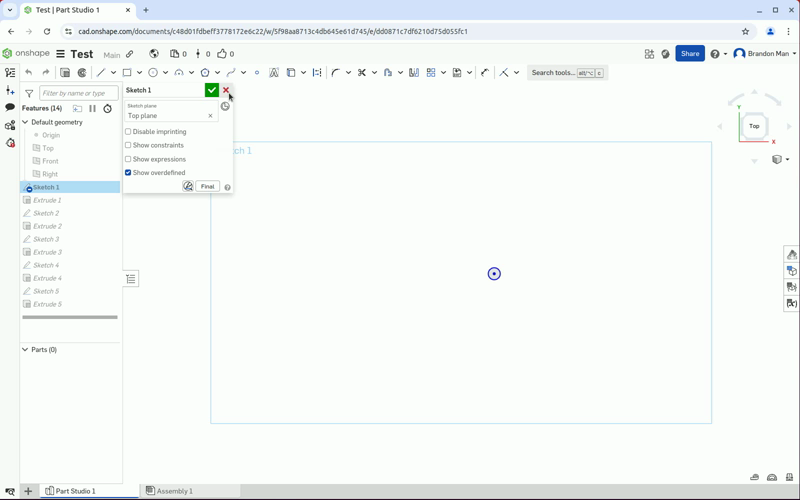
click(229, 92)
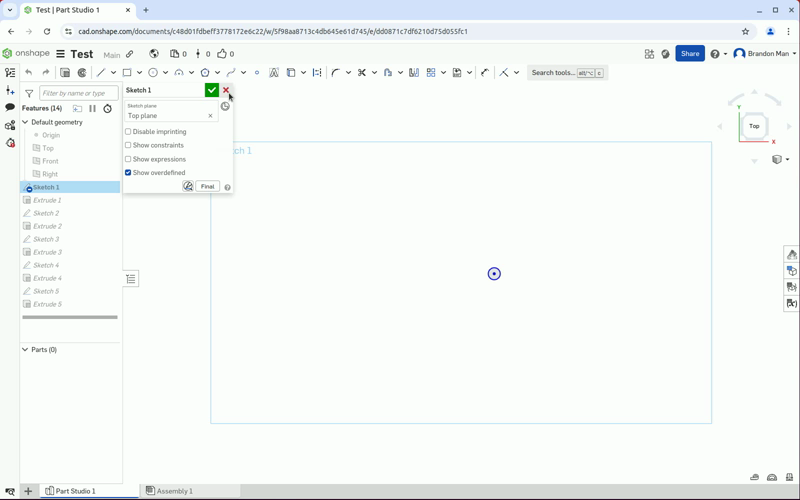
key(shift+s)
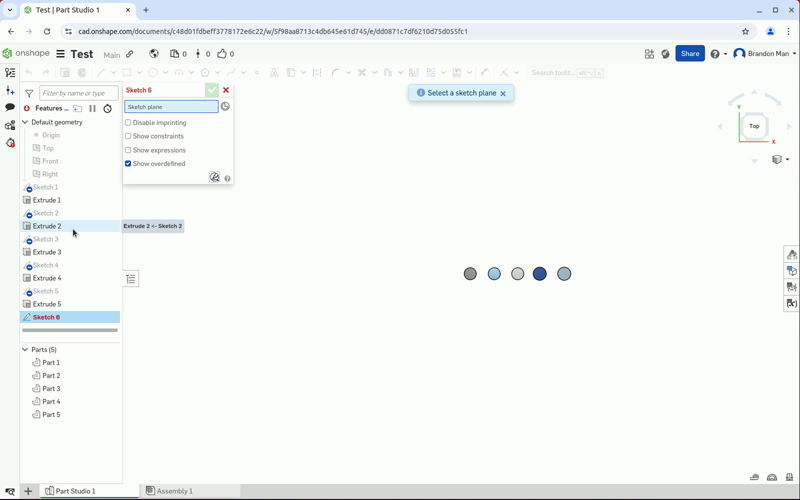
scroll(3)
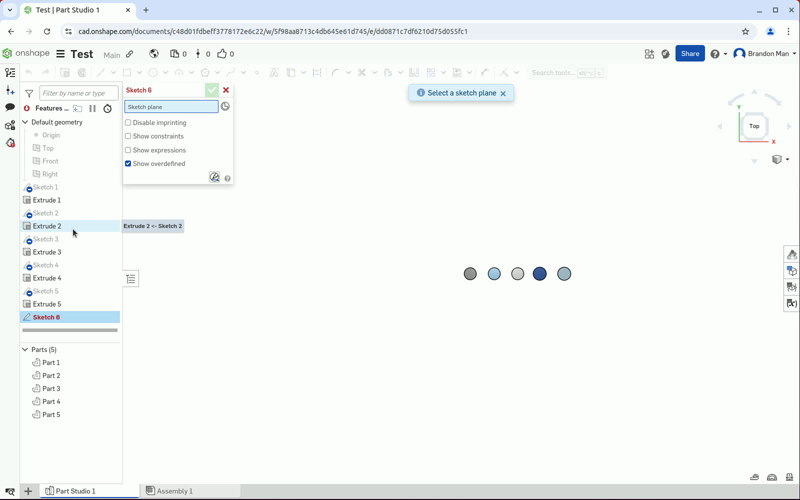
mouse_move(73, 150)
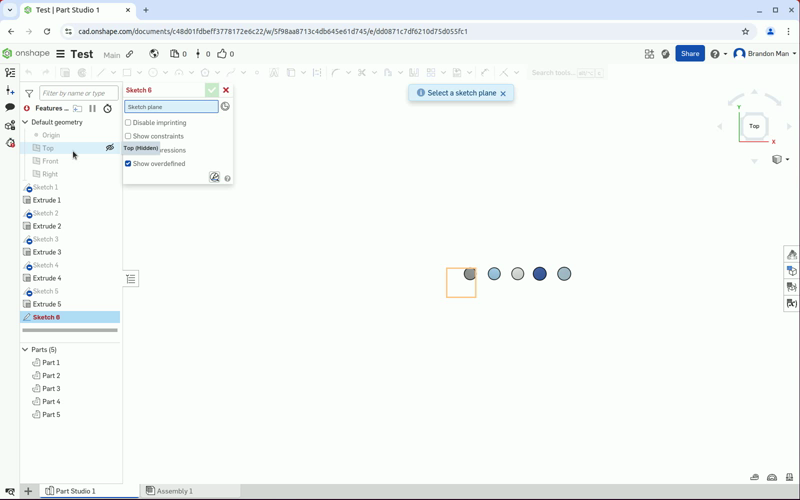
click(73, 150)
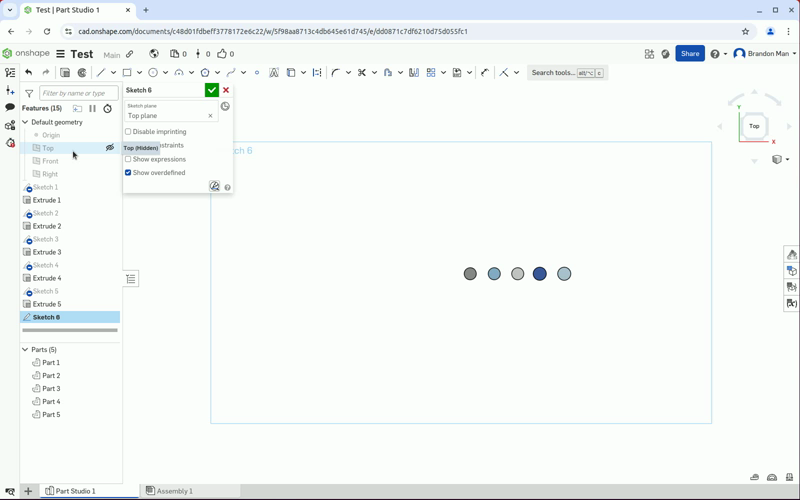
mouse_move(73, 352)
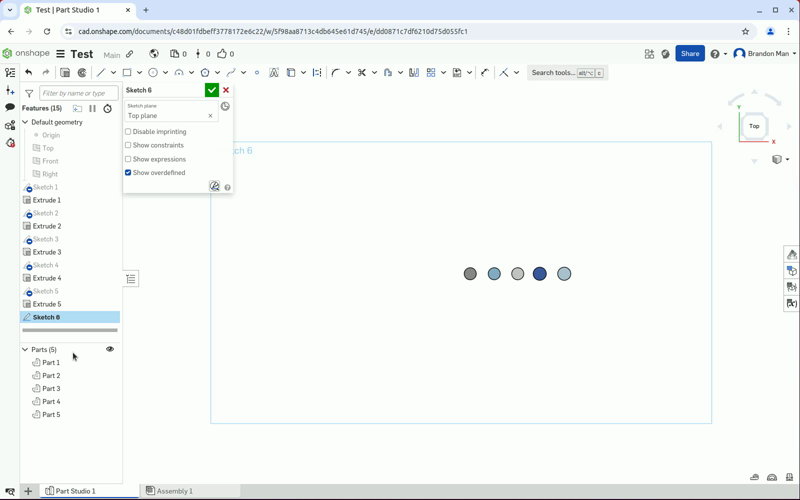
key(y)
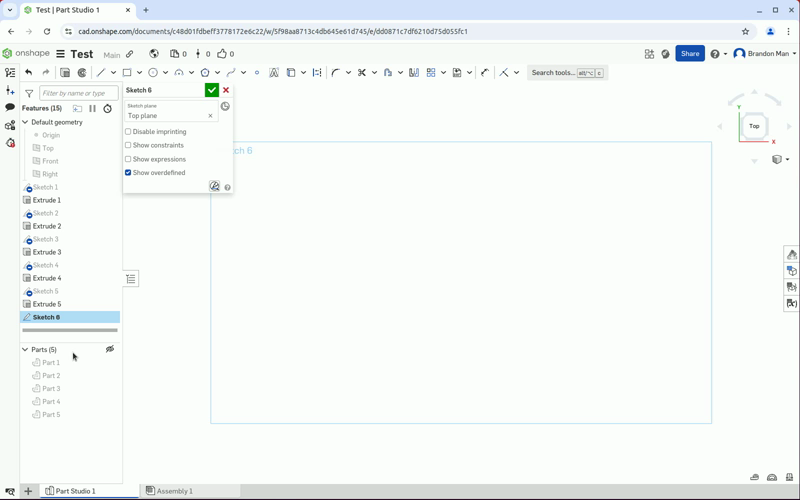
key(l)
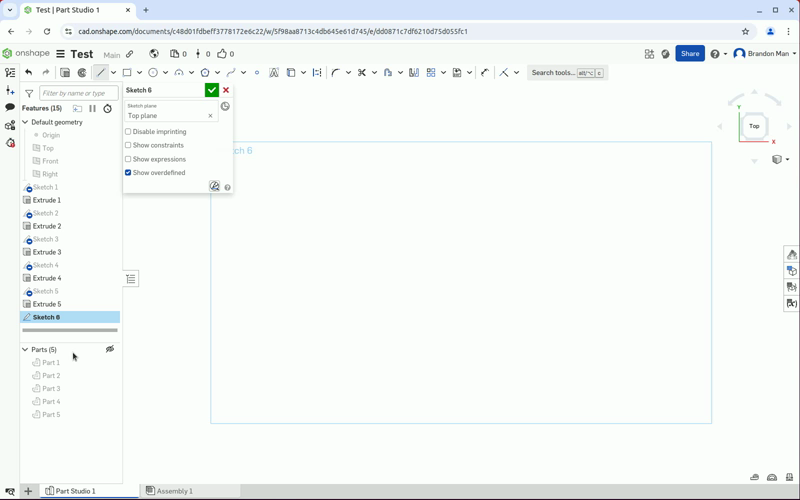
key_down(shift)
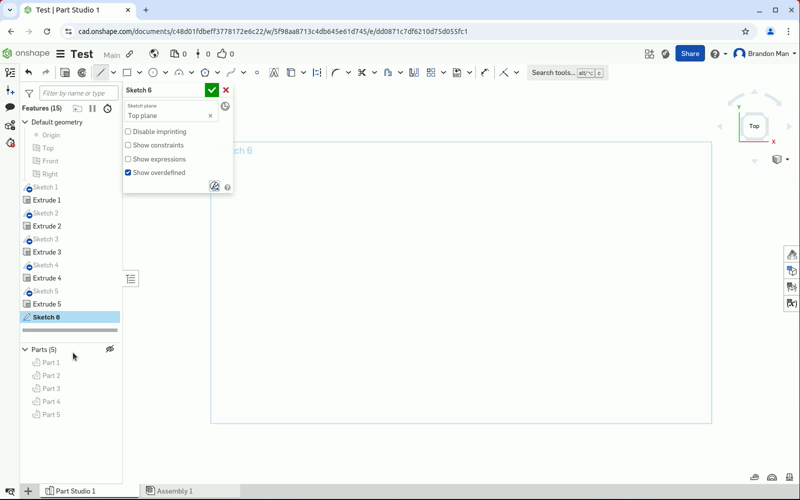
mouse_move(460, 282)
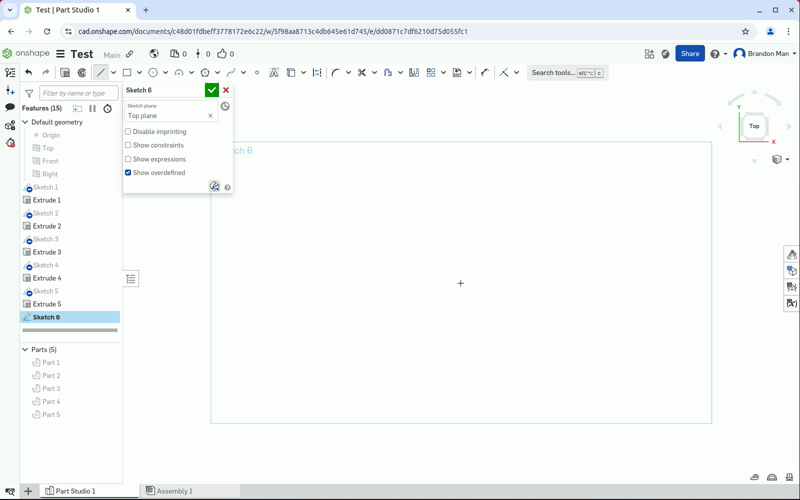
click(460, 282)
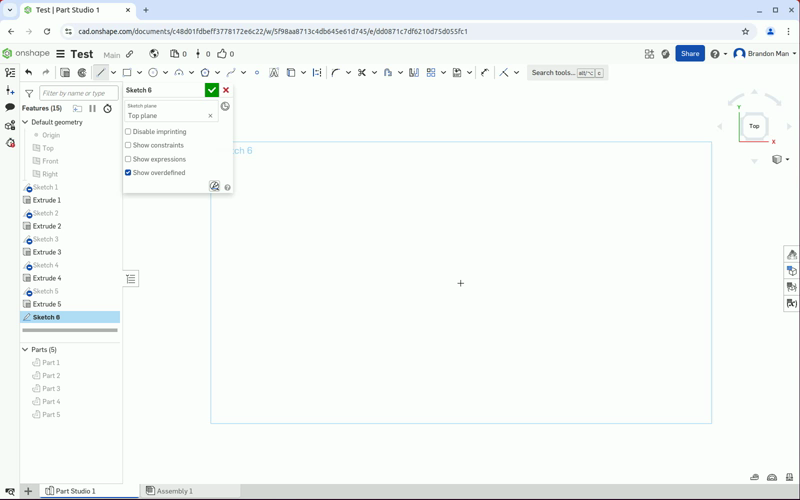
key_up(shift)
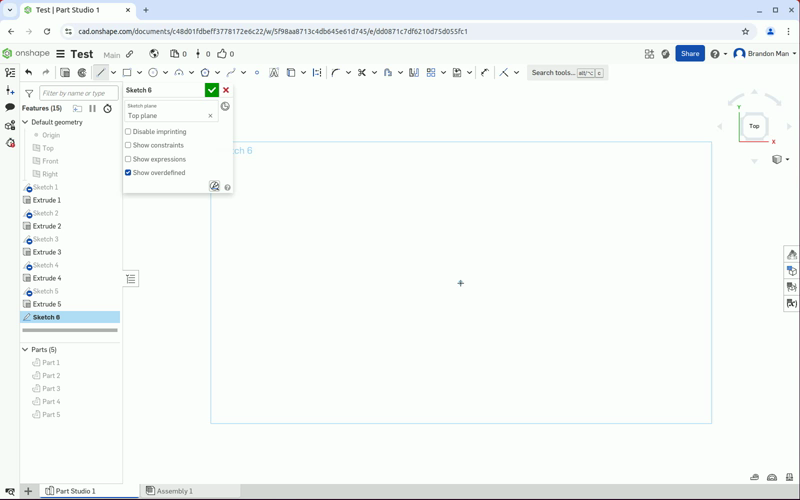
key_down(shift)
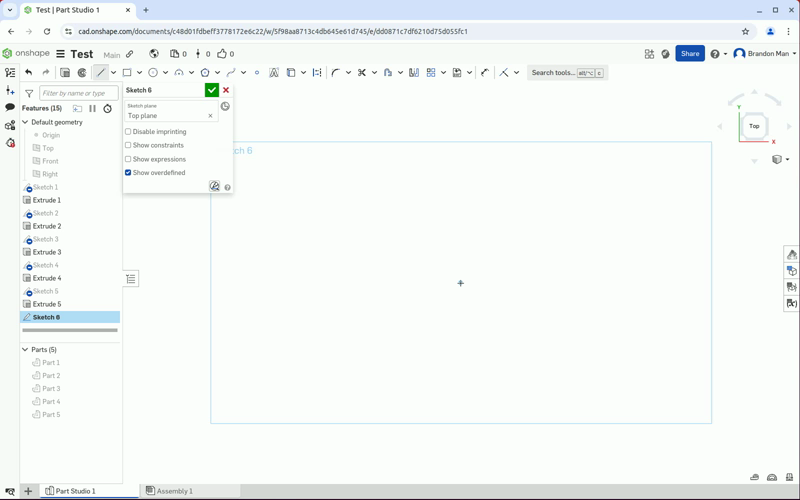
mouse_move(573, 282)
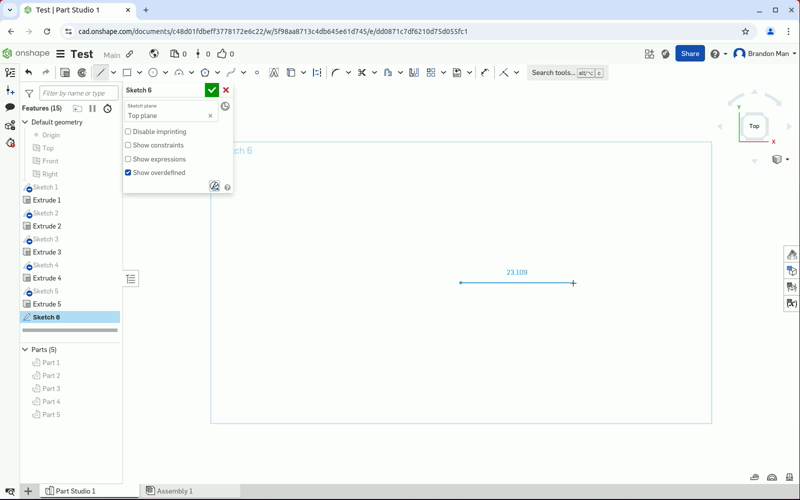
click(573, 282)
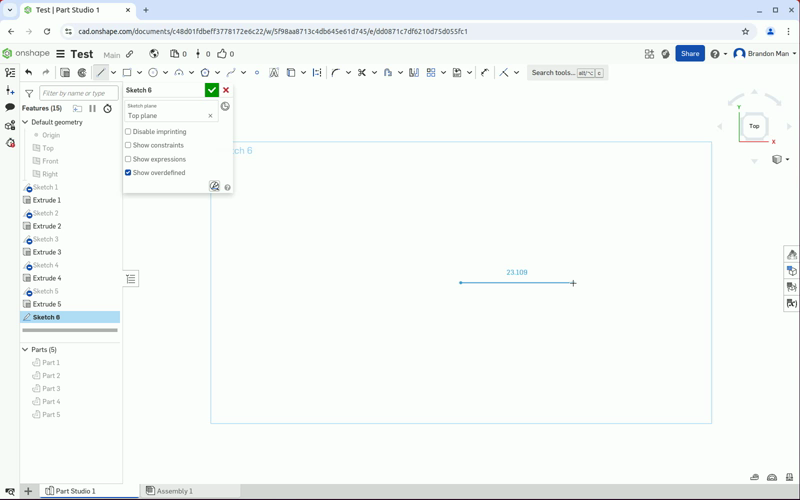
key_up(shift)
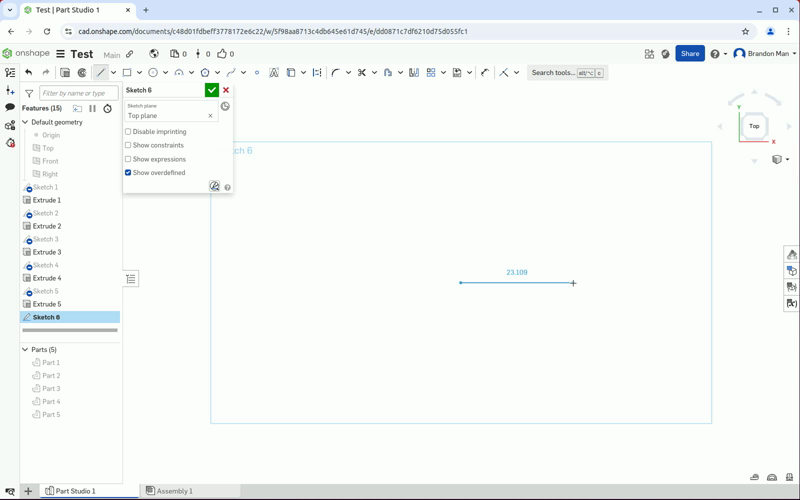
key_down(shift)
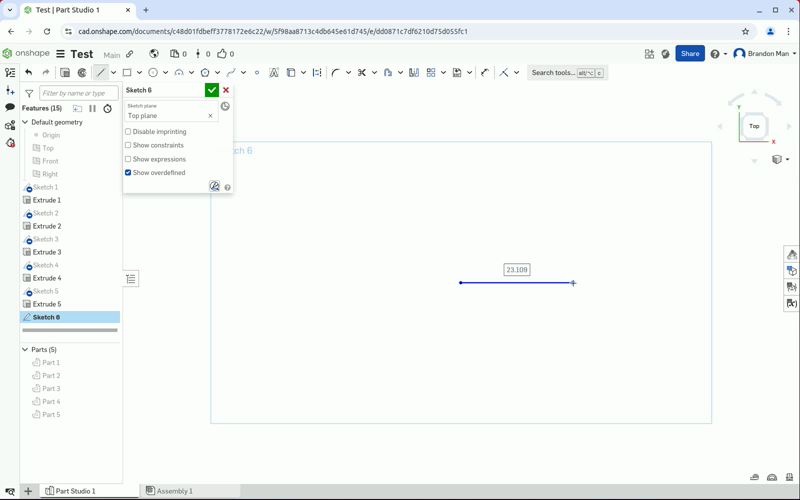
mouse_move(589, 282)
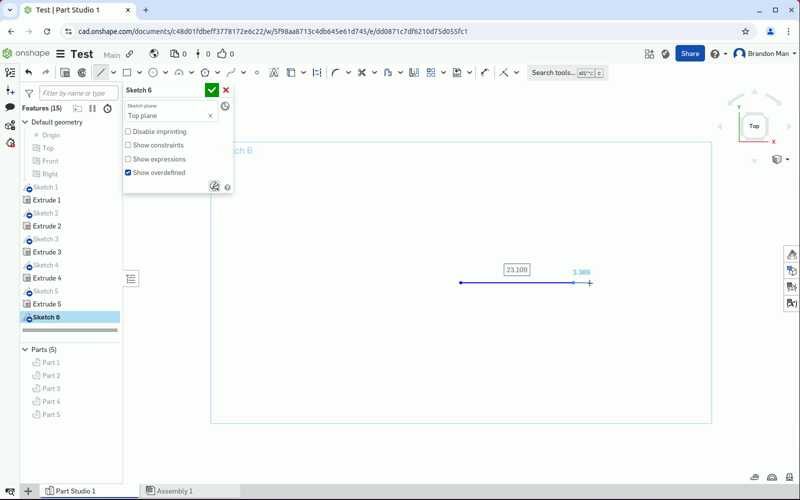
mouse_move(573, 264)
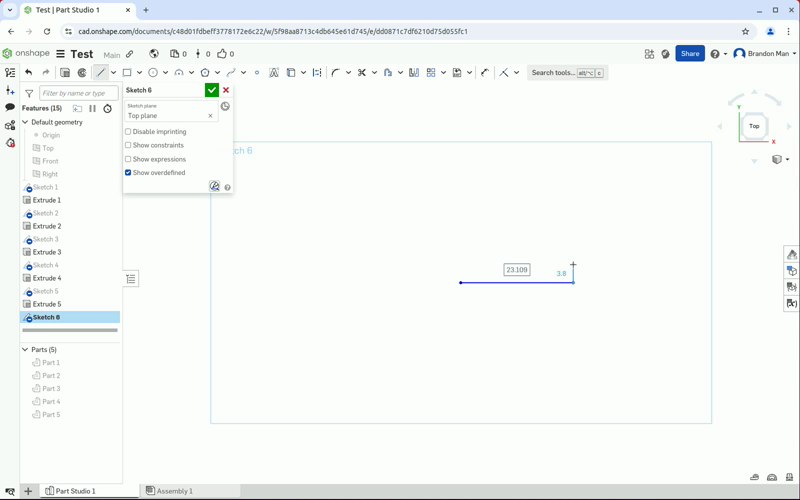
click(573, 264)
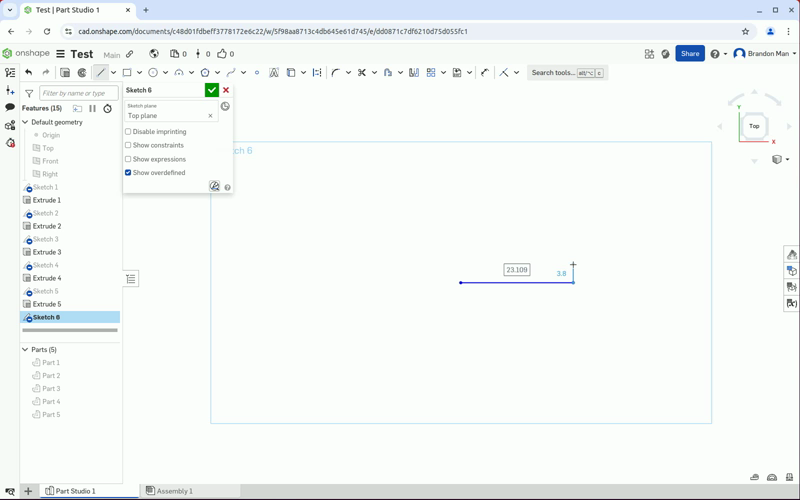
key_up(shift)
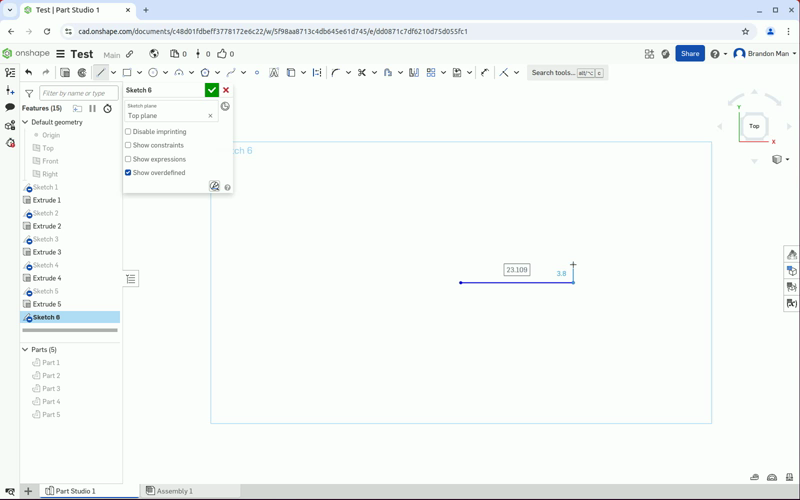
key_down(shift)
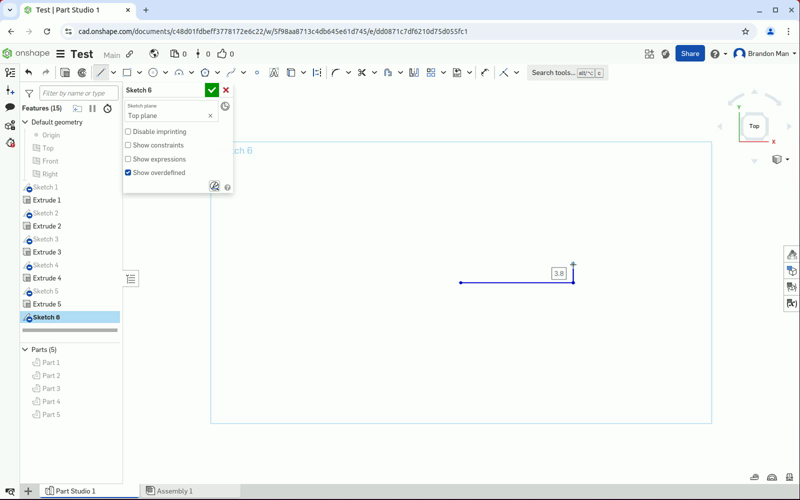
mouse_move(466, 264)
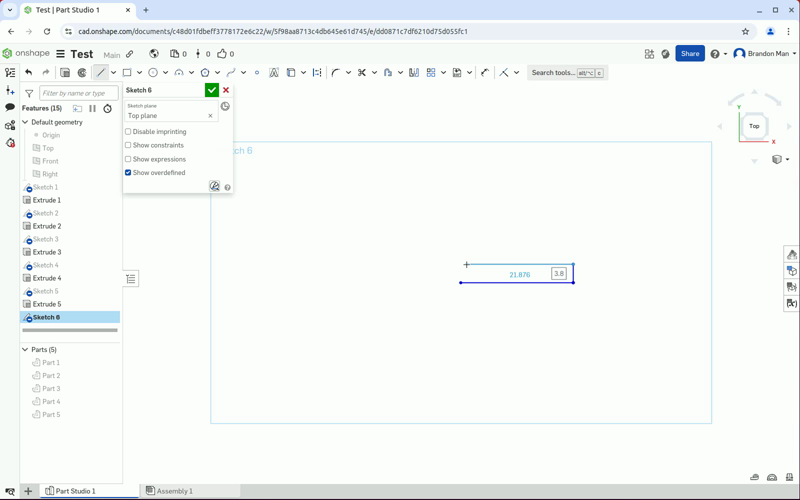
click(466, 264)
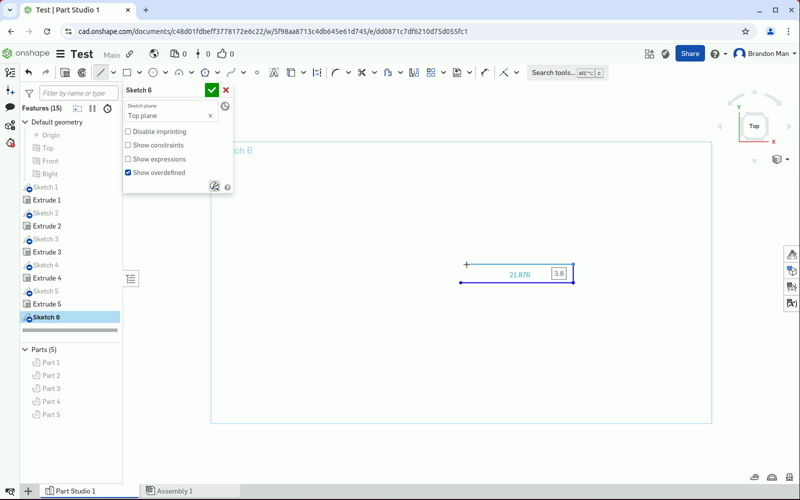
key_up(shift)
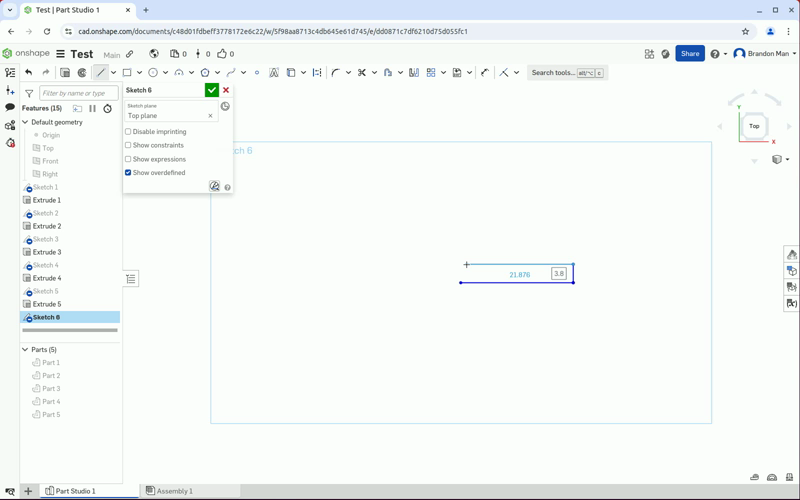
key_down(shift)
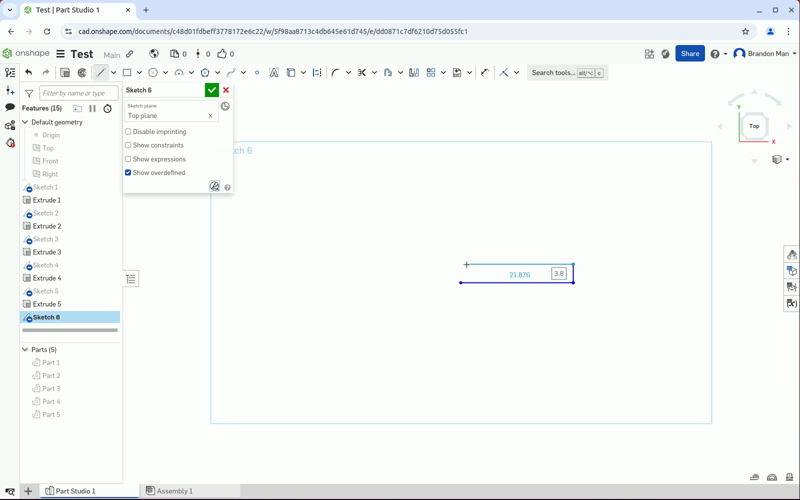
mouse_move(496, 264)
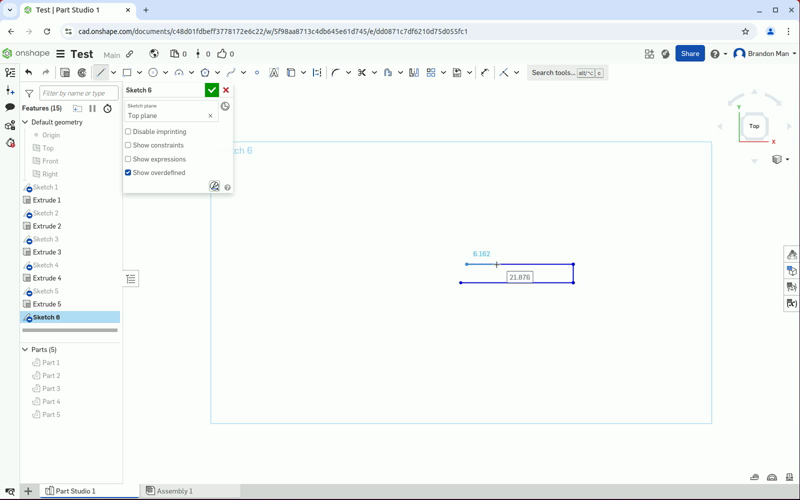
mouse_move(460, 270)
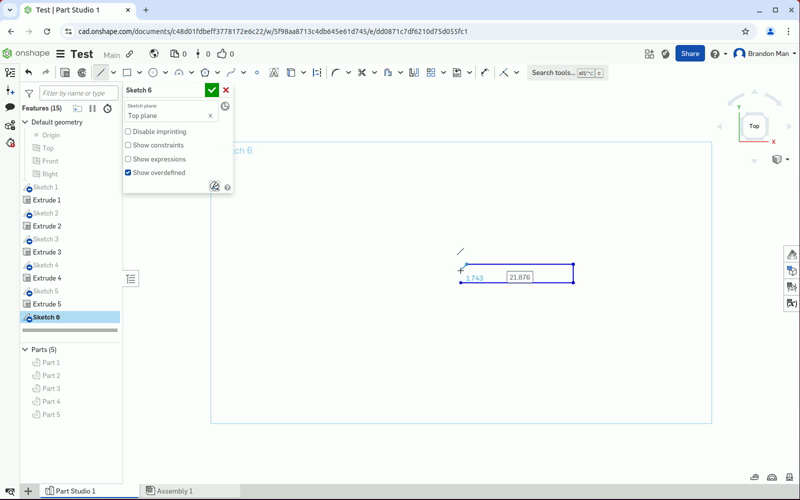
click(460, 270)
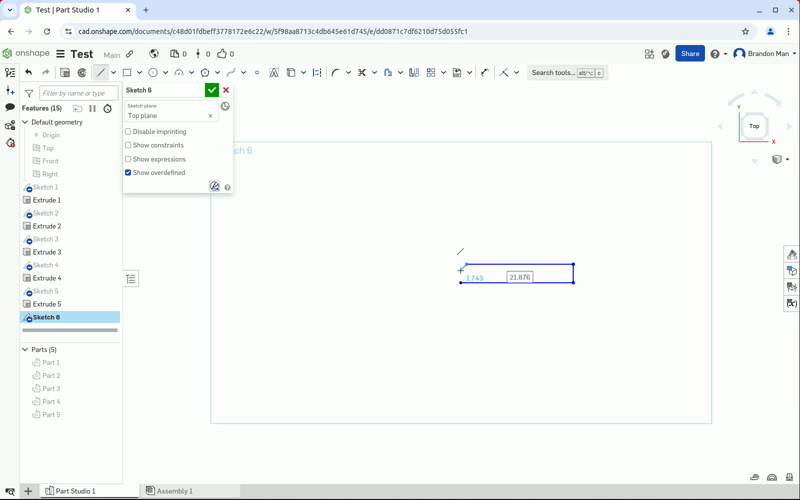
key_up(shift)
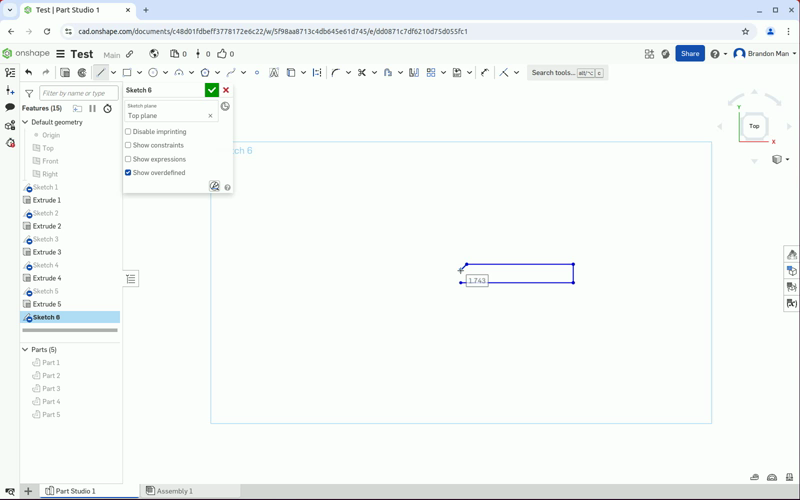
mouse_move(490, 270)
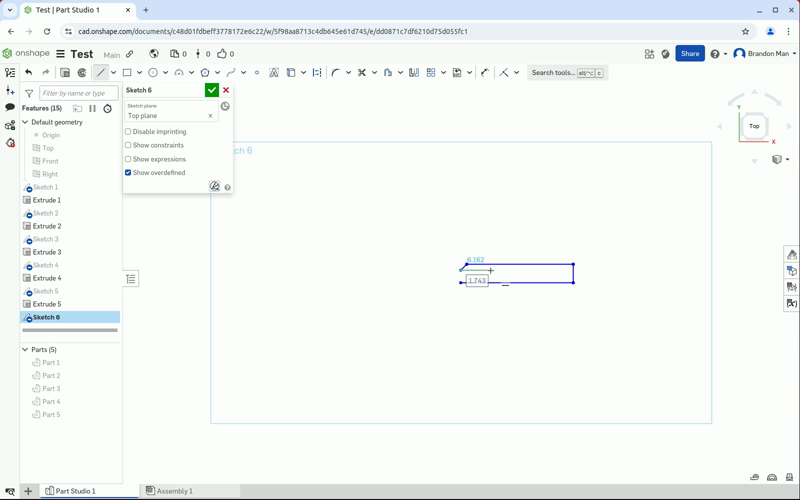
key_down(shift)
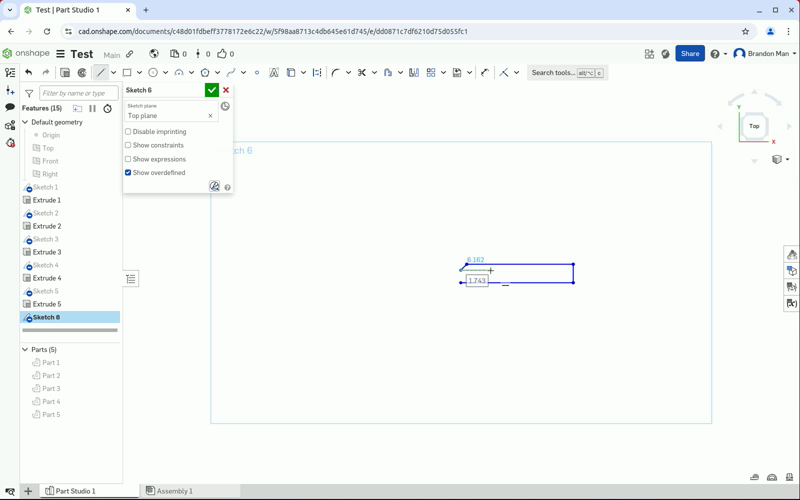
mouse_move(460, 282)
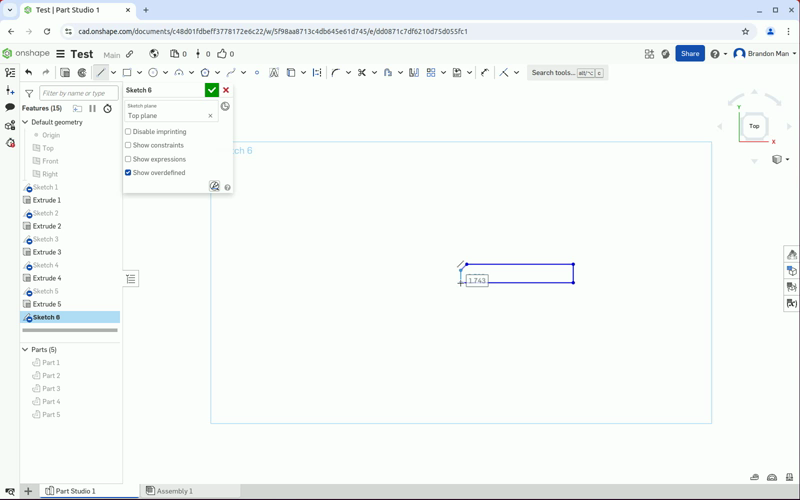
key_up(shift)
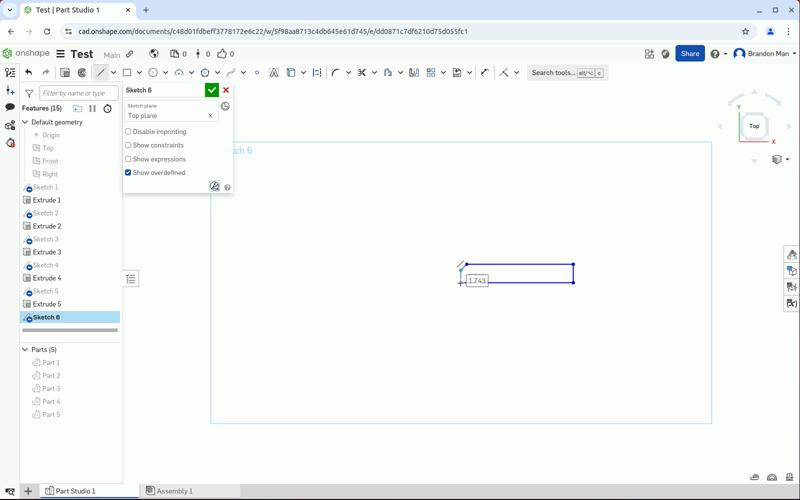
click(460, 282)
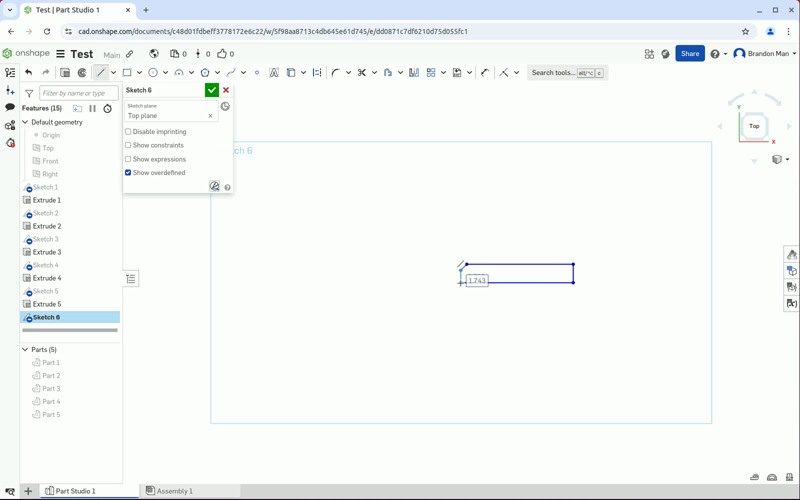
key(esc)
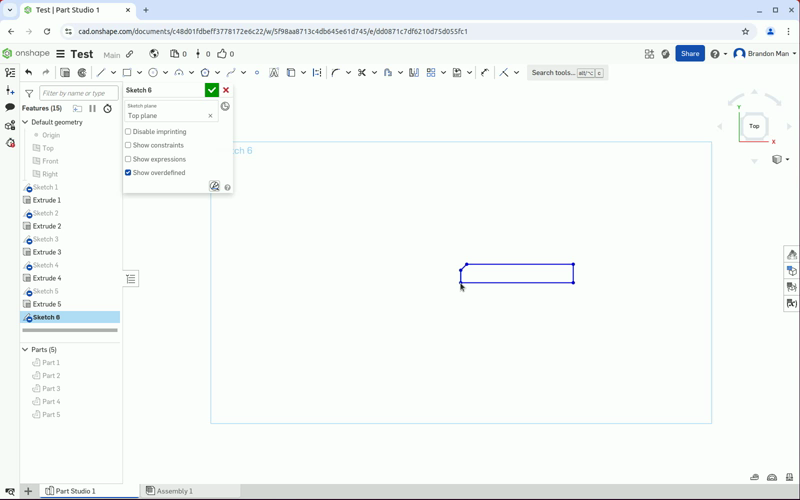
key(c)
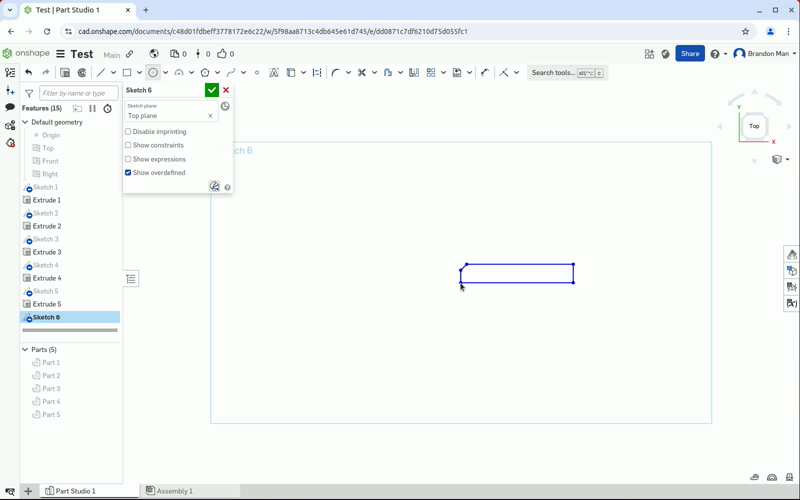
key_down(shift)
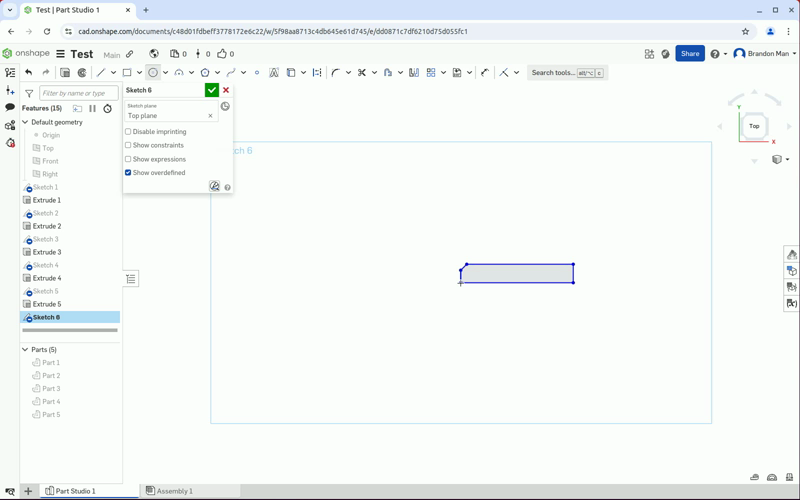
mouse_move(470, 273)
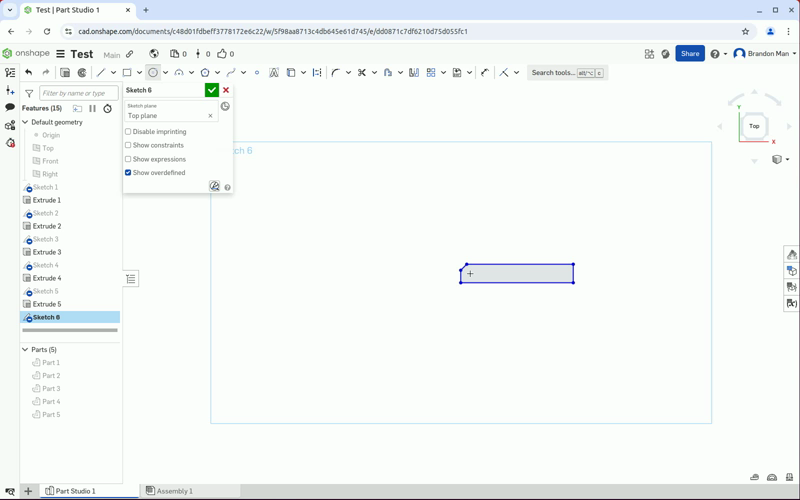
click(470, 273)
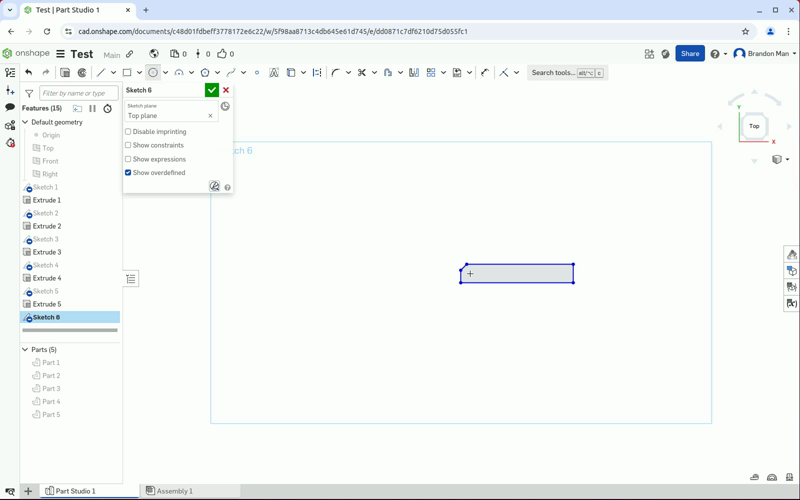
key_up(shift)
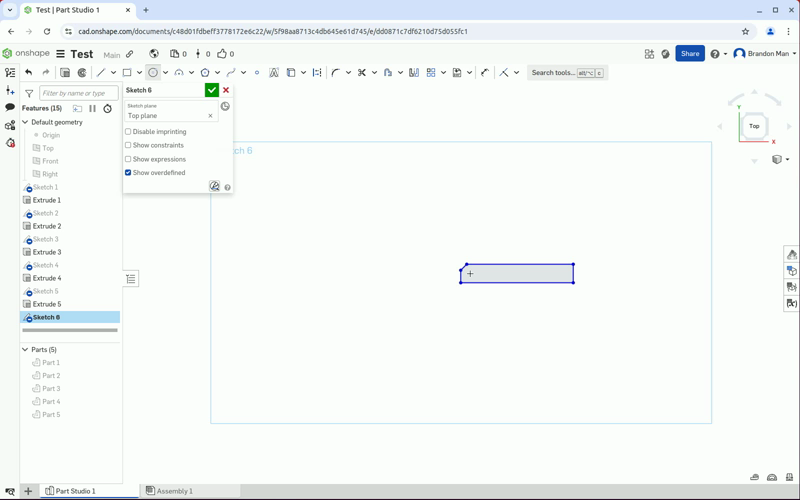
mouse_move(476, 273)
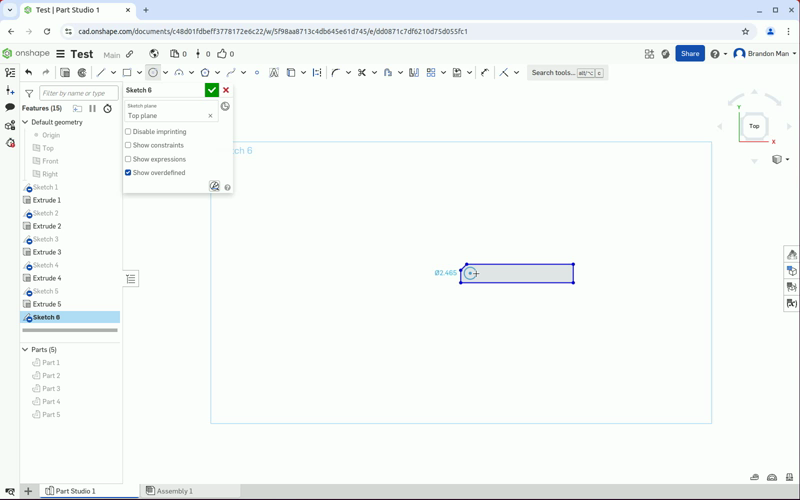
click(476, 273)
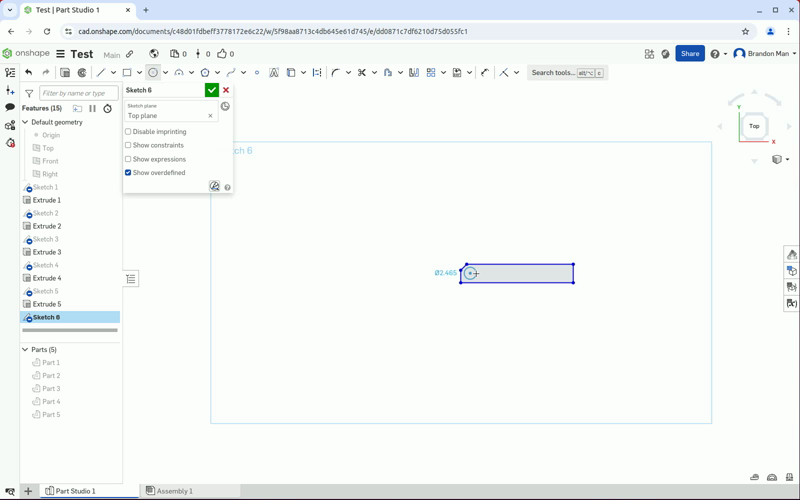
key(esc)
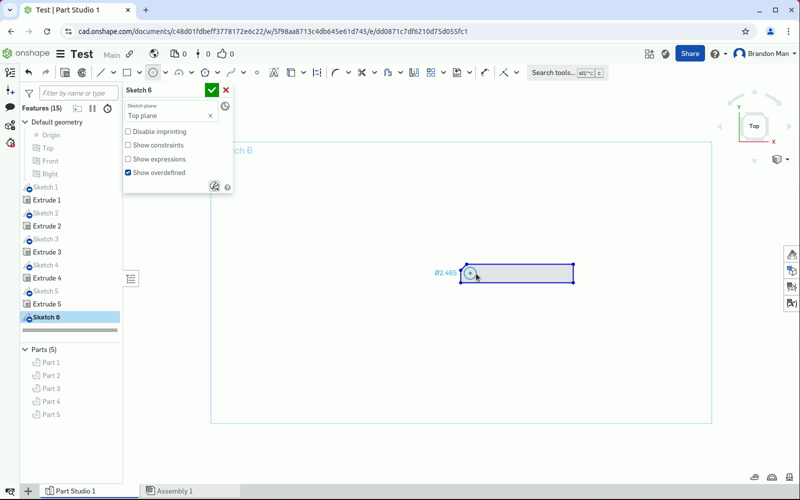
key(c)
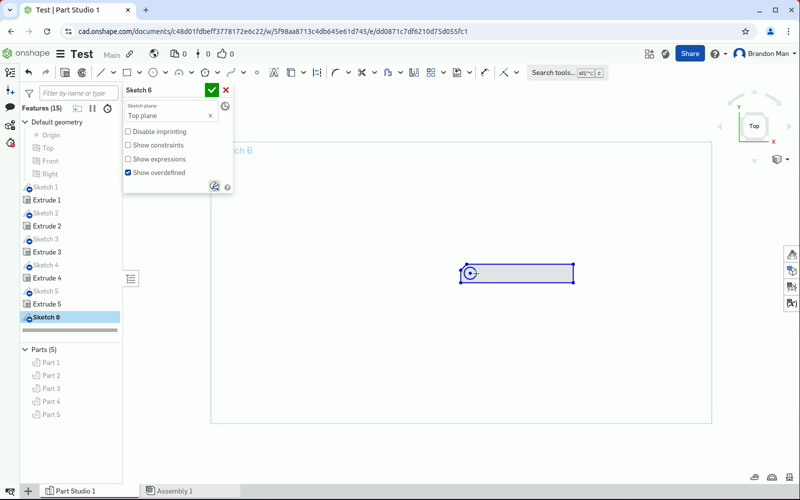
key_down(shift)
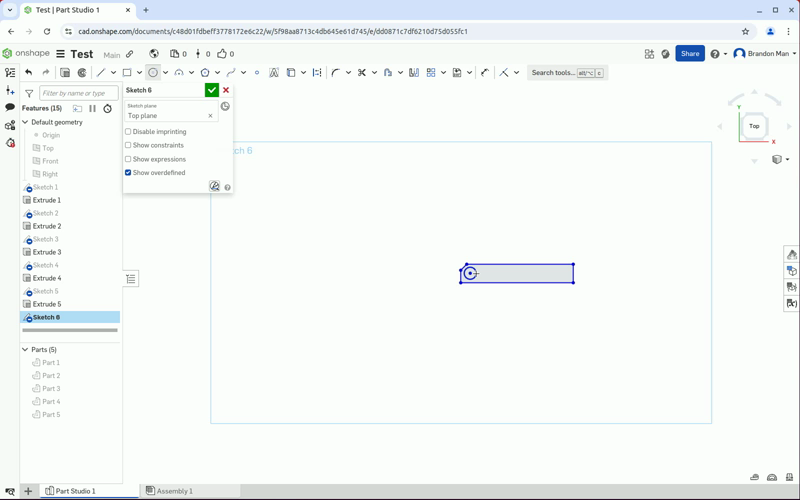
mouse_move(494, 273)
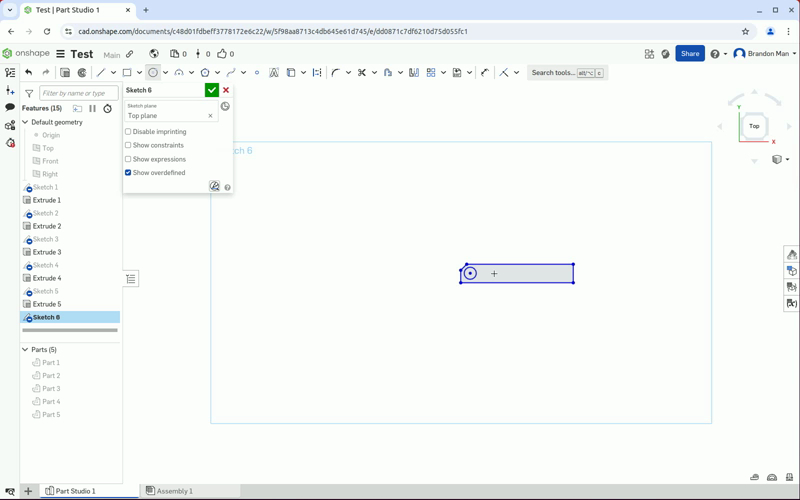
click(494, 273)
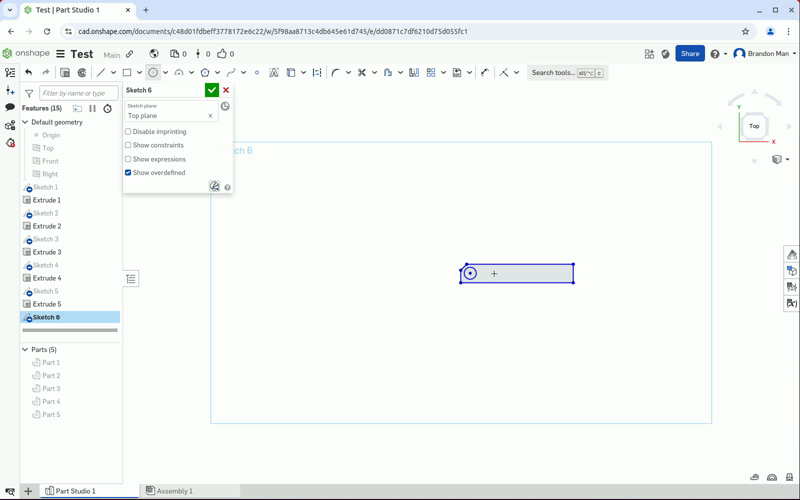
key_up(shift)
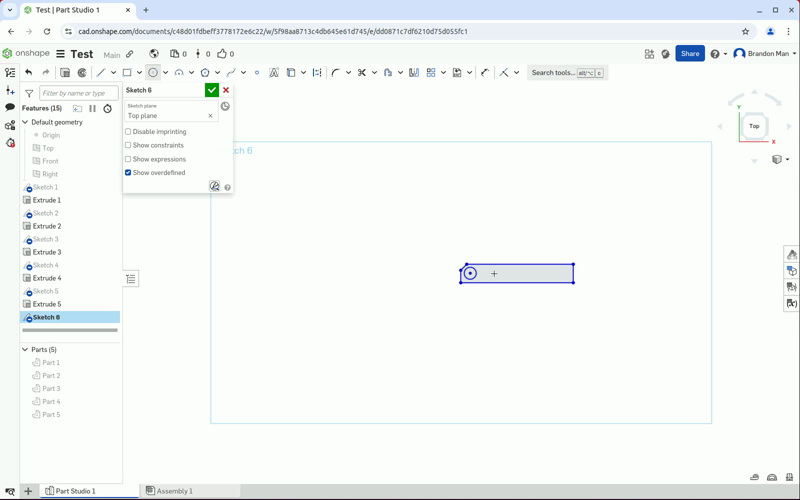
mouse_move(500, 273)
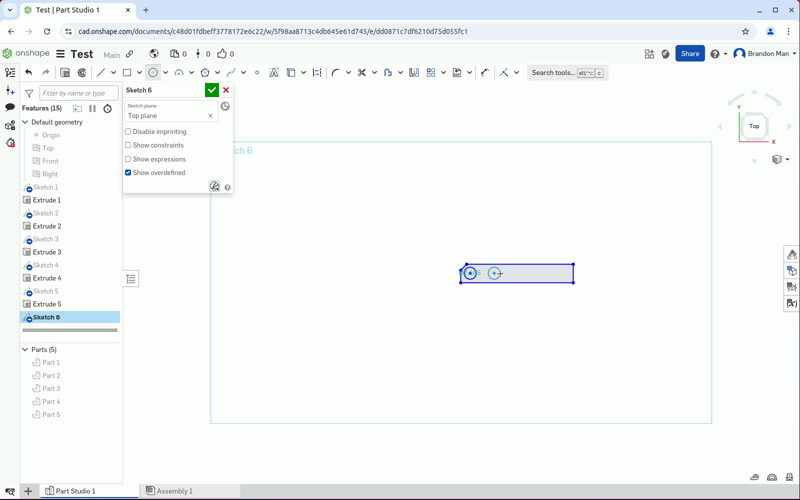
click(500, 273)
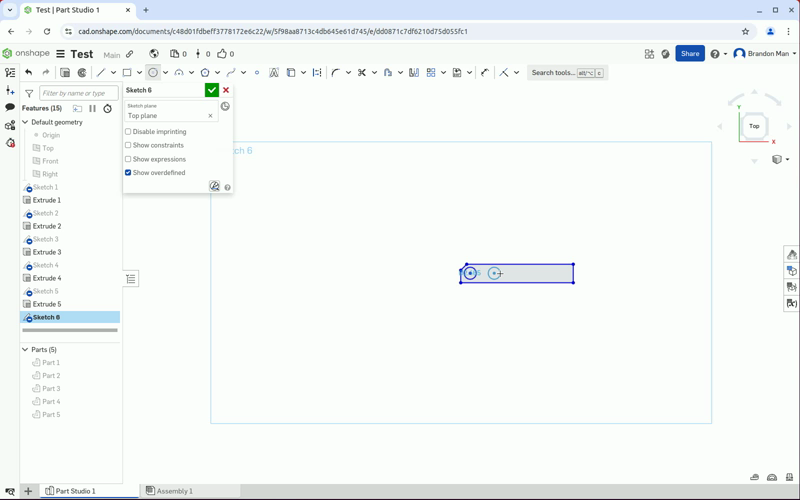
key(esc)
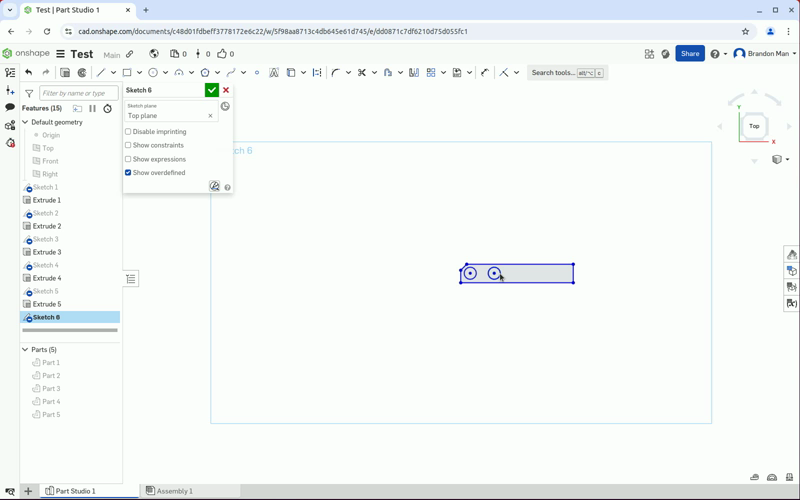
key(c)
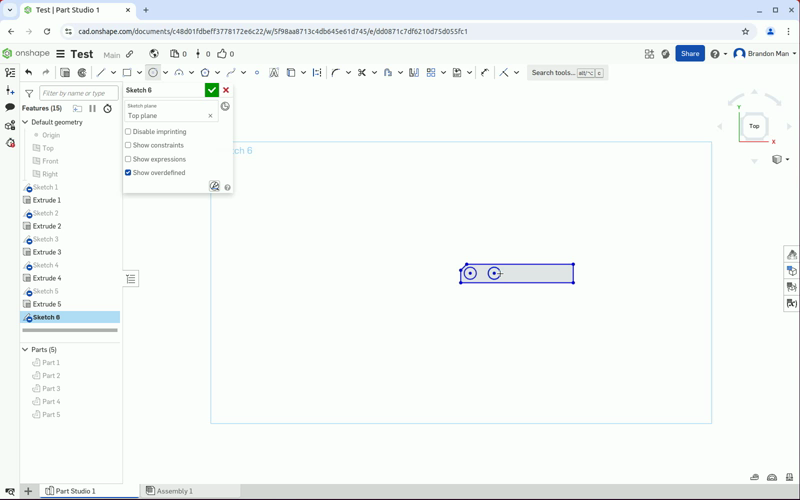
key_down(shift)
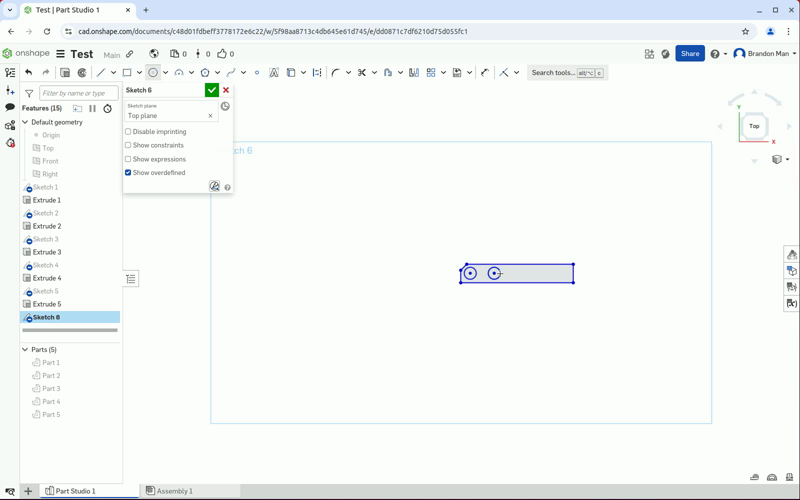
mouse_move(516, 273)
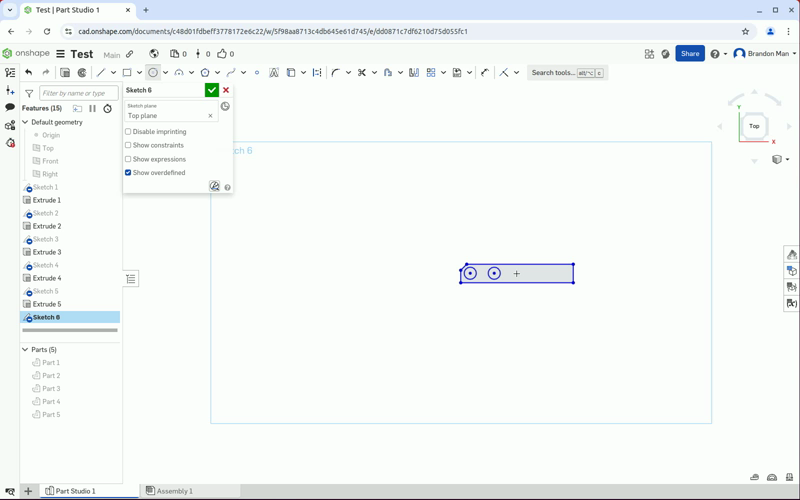
click(516, 273)
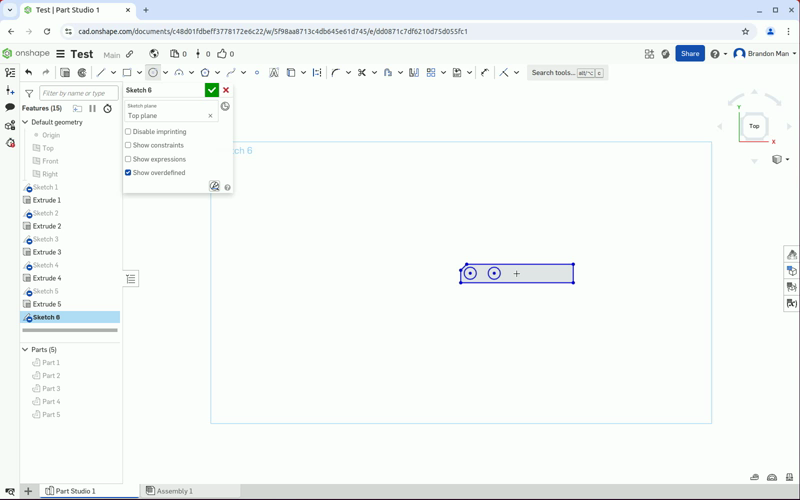
key_up(shift)
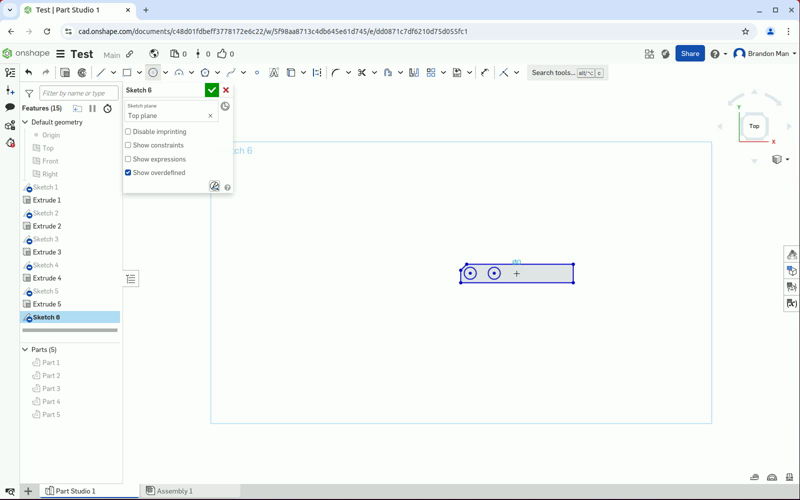
mouse_move(522, 273)
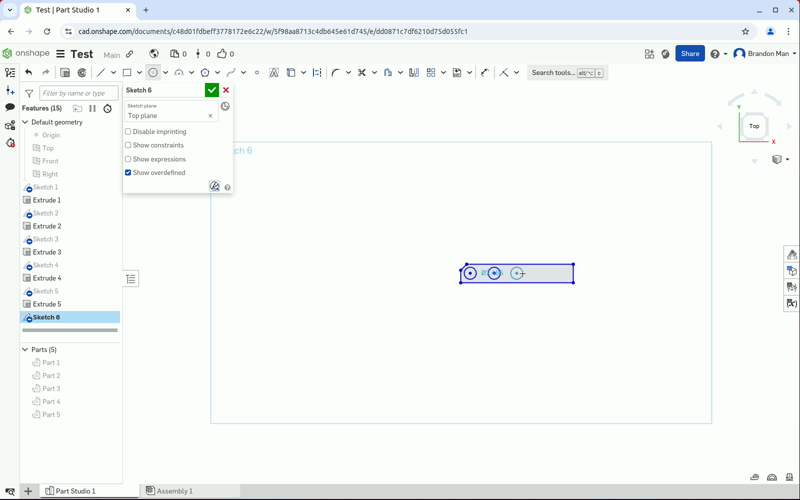
click(522, 273)
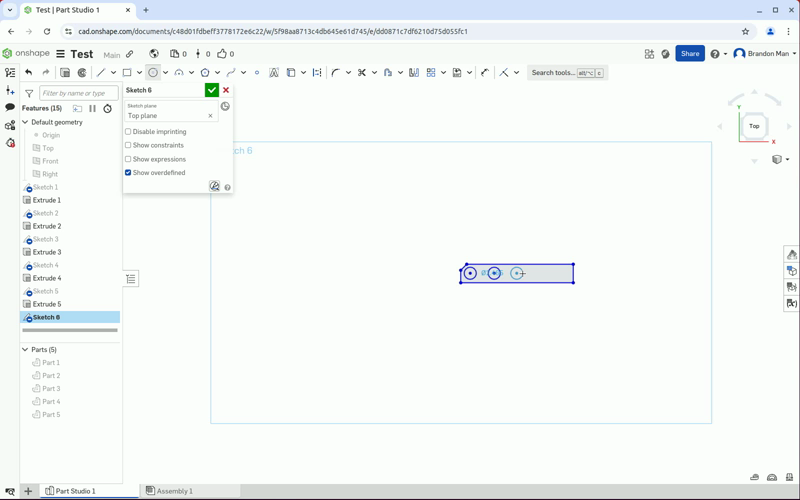
key(esc)
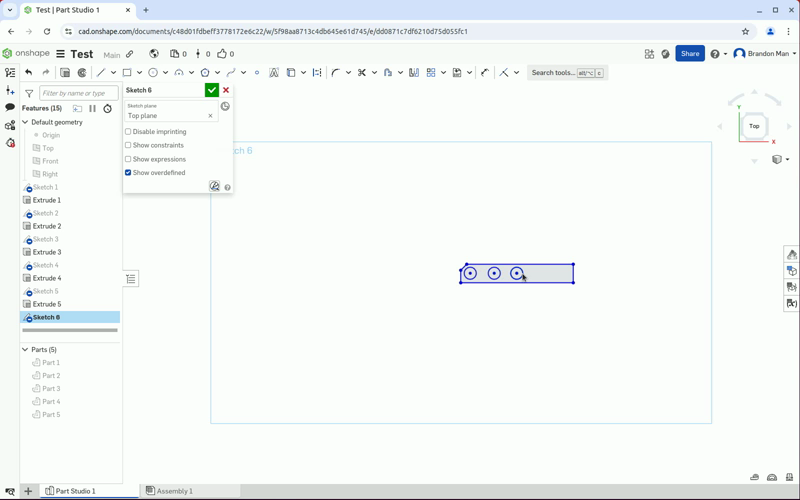
key(c)
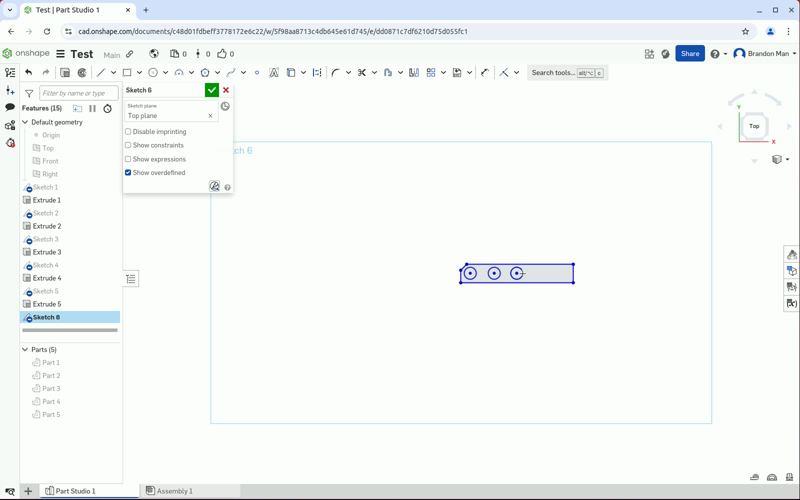
key_down(shift)
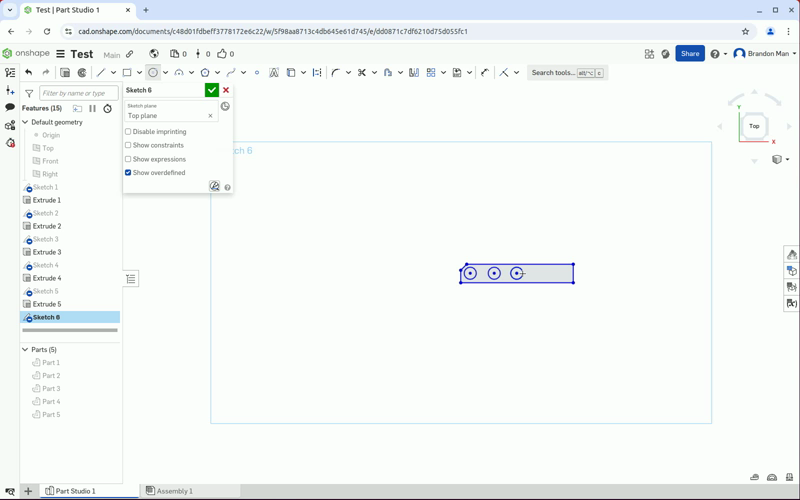
mouse_move(540, 273)
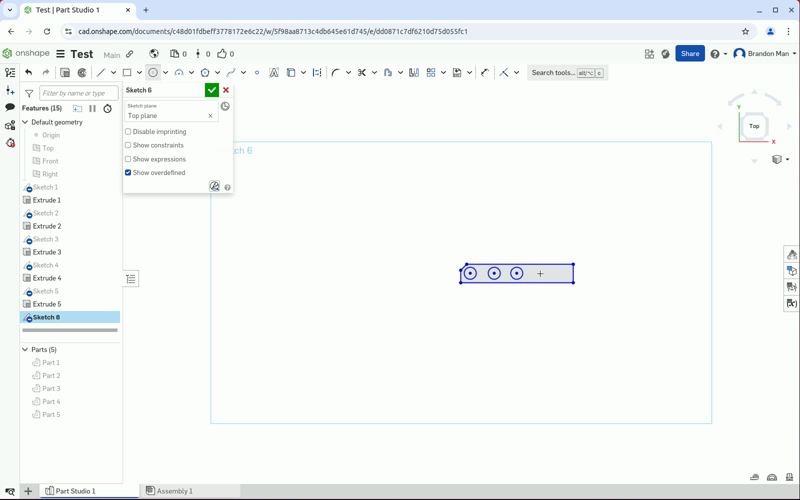
click(540, 273)
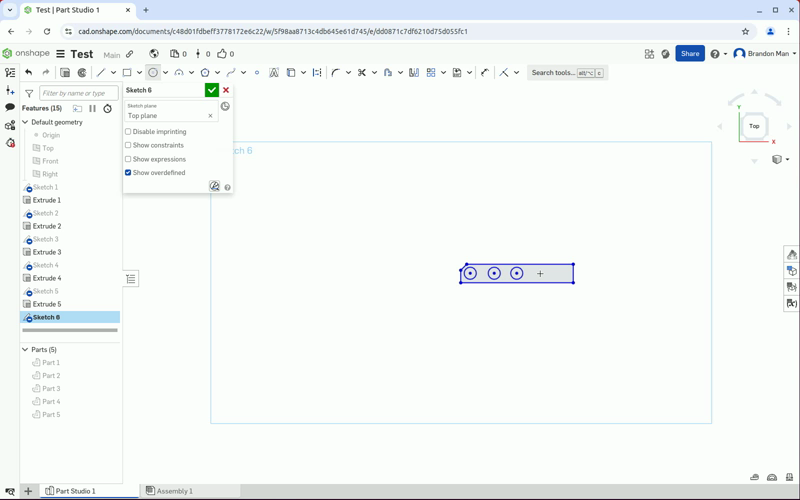
key_up(shift)
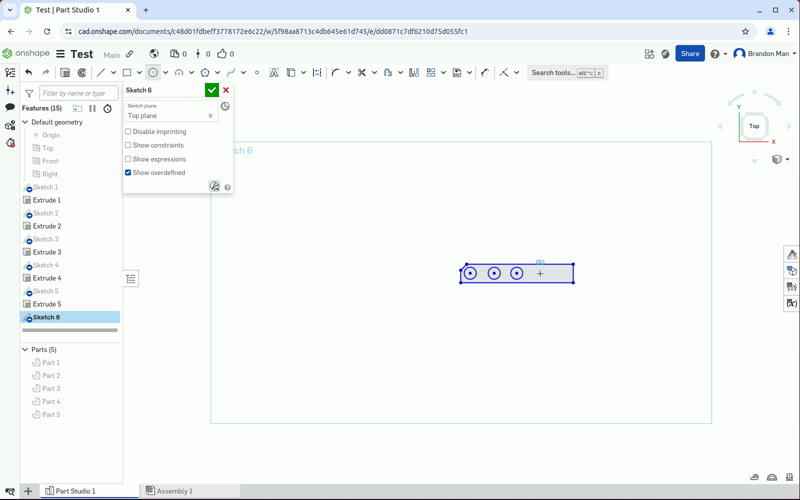
mouse_move(546, 273)
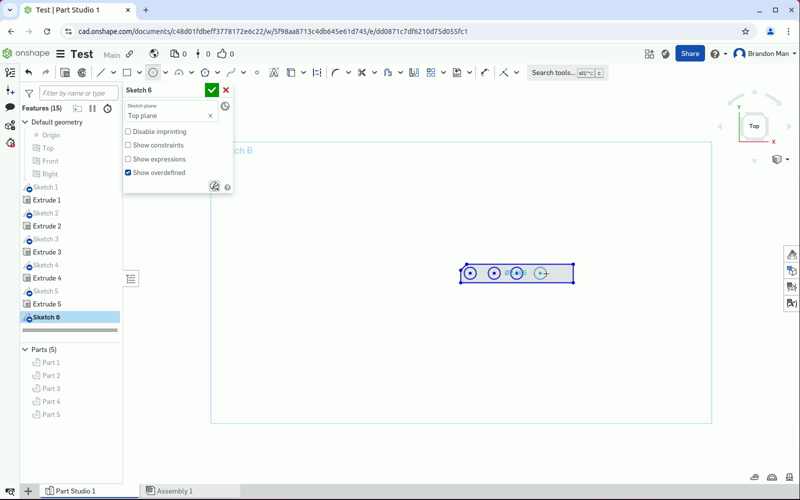
click(546, 273)
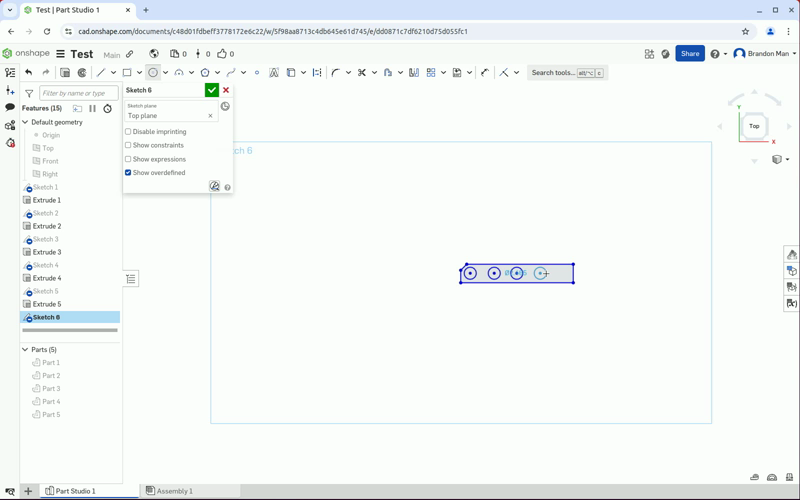
key(esc)
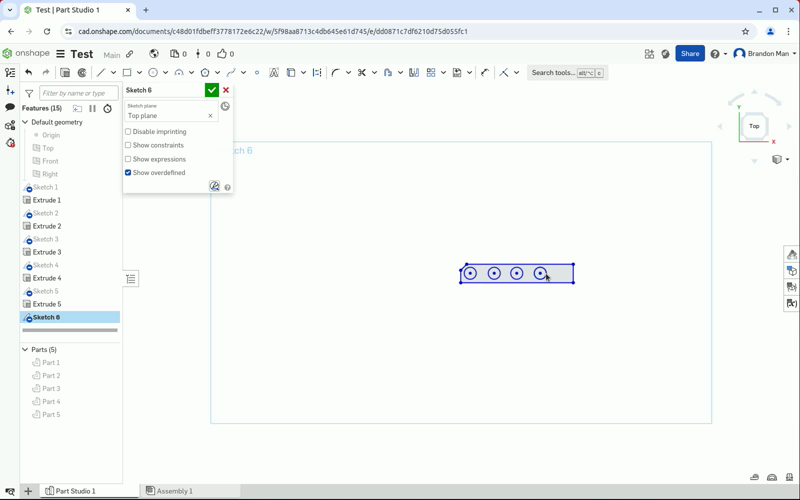
key(c)
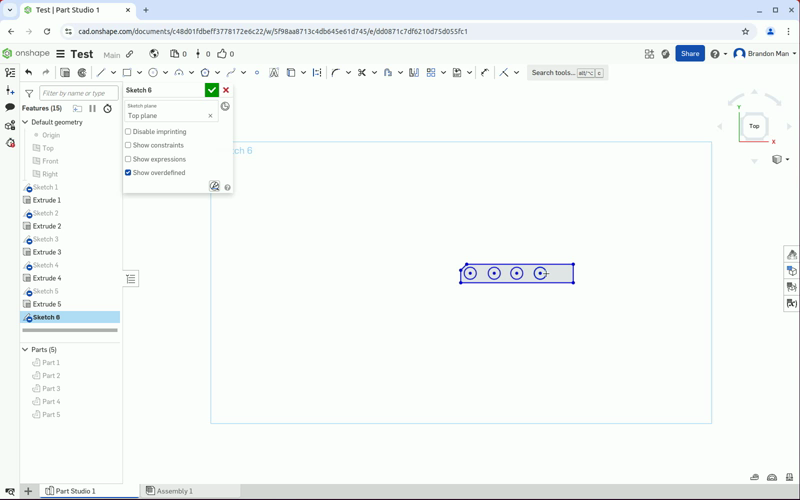
key_down(shift)
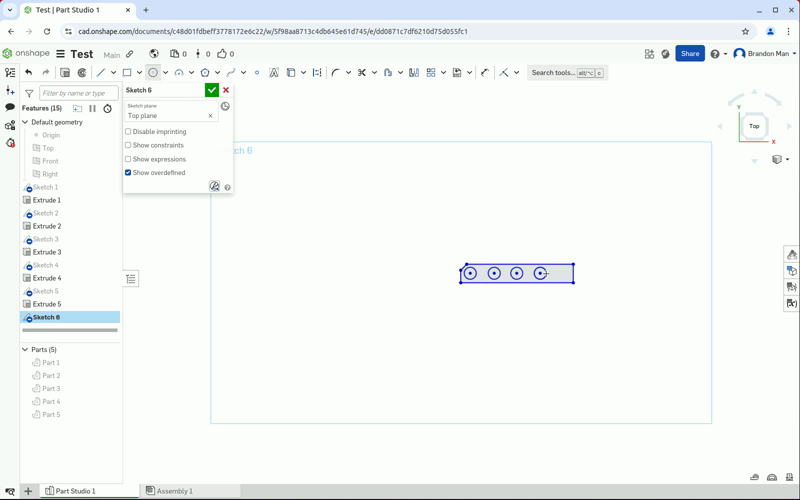
mouse_move(562, 273)
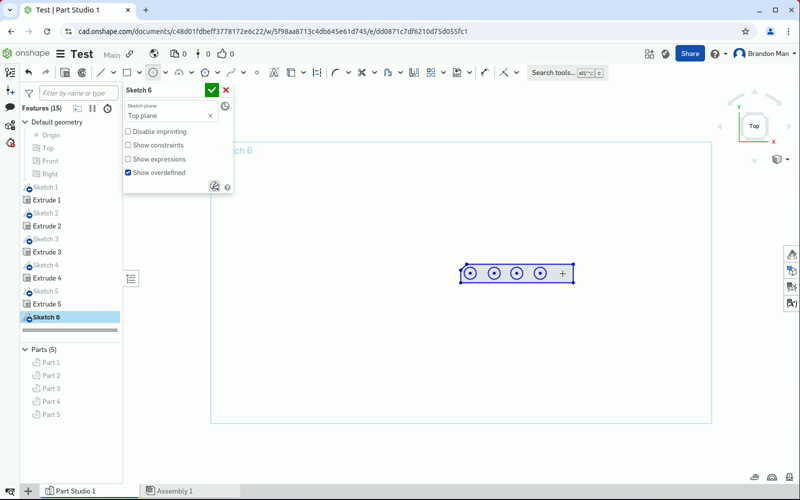
click(562, 273)
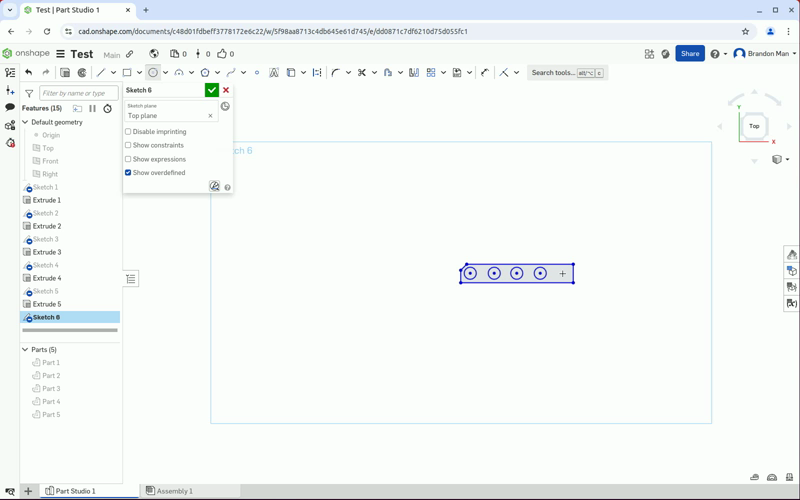
key_up(shift)
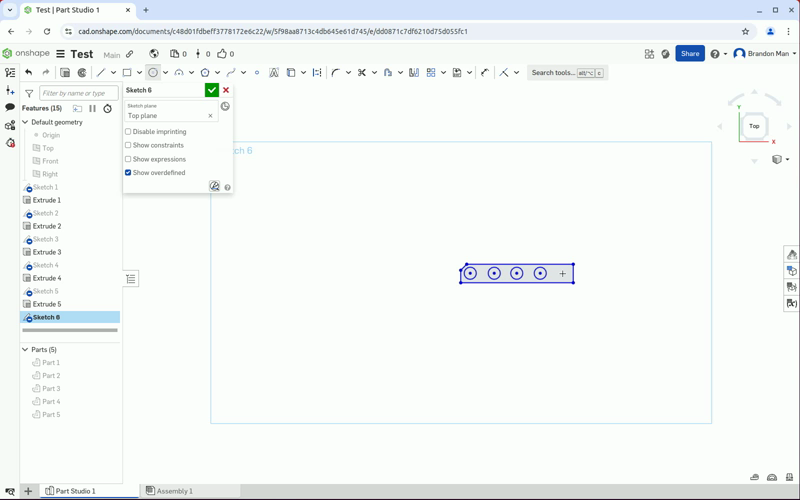
mouse_move(568, 273)
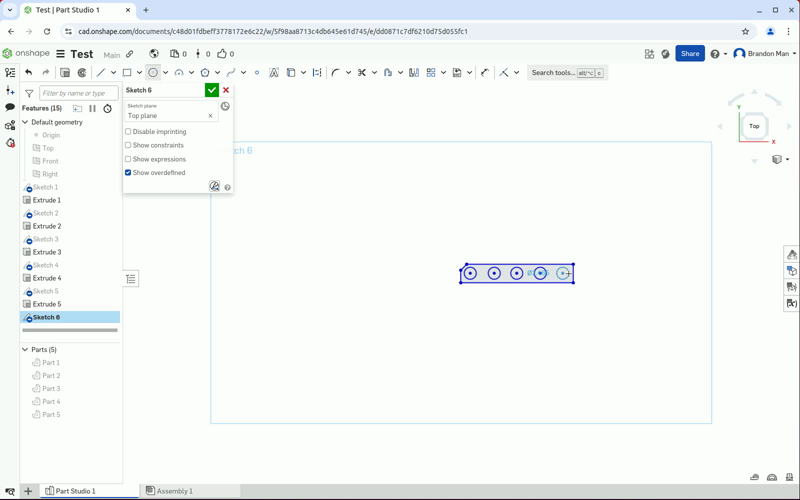
click(568, 273)
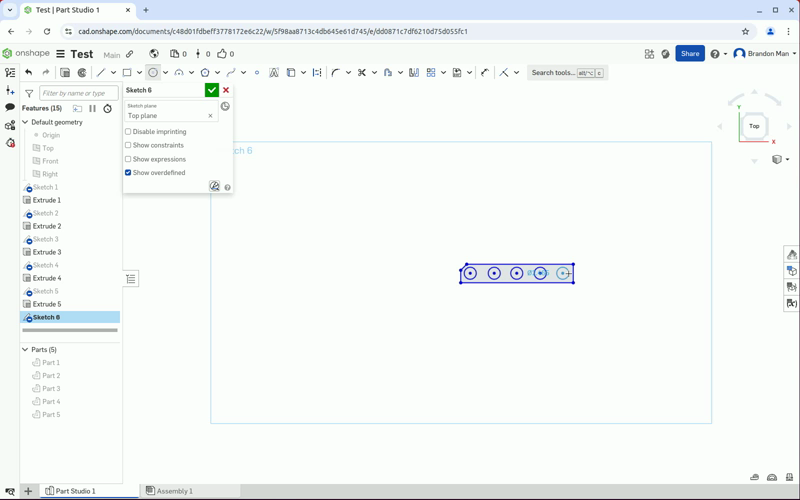
key(esc)
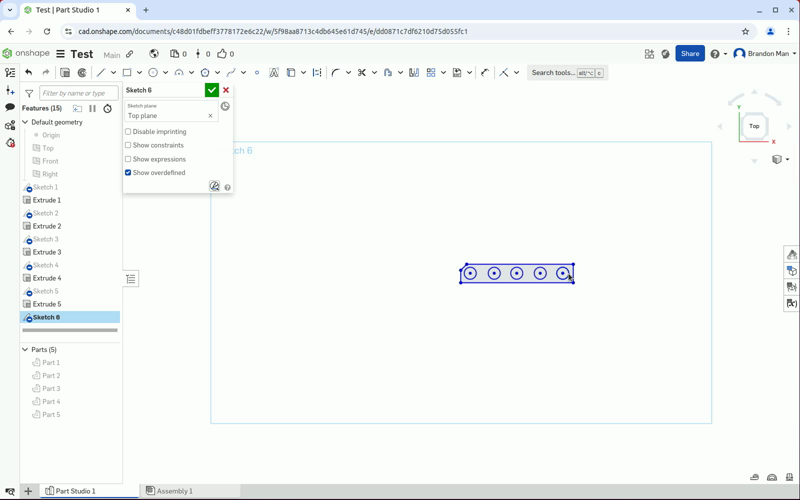
mouse_move(551, 269)
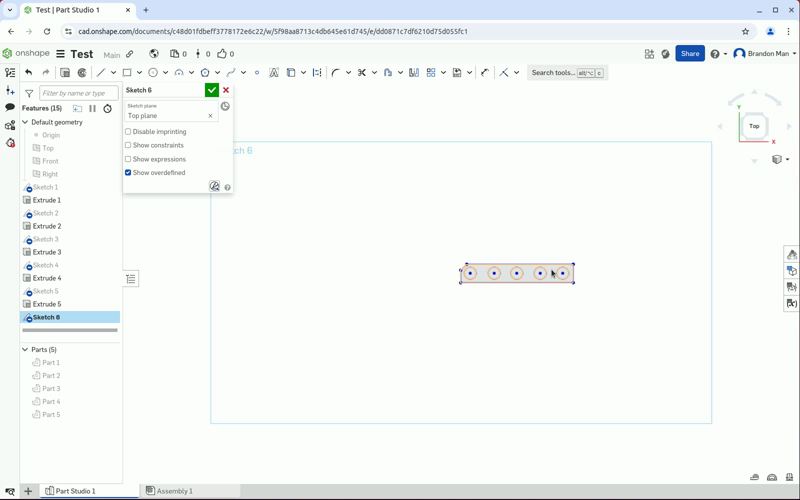
scroll(6)
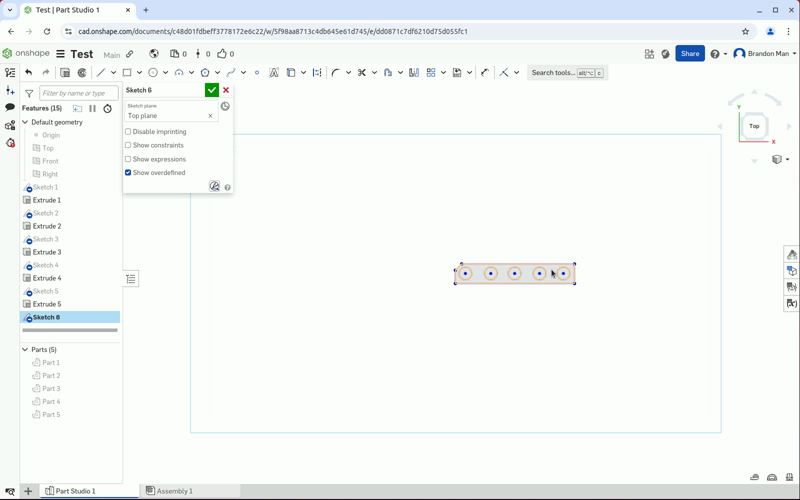
scroll(6)
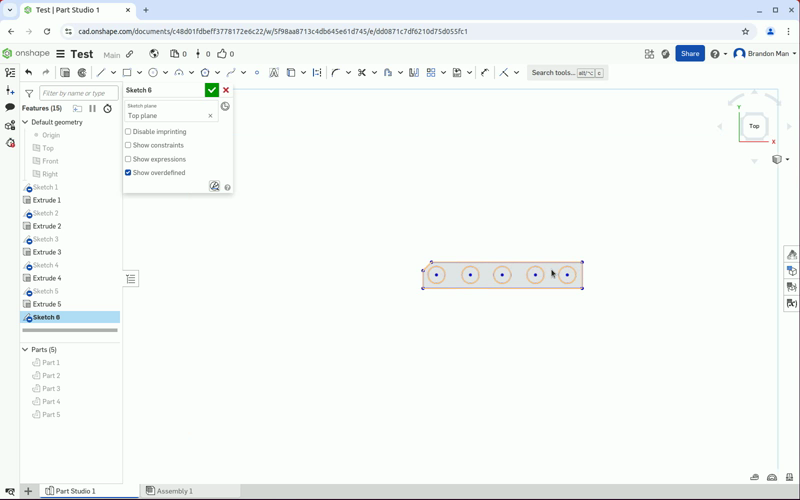
scroll(6)
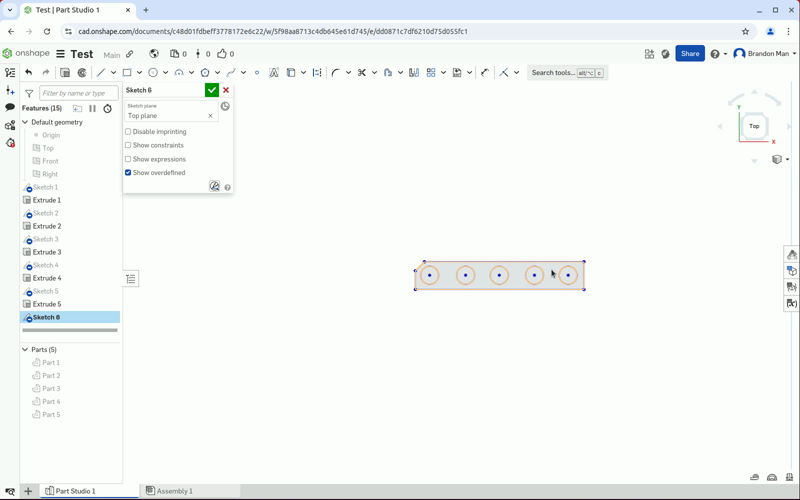
scroll(6)
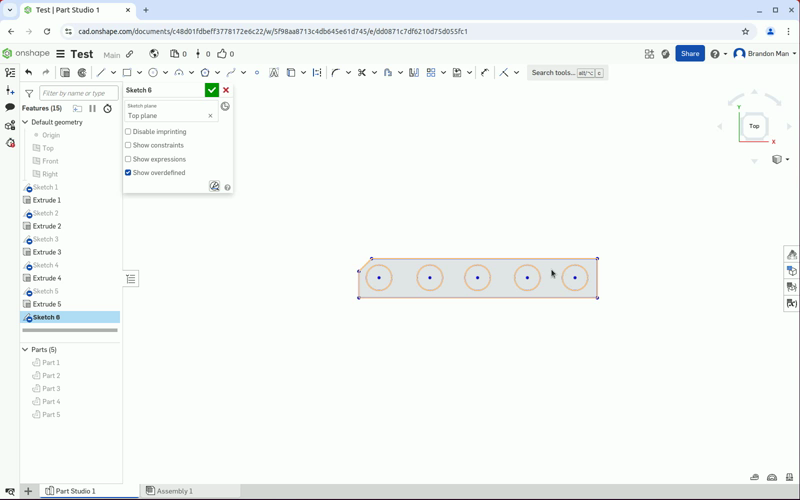
scroll(6)
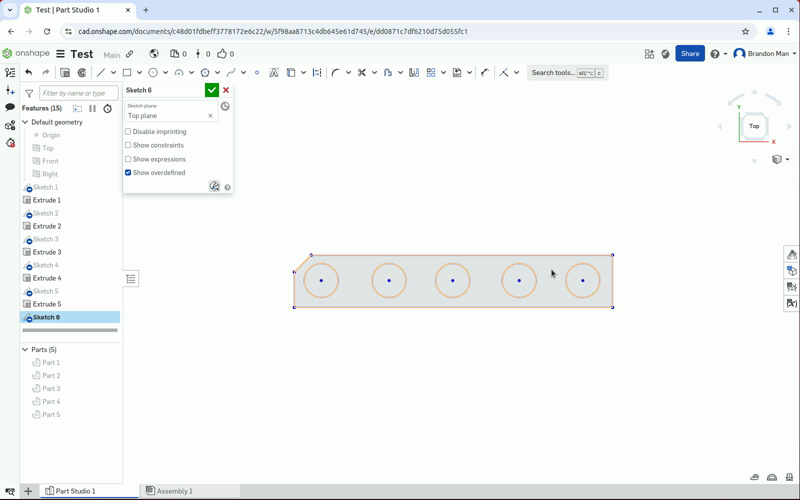
scroll(6)
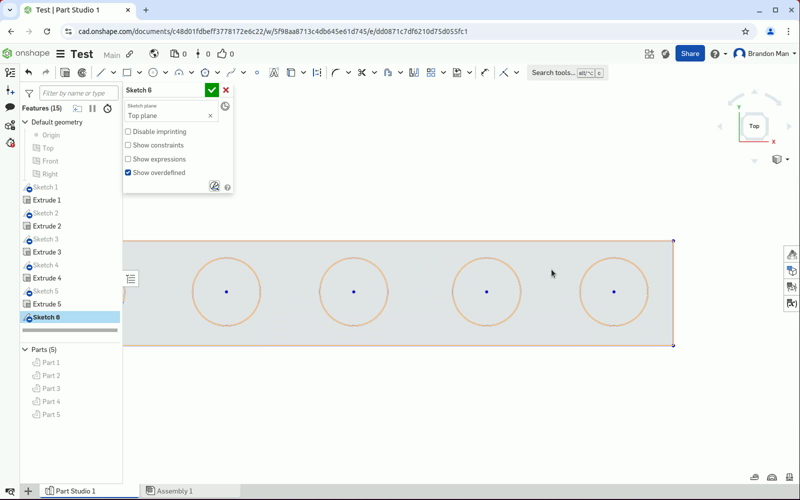
scroll(6)
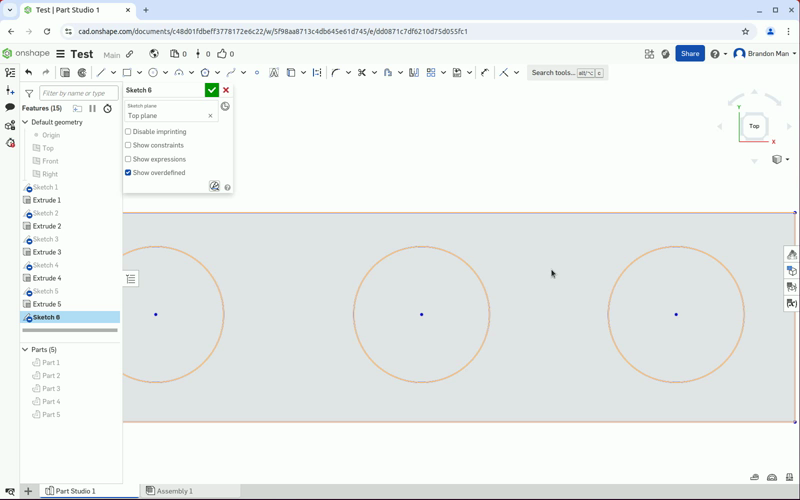
click(551, 269)
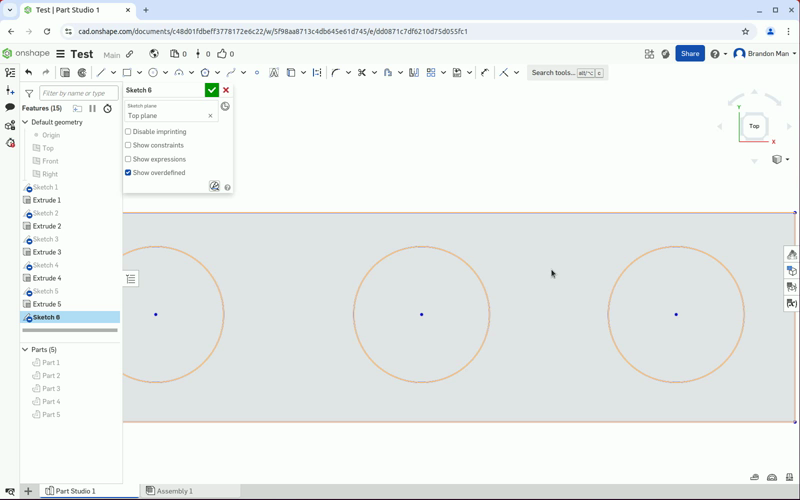
scroll(-6)
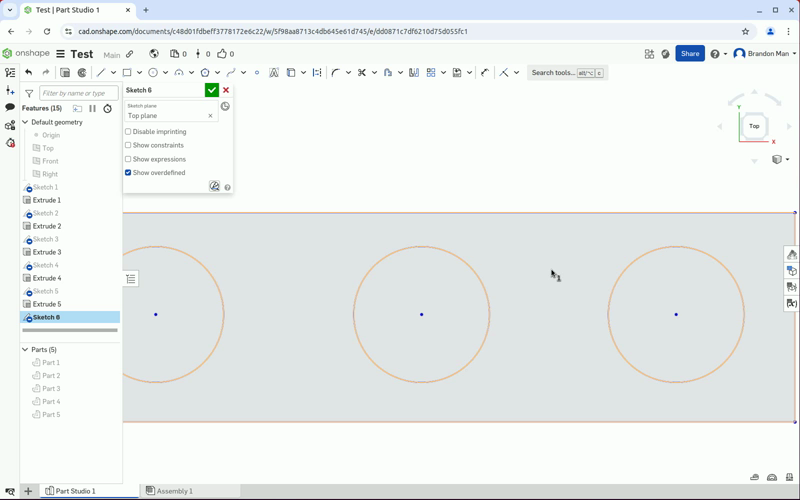
scroll(-6)
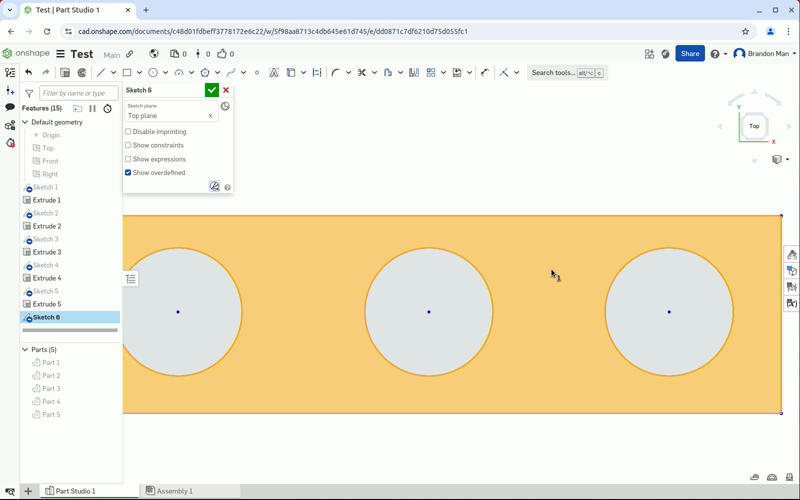
scroll(-6)
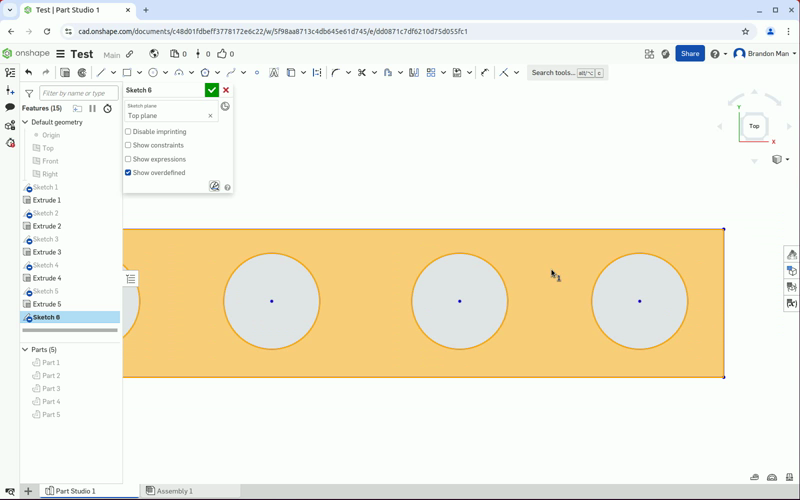
scroll(-6)
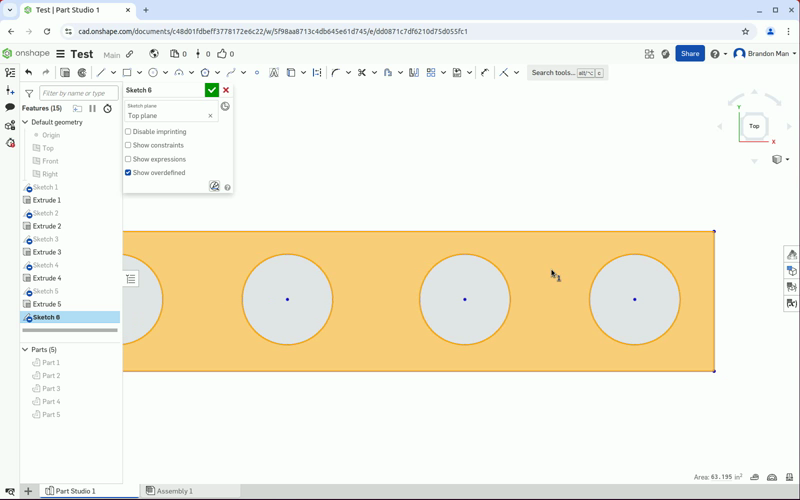
scroll(-6)
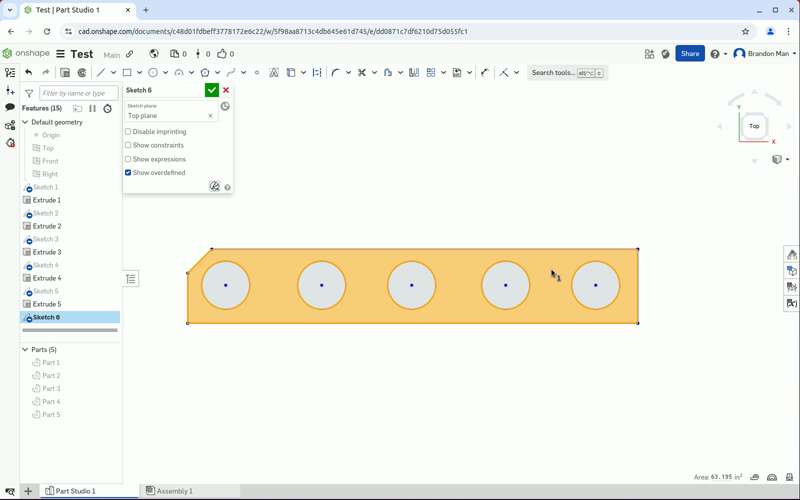
scroll(-6)
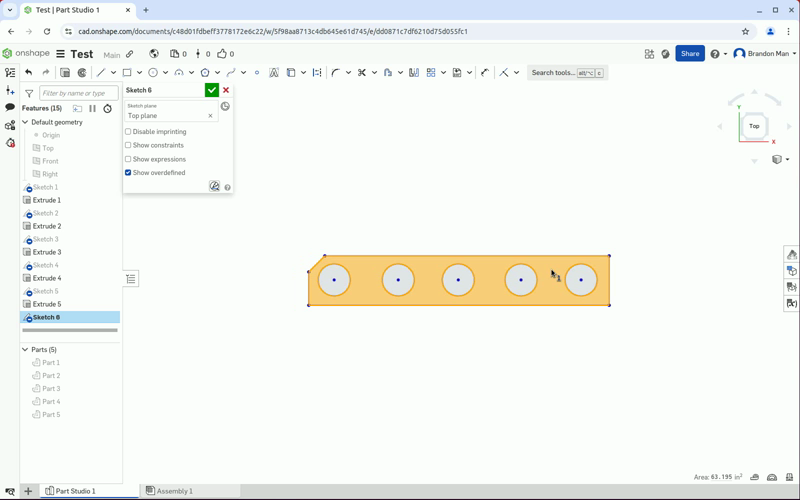
scroll(-6)
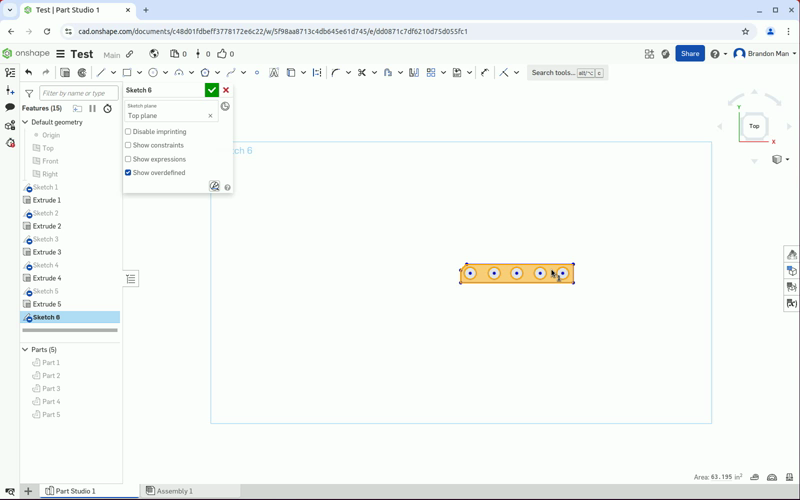
mouse_move(73, 352)
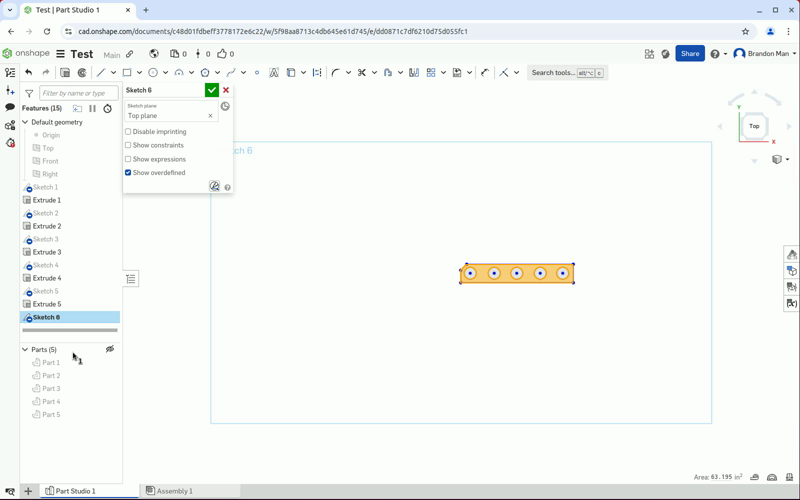
key(shift+y)
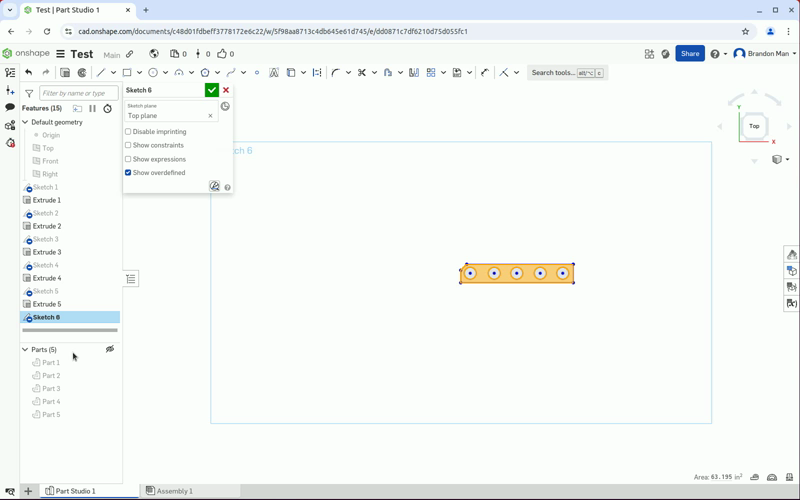
key(shift+e)
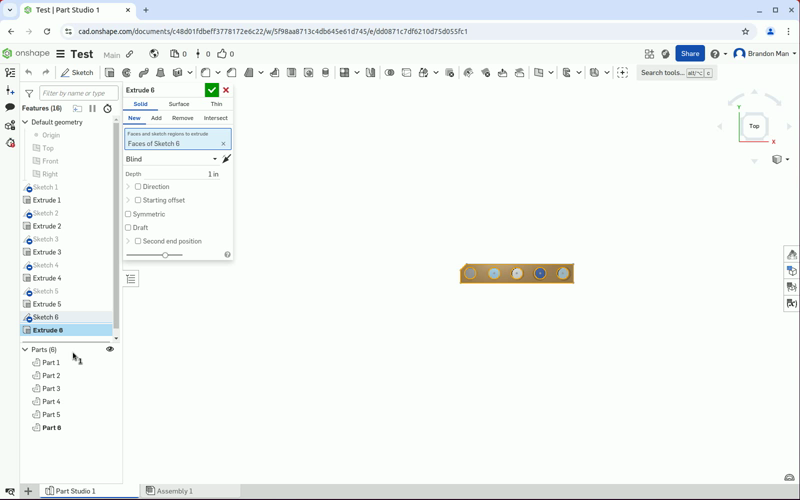
mouse_move(143, 106)
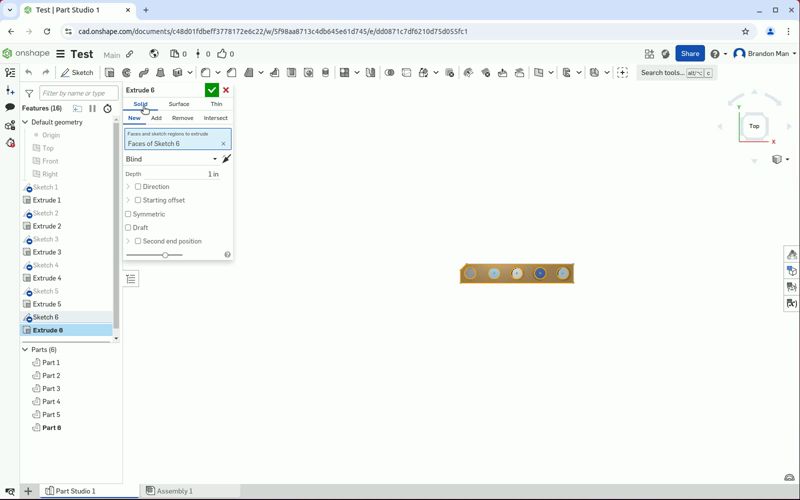
click(143, 106)
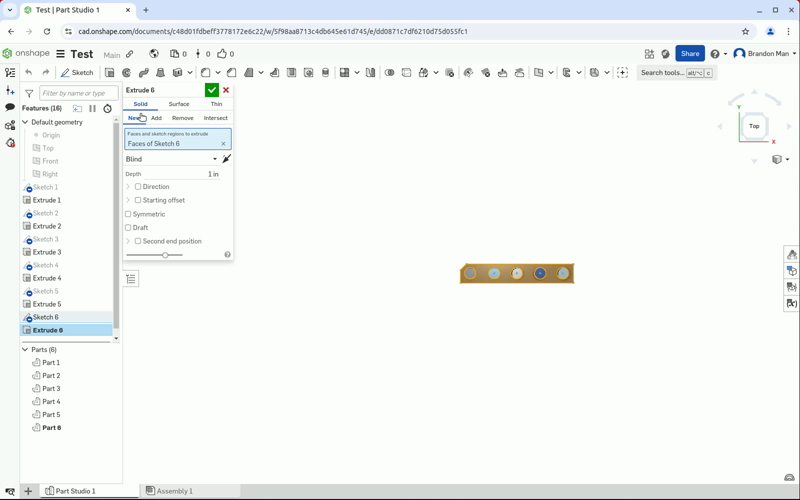
mouse_move(137, 120)
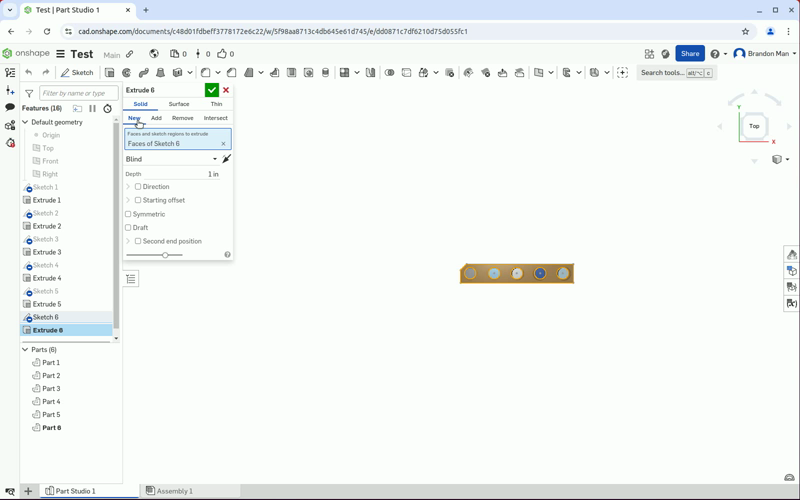
click(137, 120)
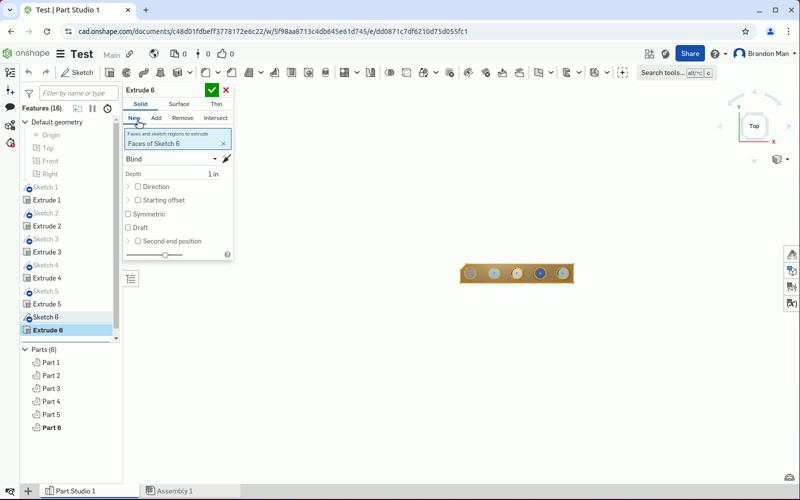
key(tab, 4)
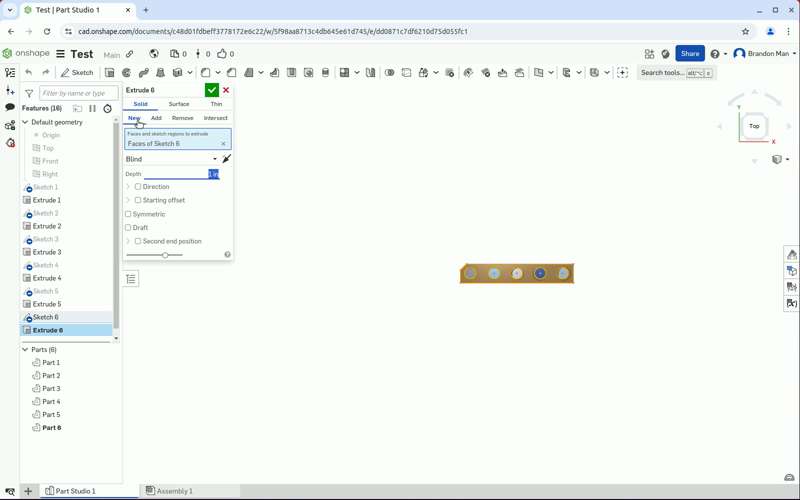
text(0.722)
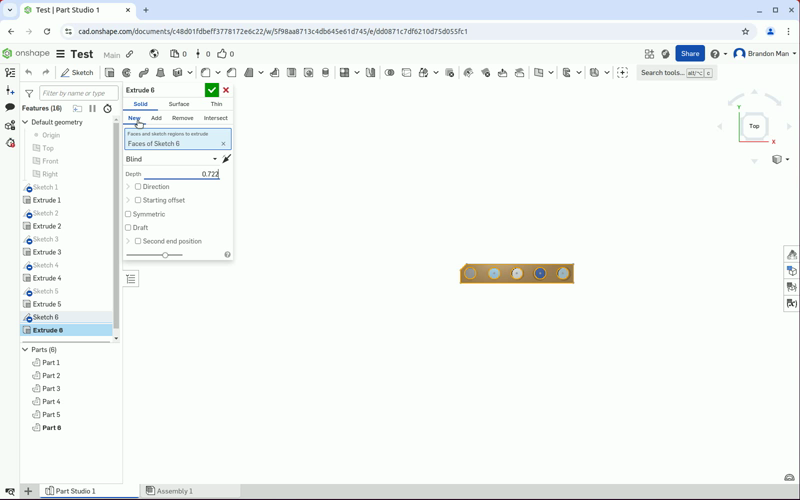
key(enter)
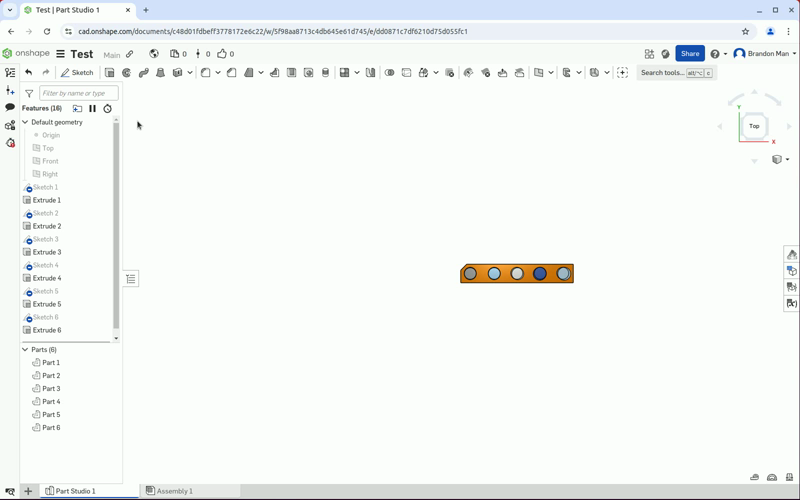
key(shift+h)
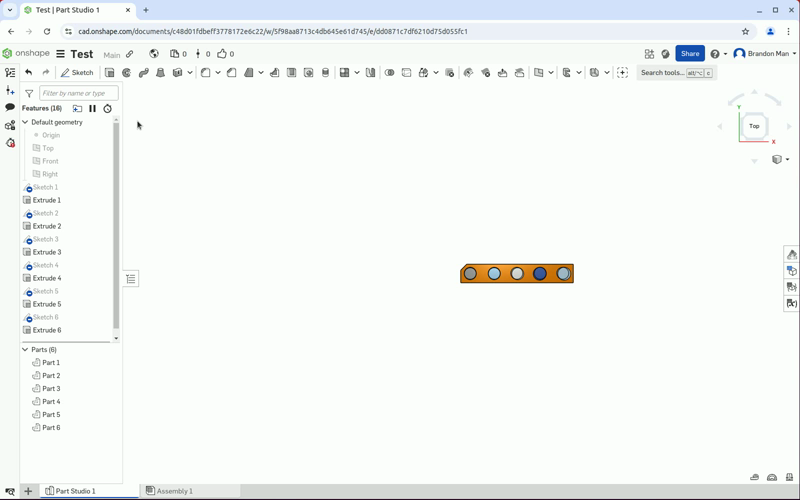
key(shift+h)
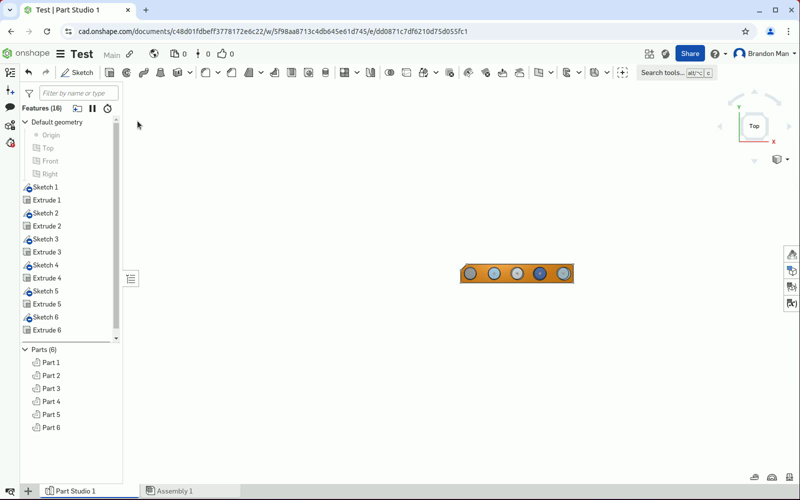
key(shift+7)
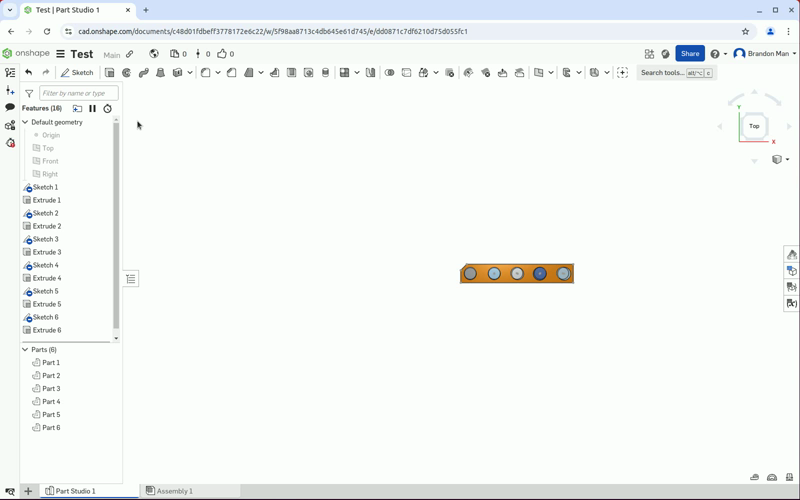
key(up, 3)
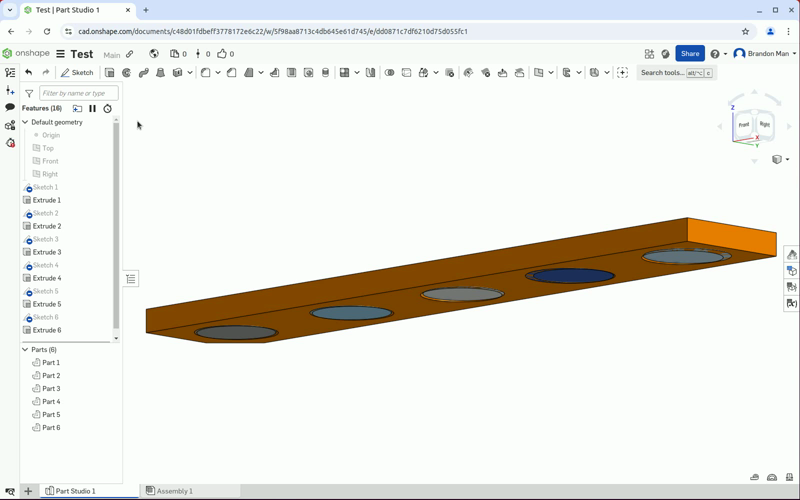
key(left, 3)
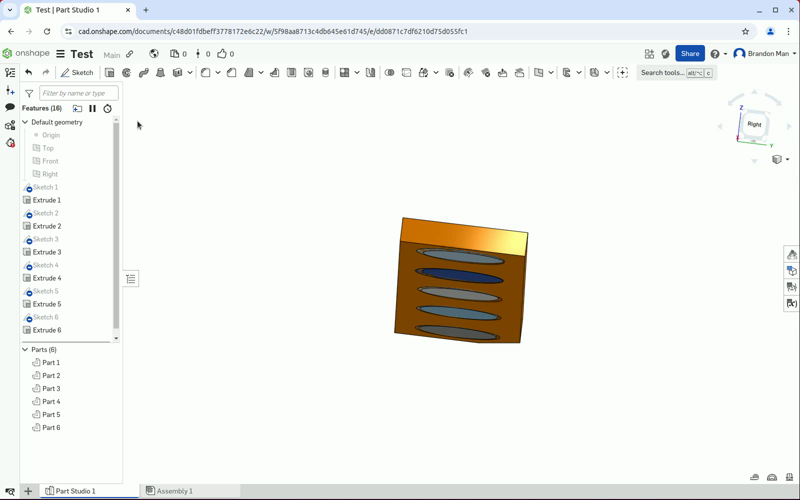
key(right, 3)
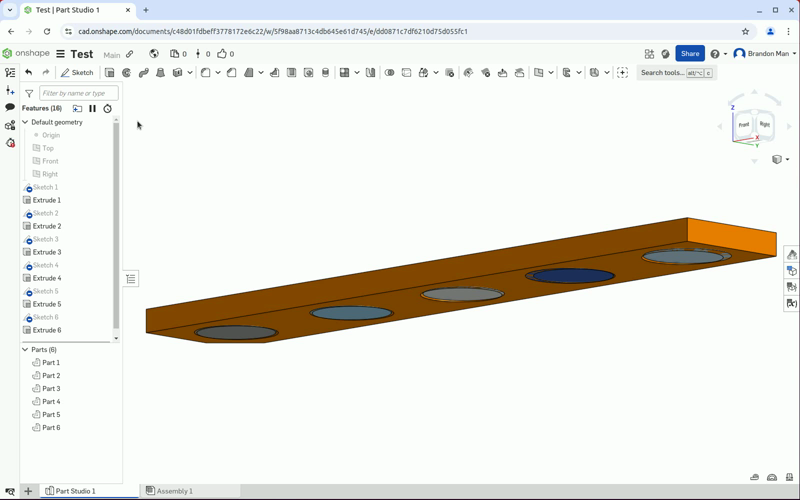
key(down, 3)
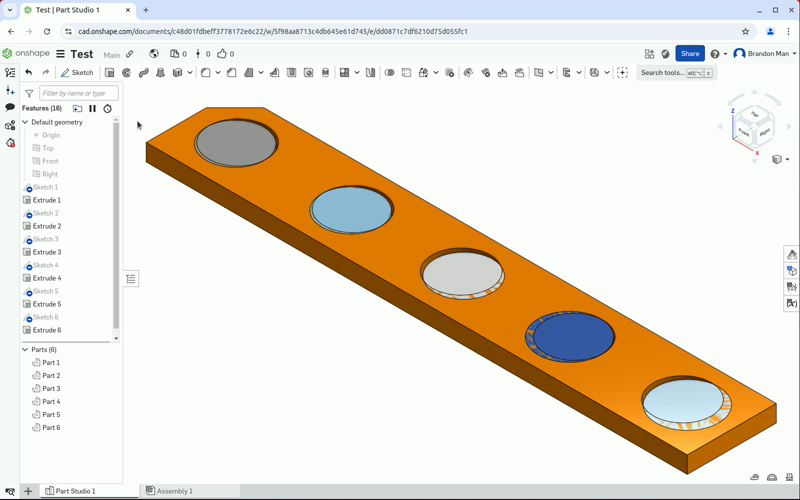
mouse_move(69, 189)
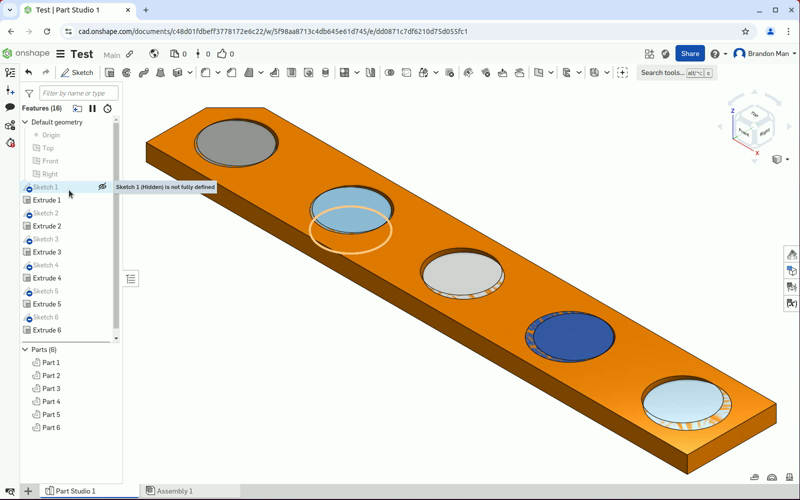
click(69, 189)